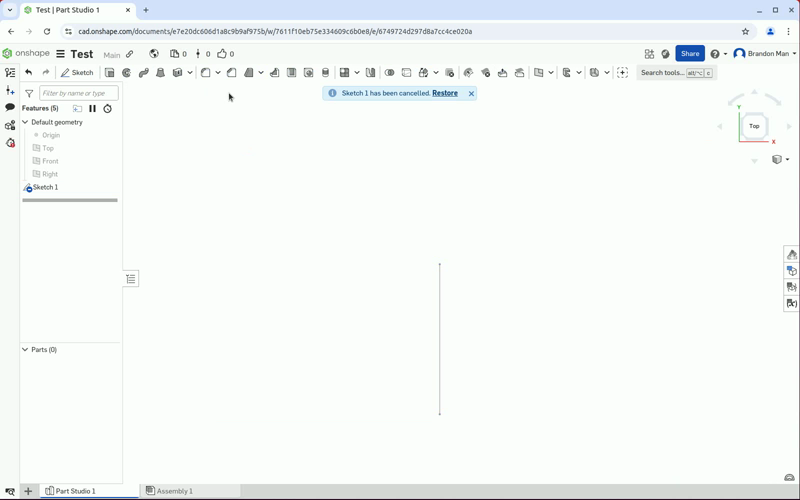
key(shift+h)
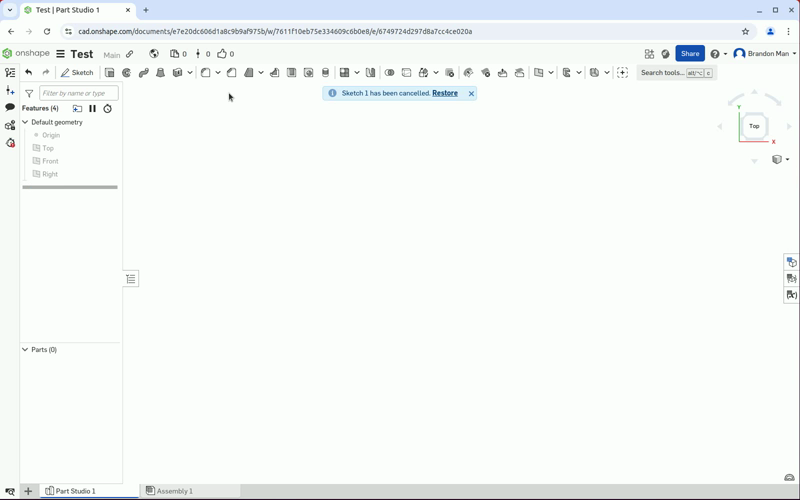
mouse_move(73, 352)
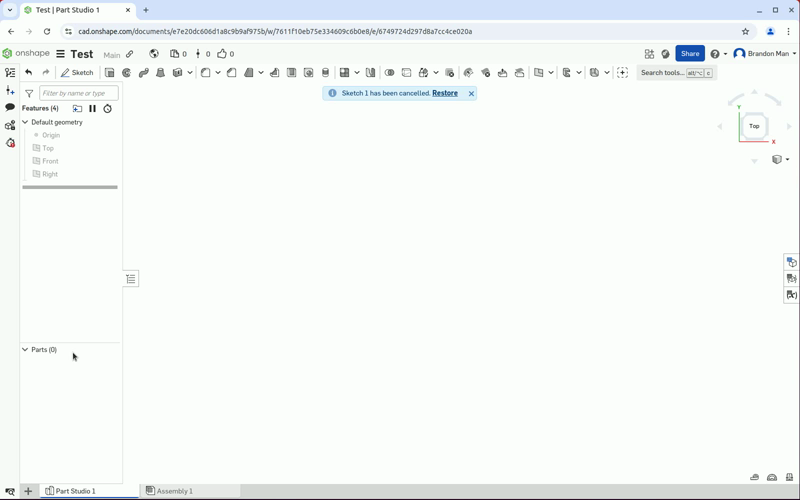
key(y)
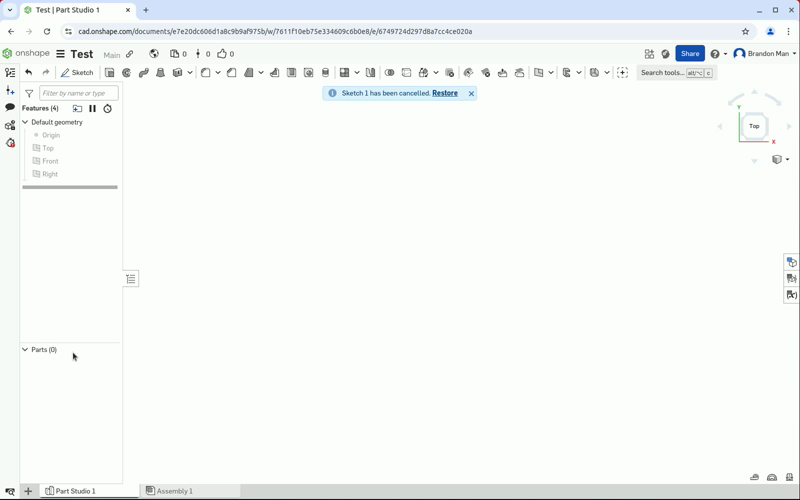
key(shift+p)
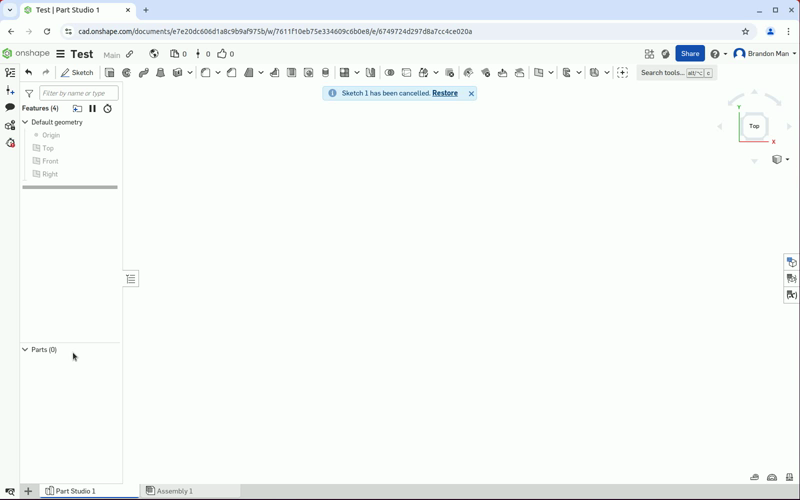
key(space)
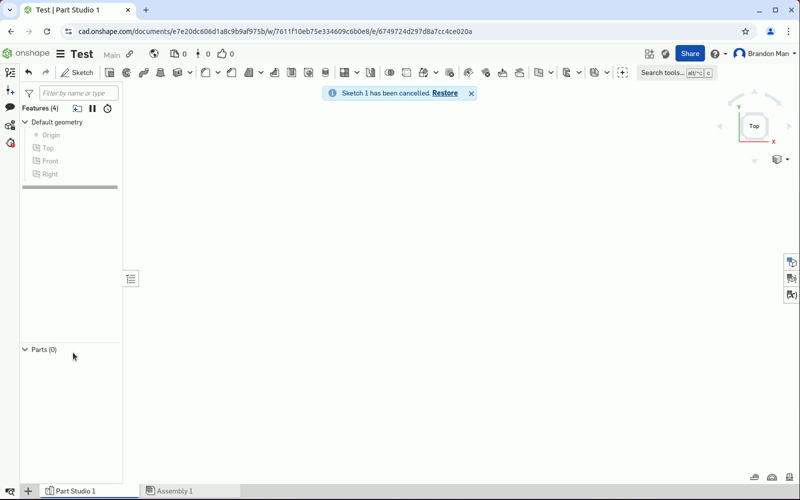
key_down(shift)
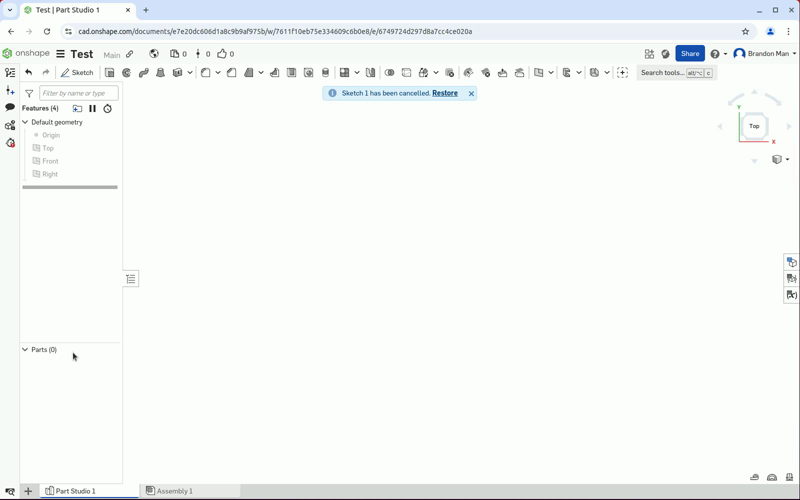
key(up)
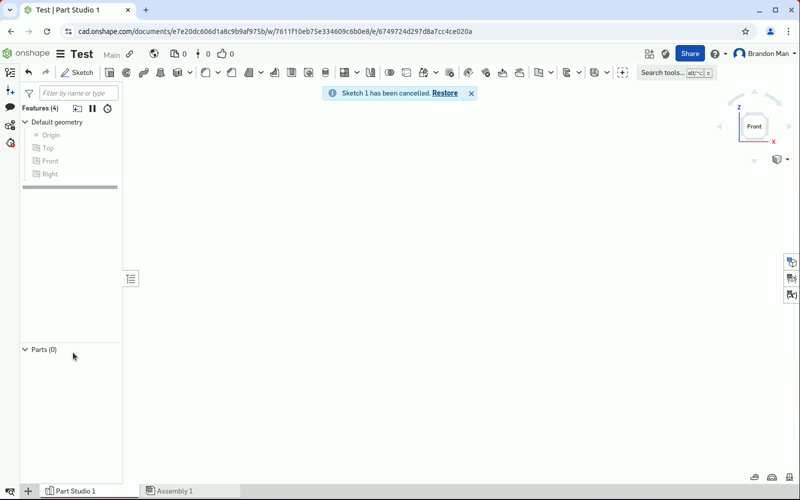
key_up(shift)
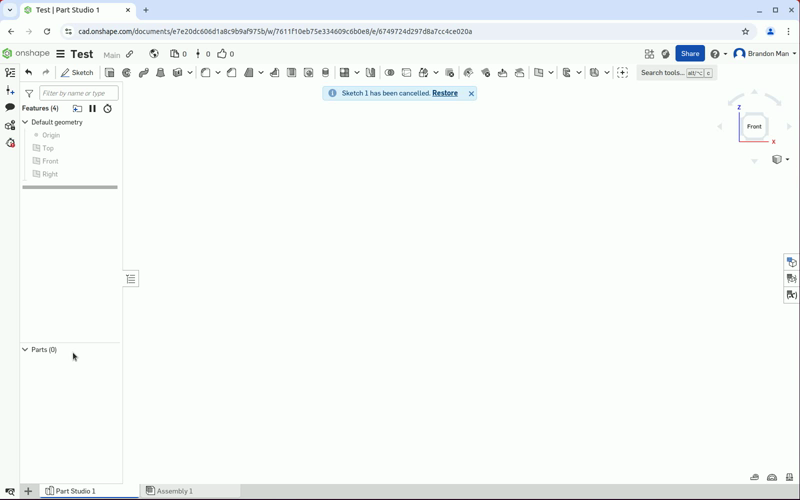
mouse_move(73, 352)
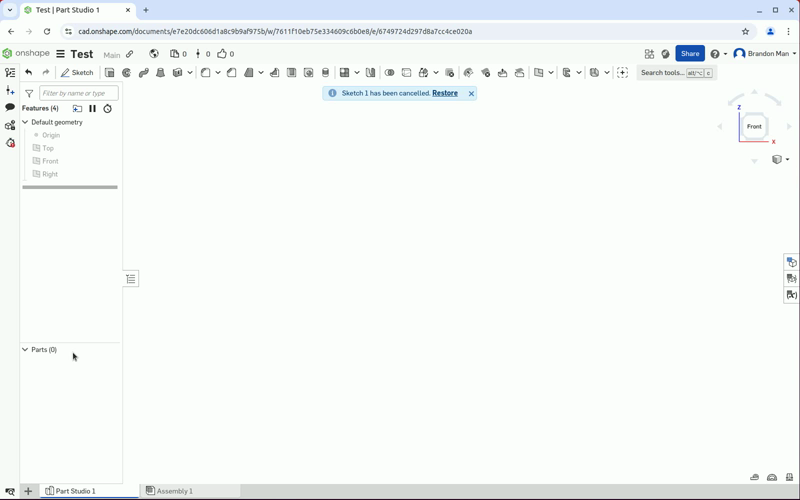
key(shift+y)
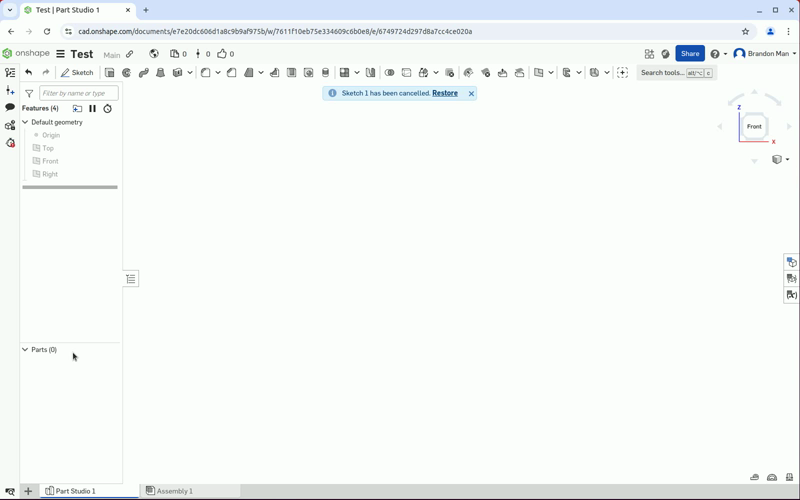
key(shift+s)
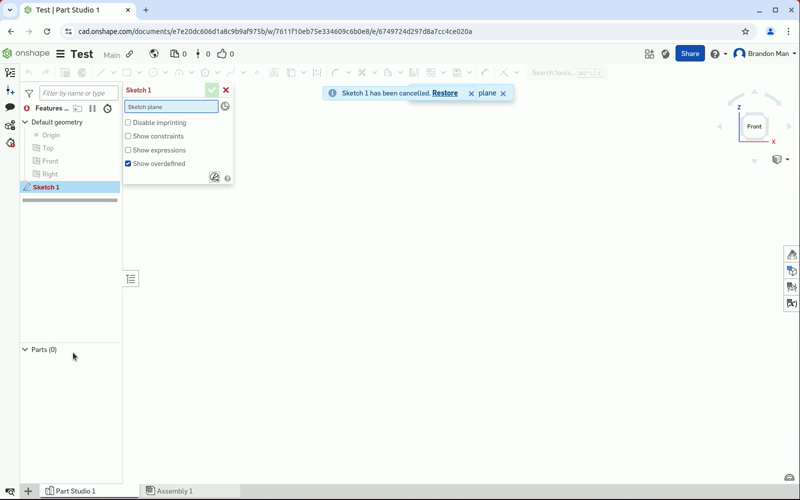
mouse_move(73, 163)
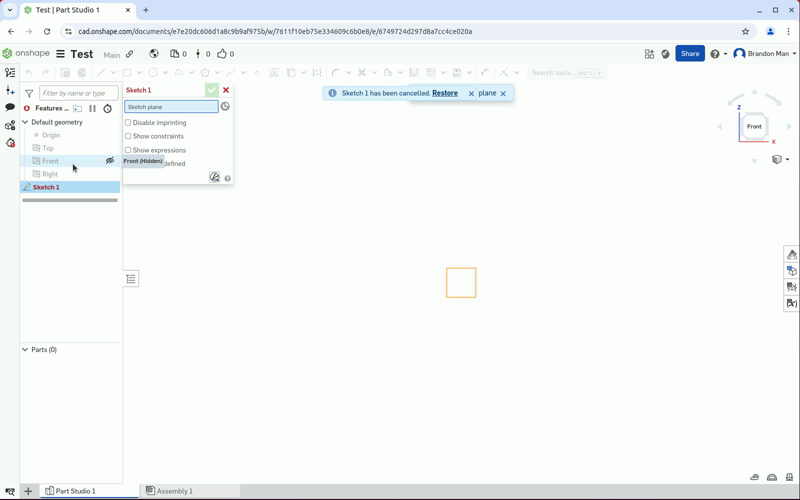
click(73, 163)
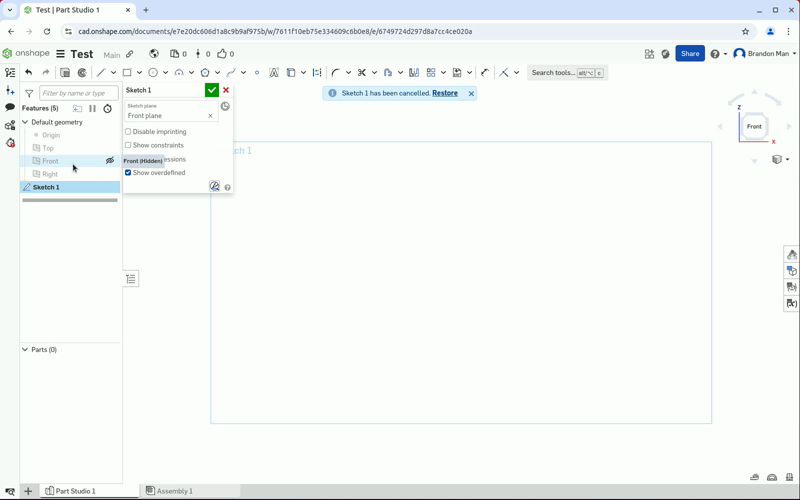
mouse_move(73, 352)
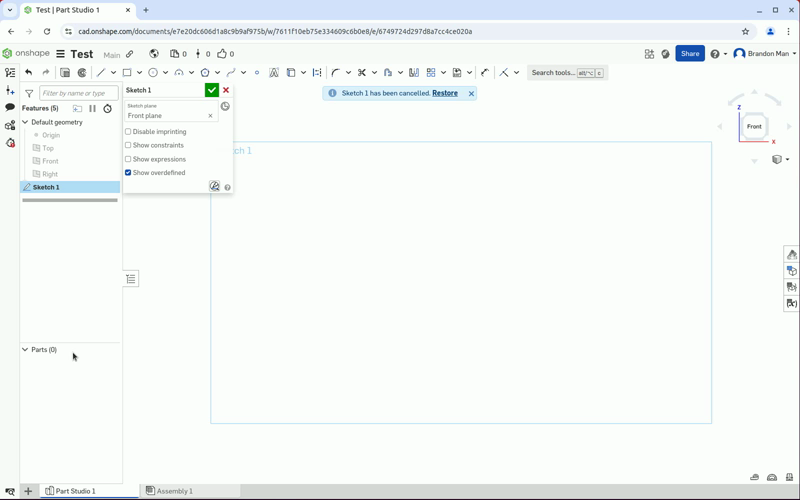
key(y)
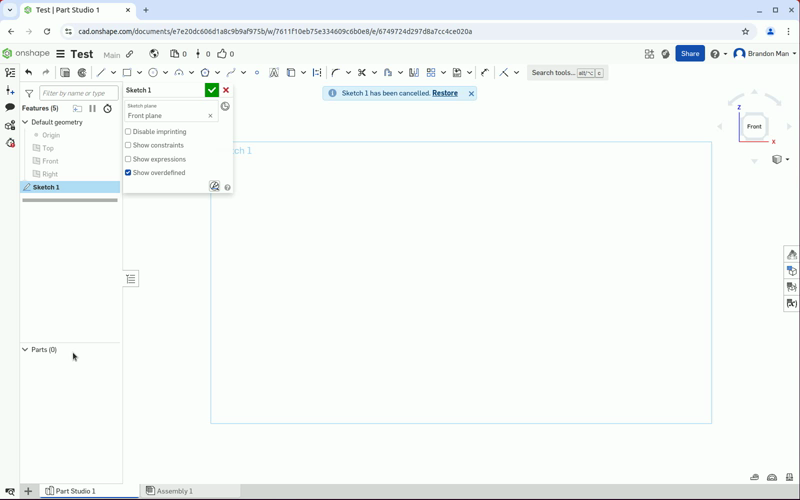
key(l)
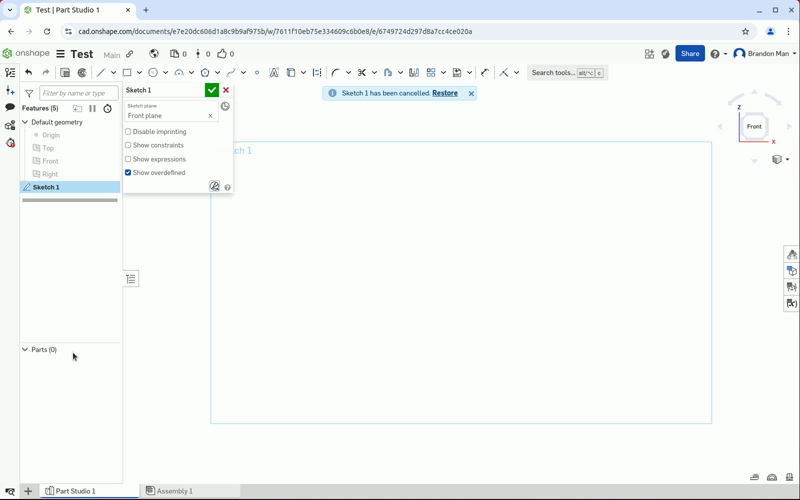
key_down(shift)
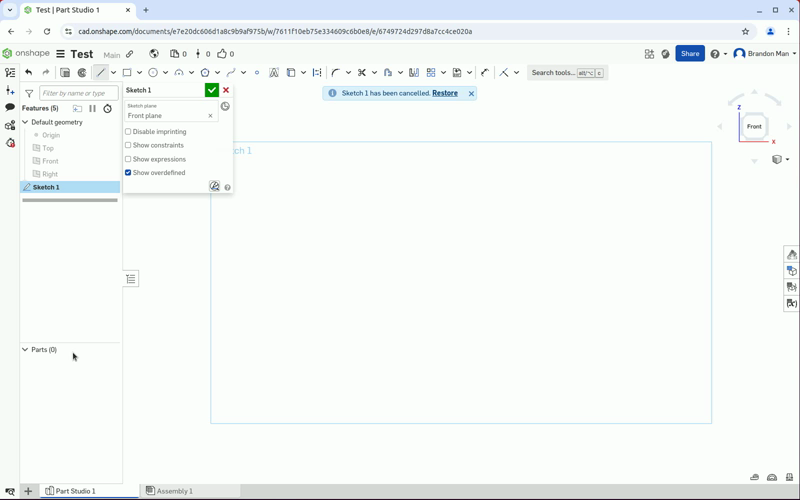
mouse_move(457, 286)
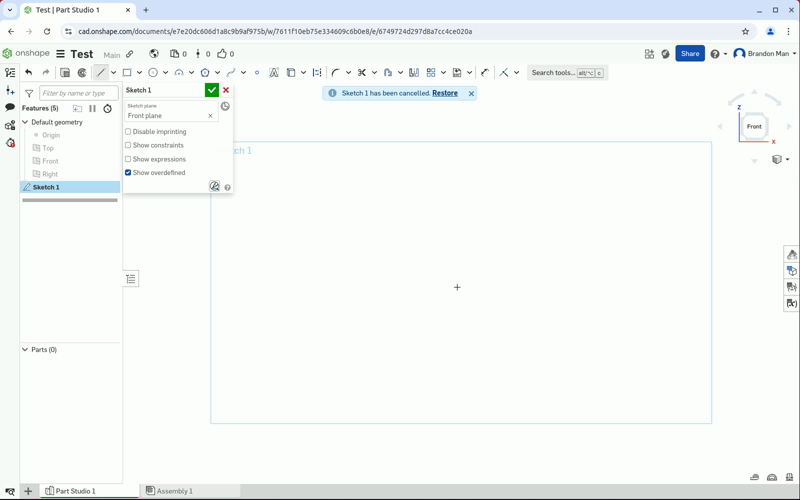
click(457, 286)
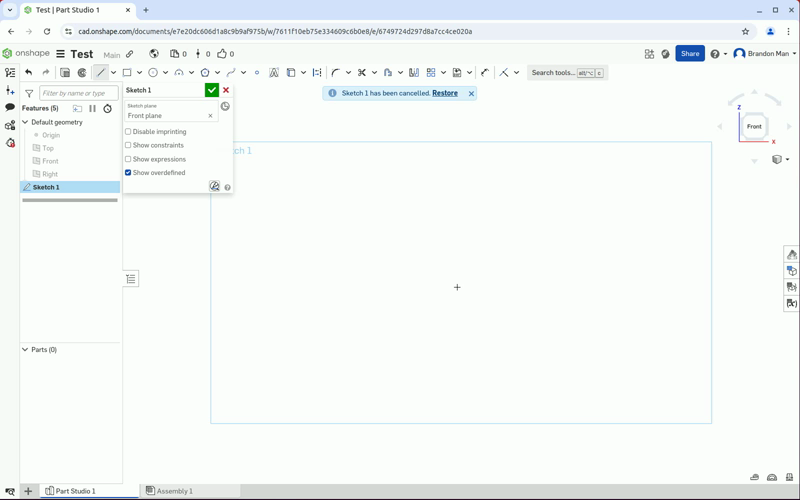
key_up(shift)
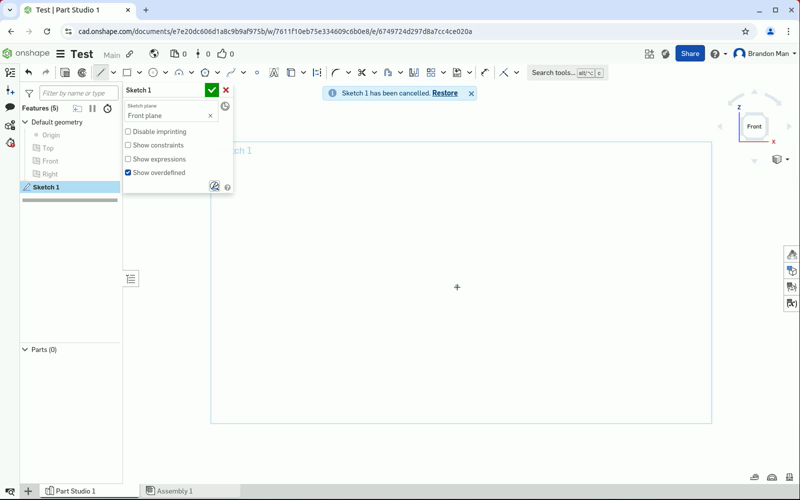
key_down(shift)
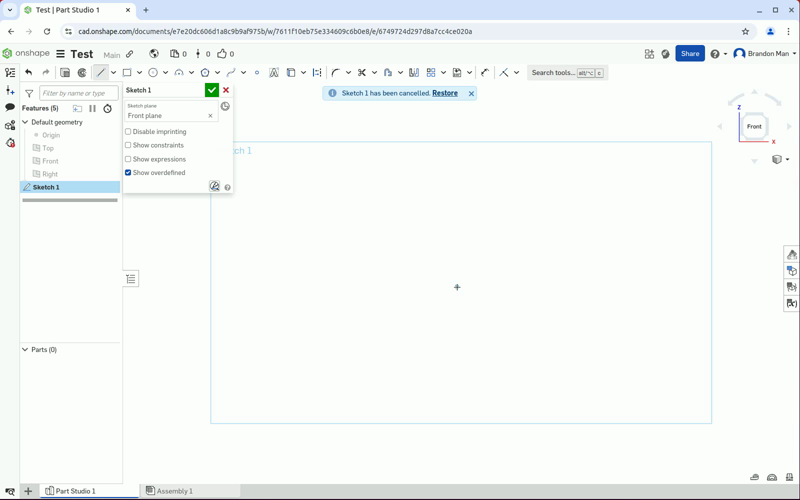
mouse_move(487, 286)
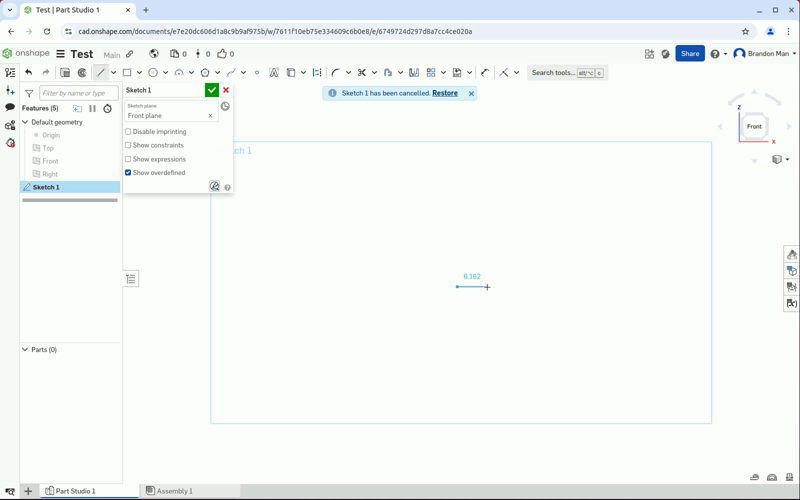
mouse_move(464, 286)
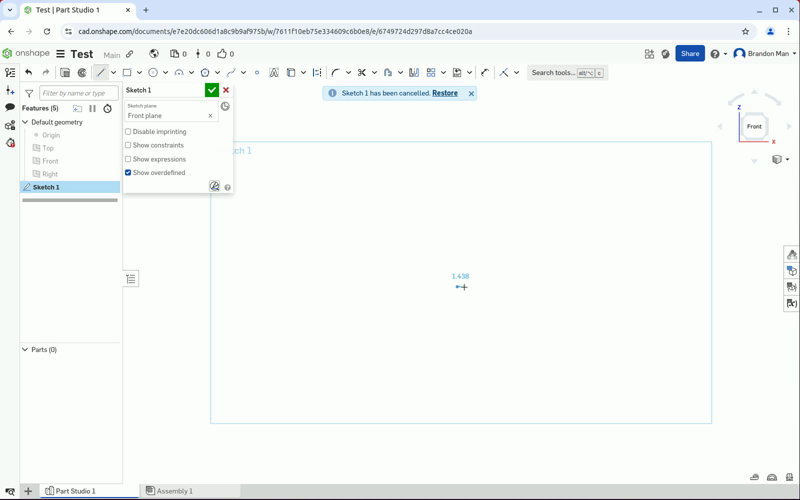
scroll(6)
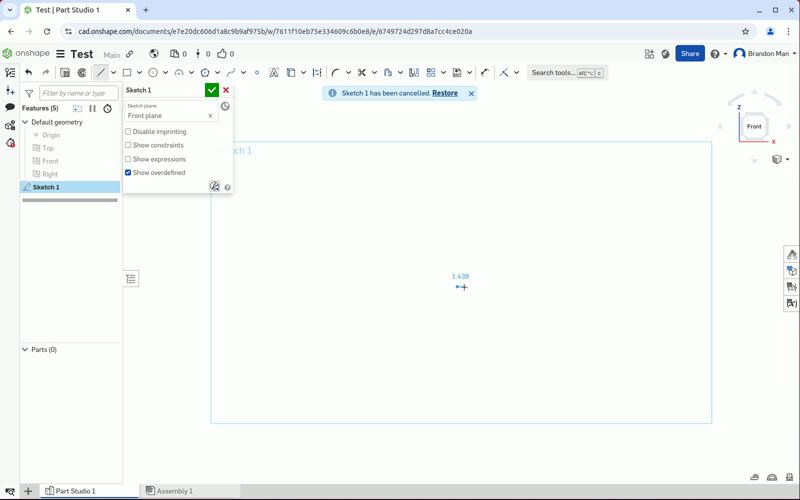
scroll(6)
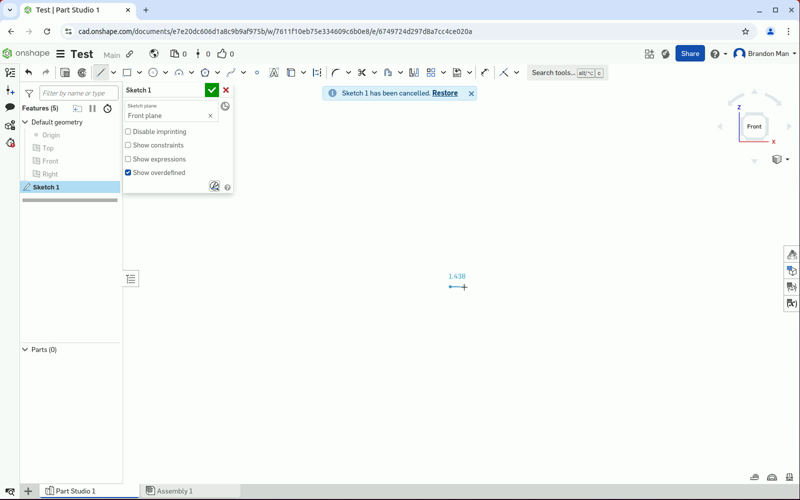
scroll(6)
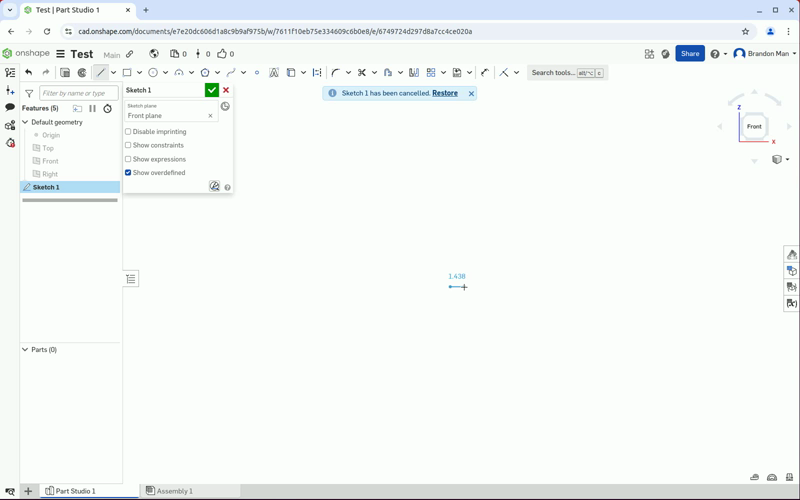
scroll(6)
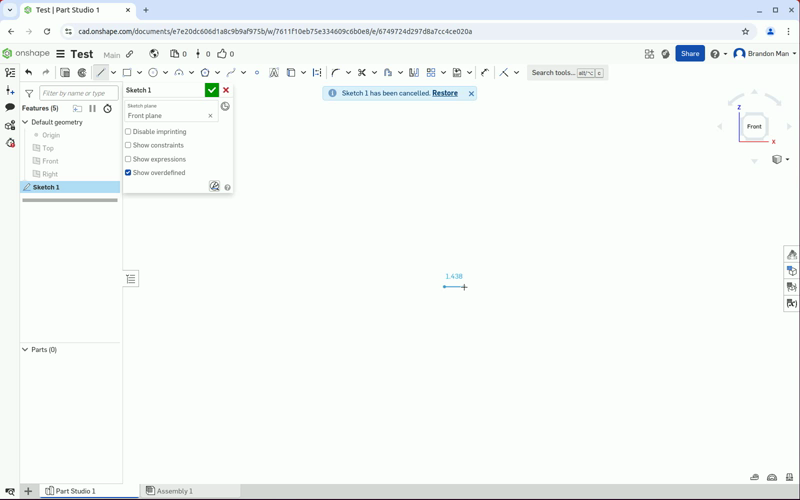
scroll(6)
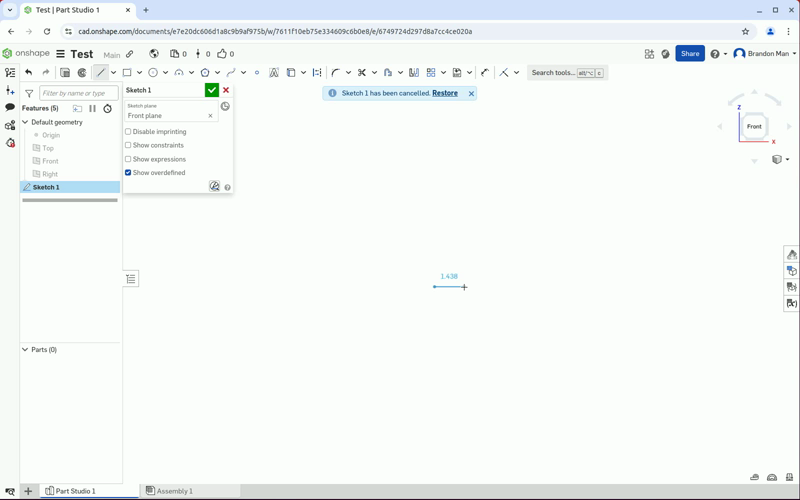
scroll(6)
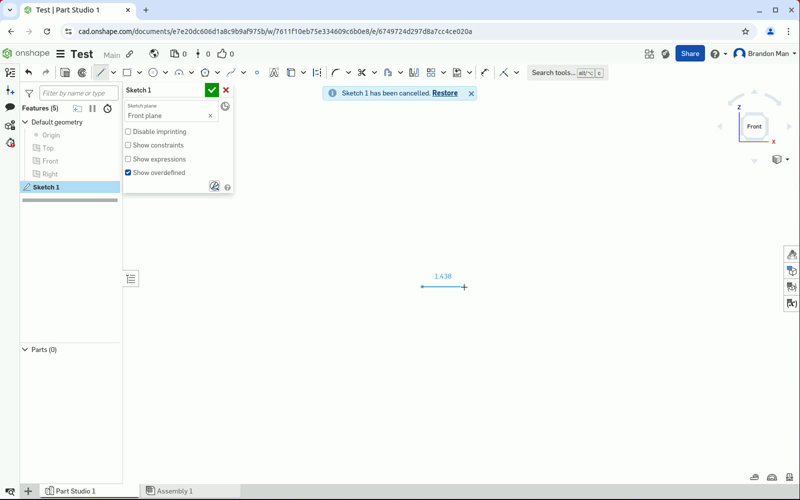
scroll(6)
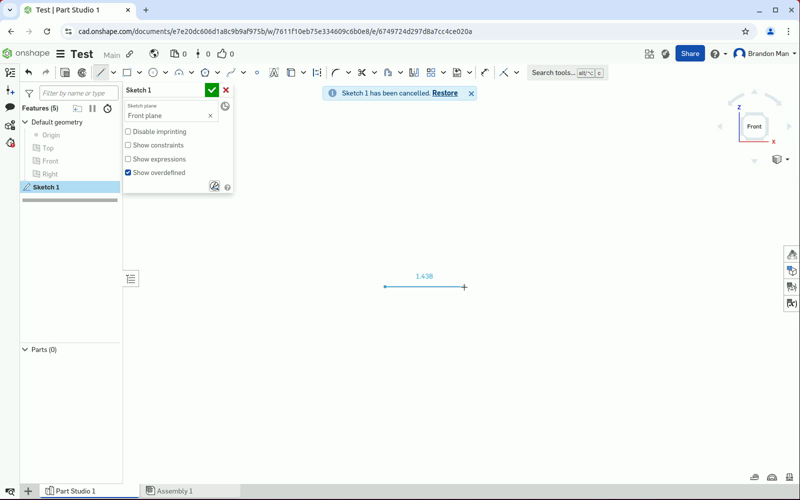
click(464, 286)
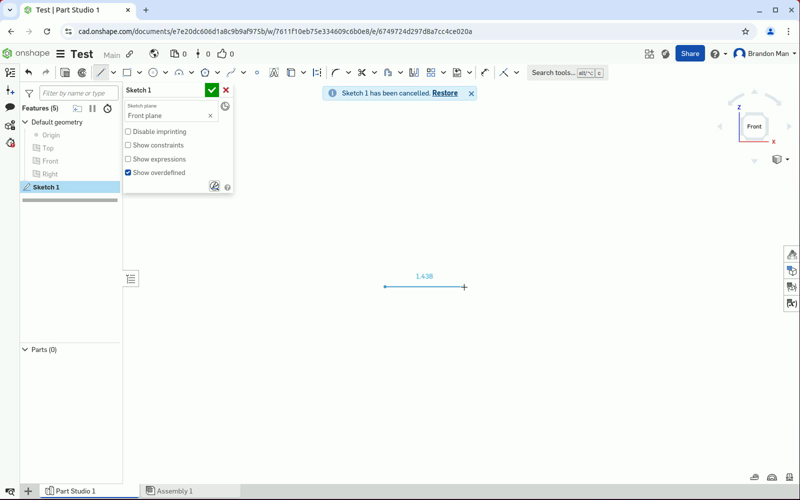
scroll(-6)
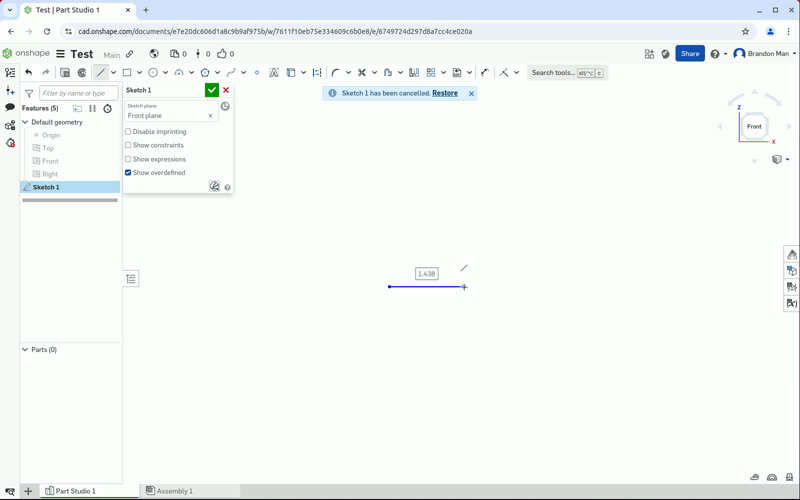
scroll(-6)
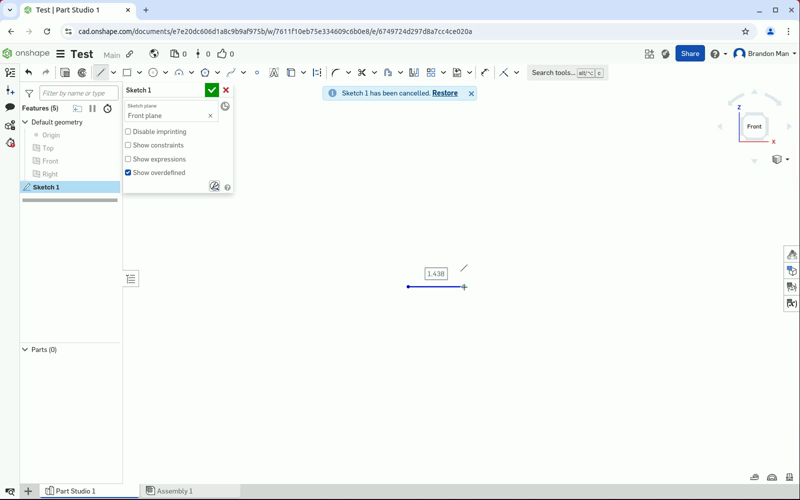
scroll(-6)
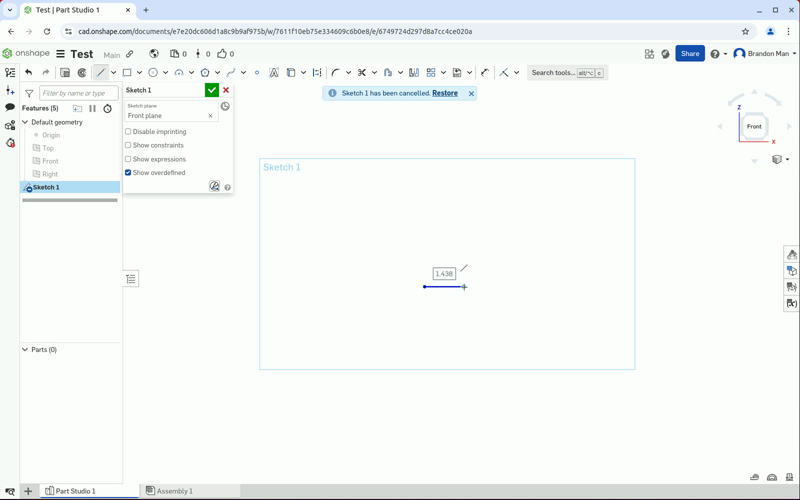
scroll(-6)
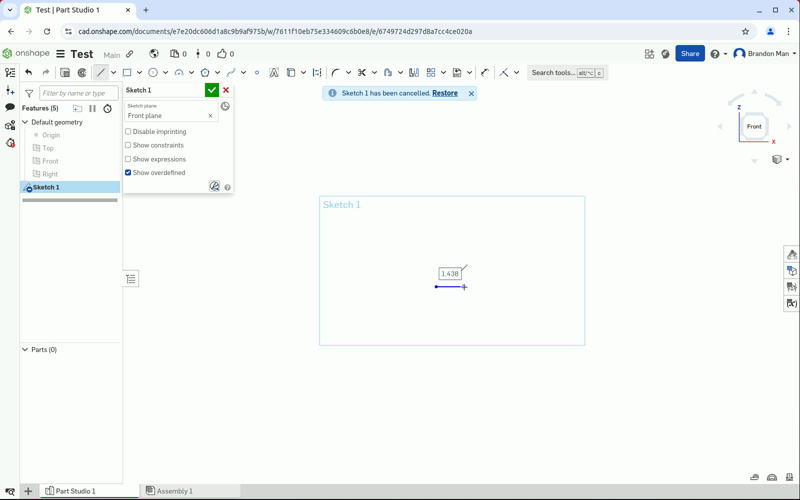
scroll(-6)
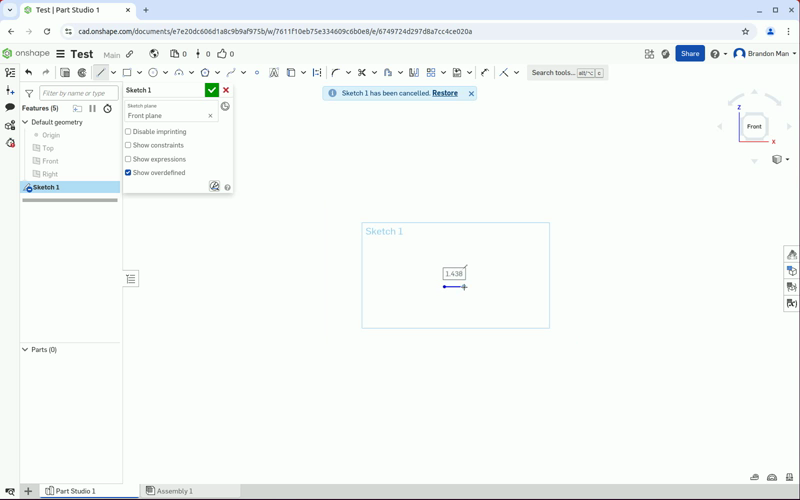
scroll(-6)
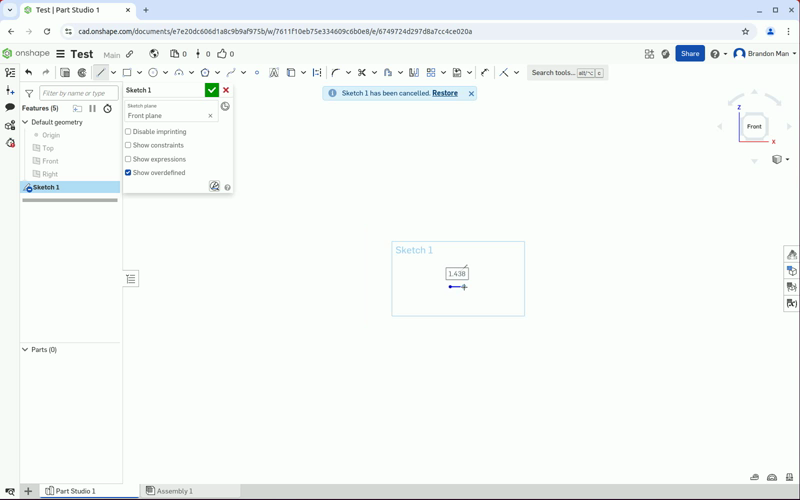
scroll(-6)
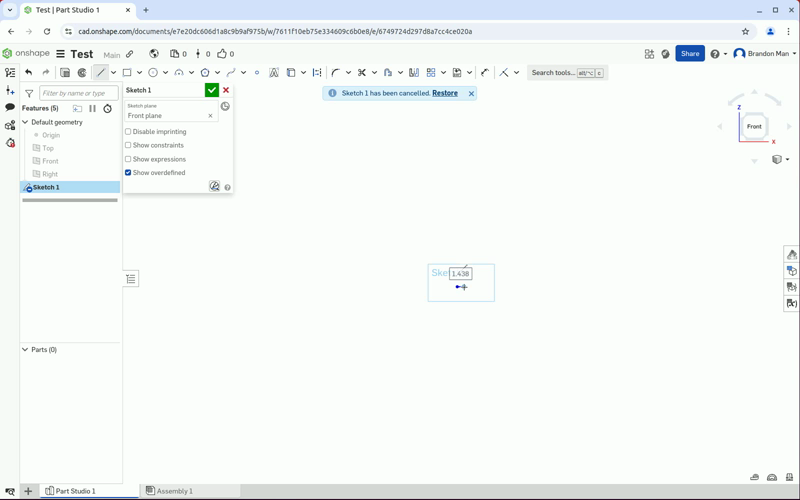
key_up(shift)
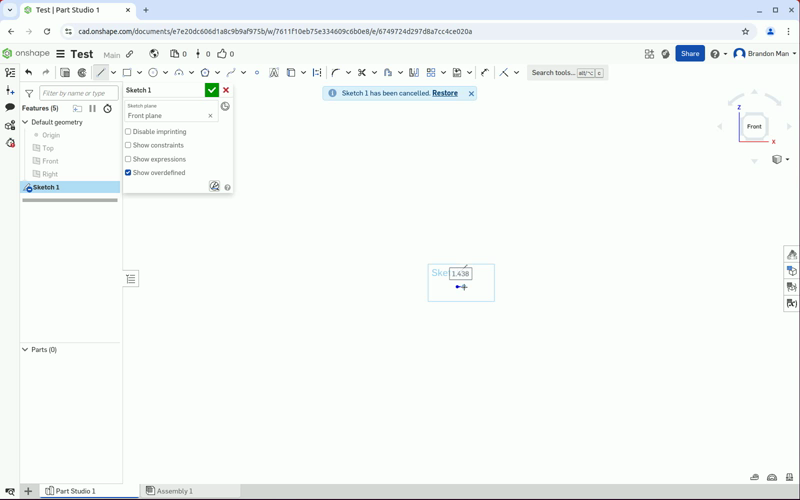
key_down(shift)
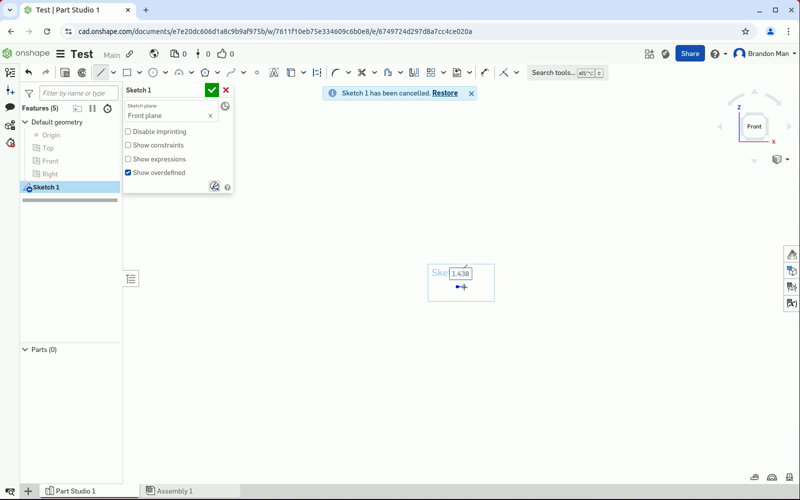
mouse_move(494, 286)
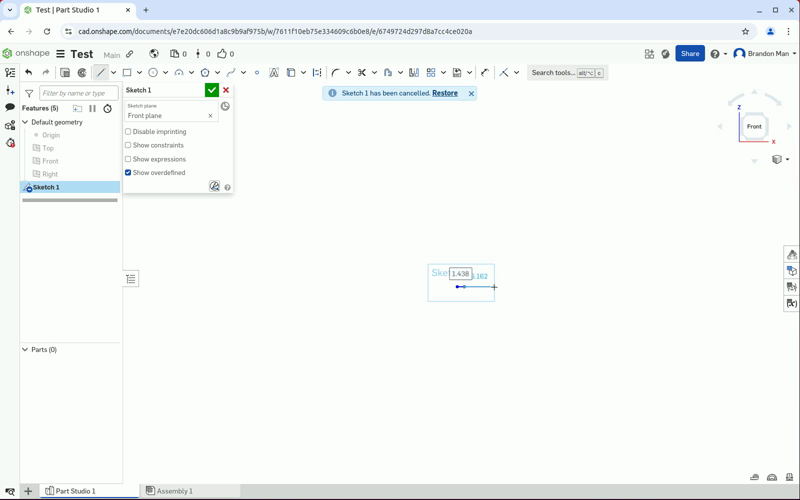
mouse_move(464, 279)
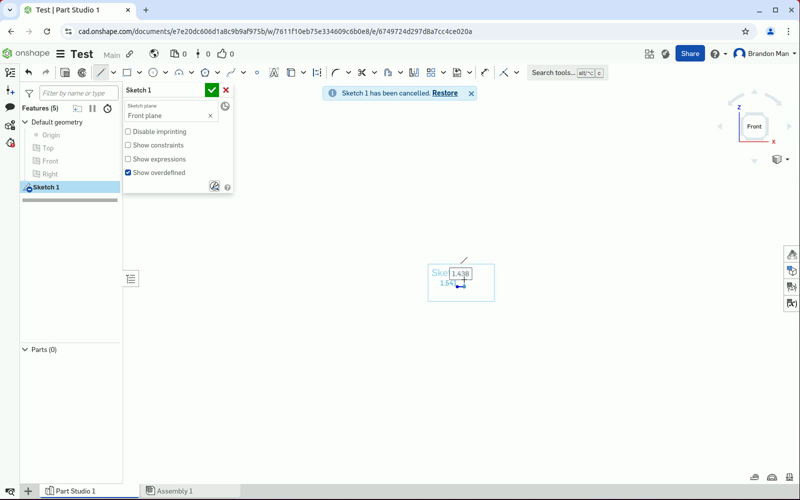
scroll(6)
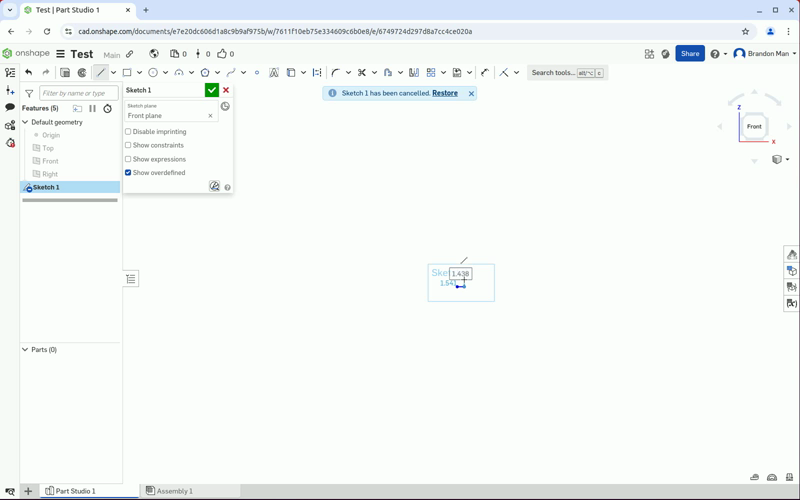
scroll(6)
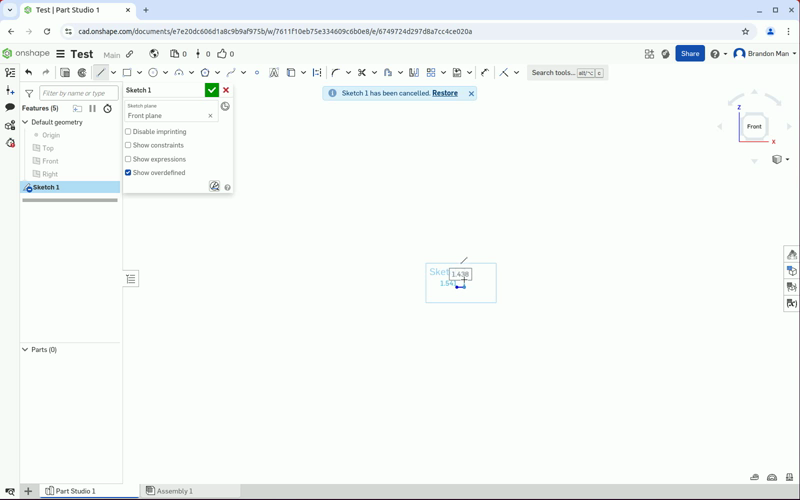
scroll(6)
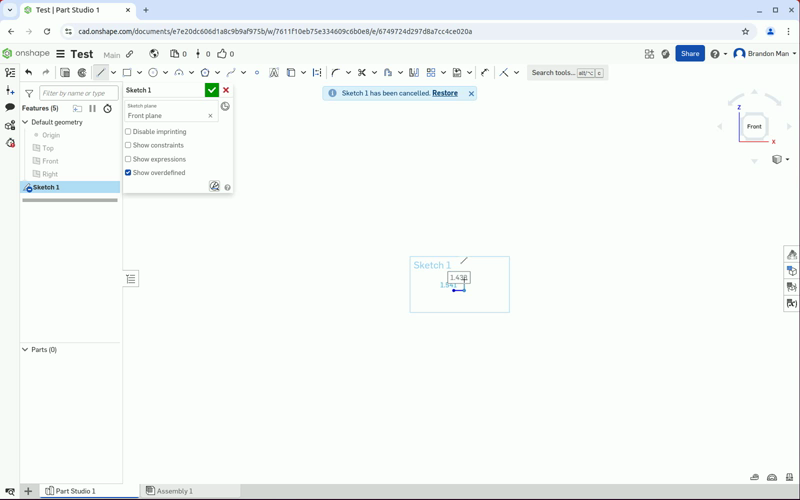
scroll(6)
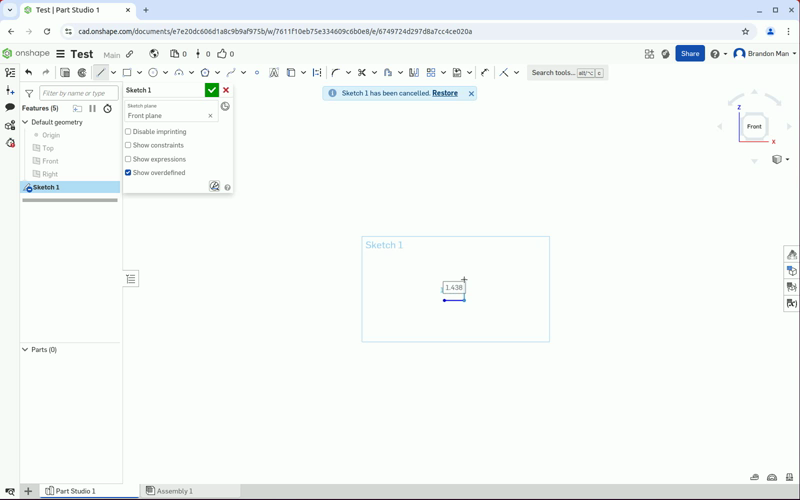
scroll(6)
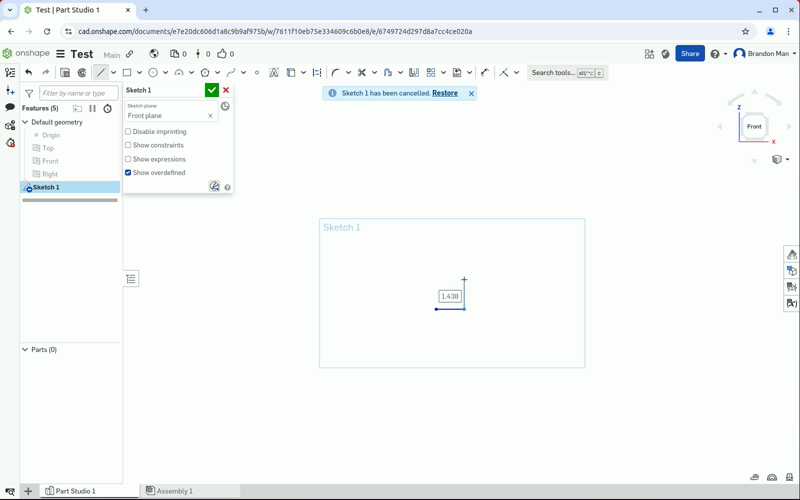
scroll(6)
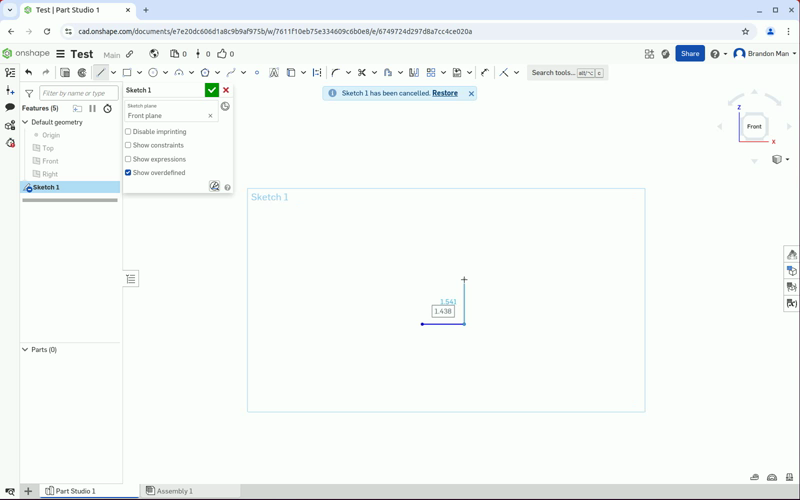
scroll(6)
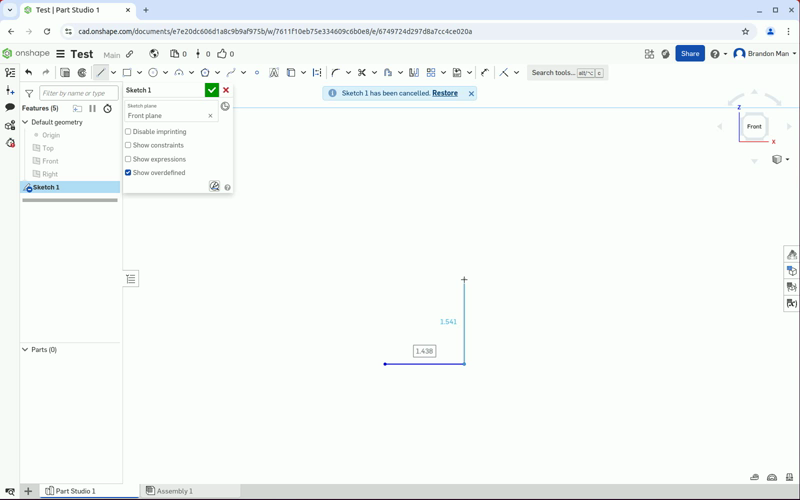
click(464, 279)
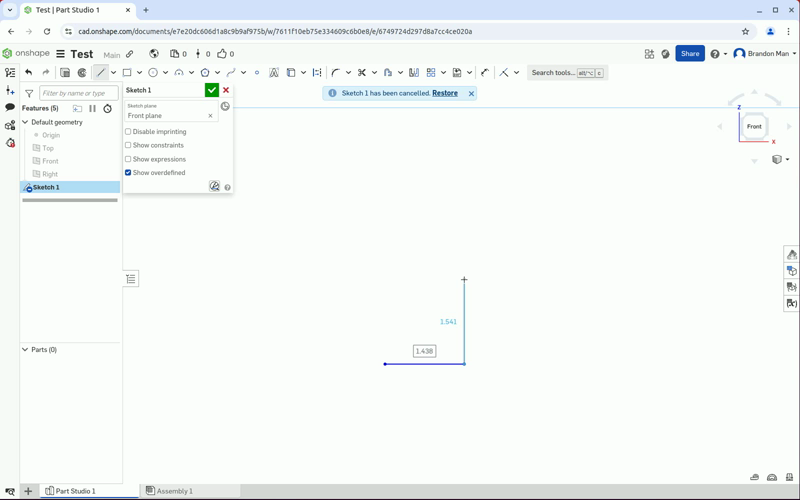
scroll(-6)
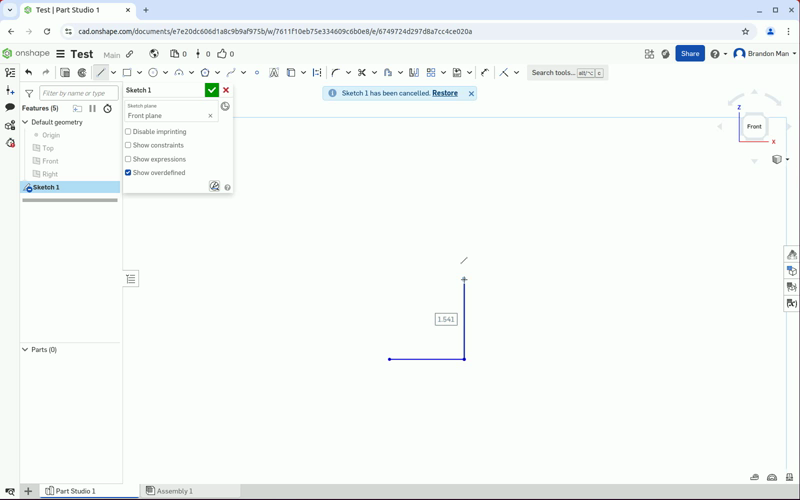
scroll(-6)
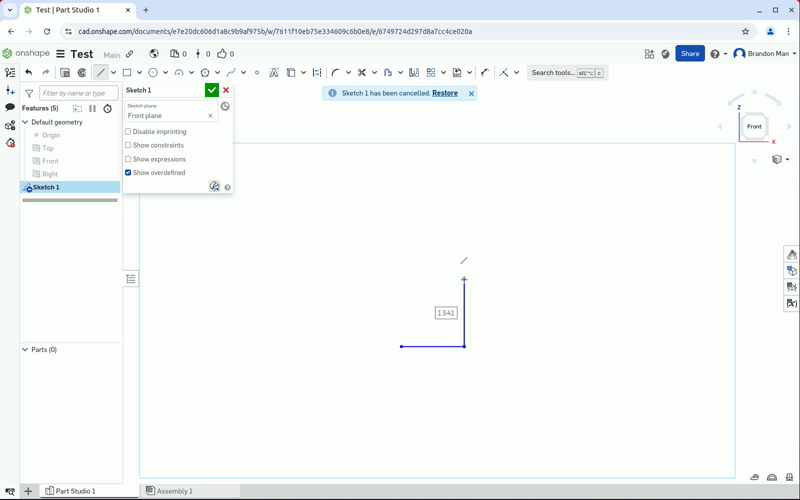
scroll(-6)
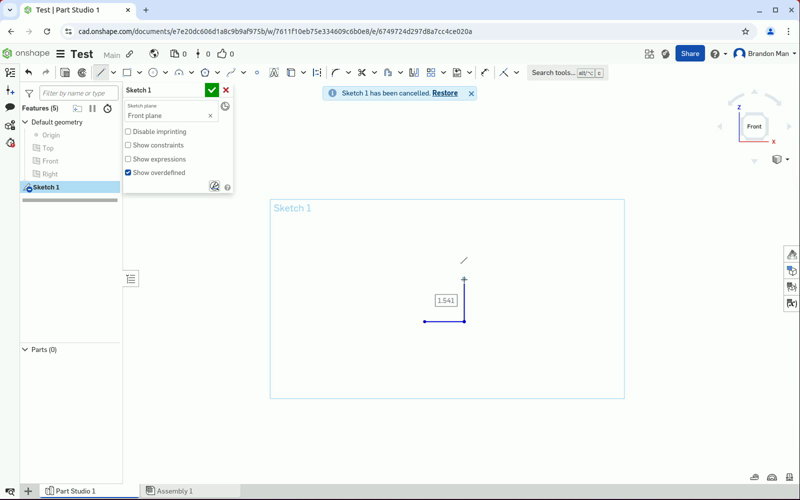
scroll(-6)
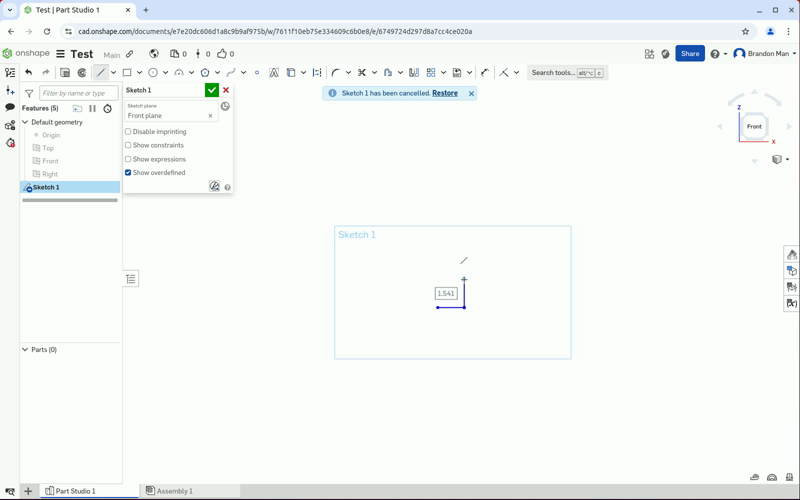
scroll(-6)
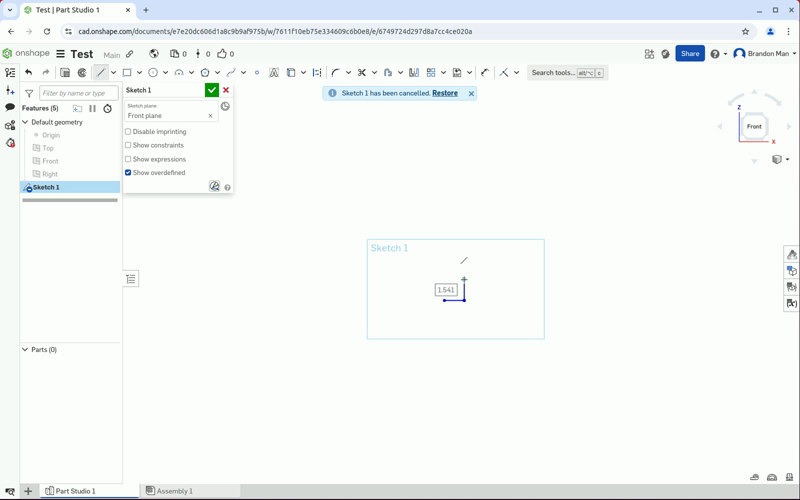
scroll(-6)
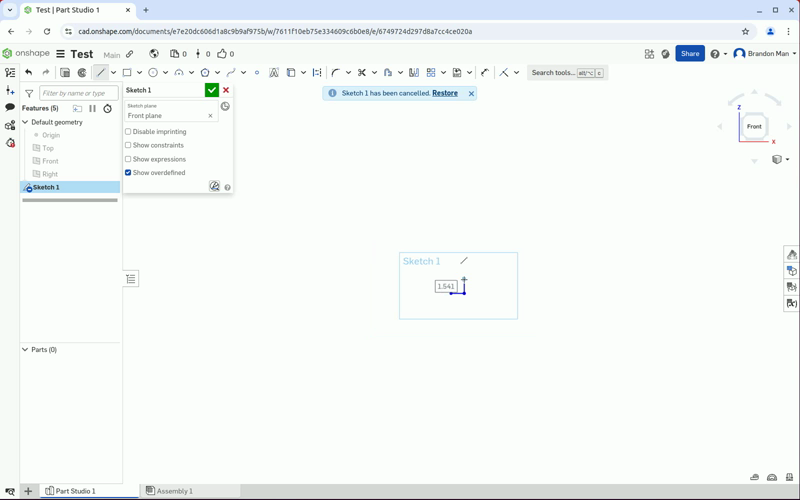
scroll(-6)
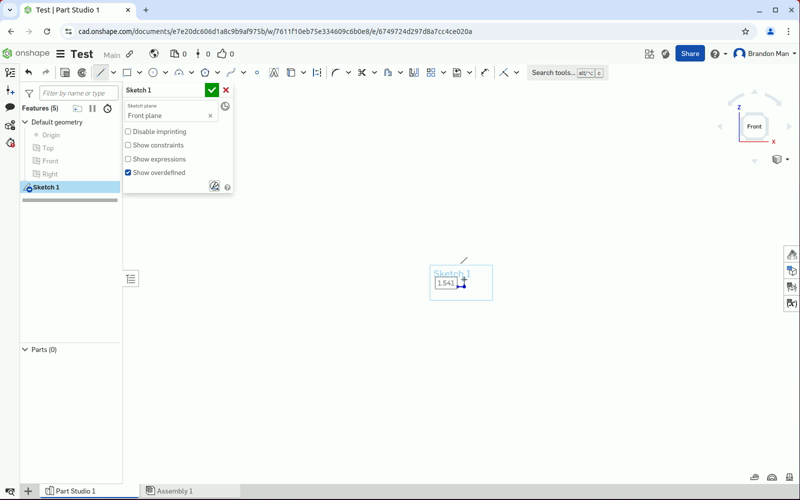
key_up(shift)
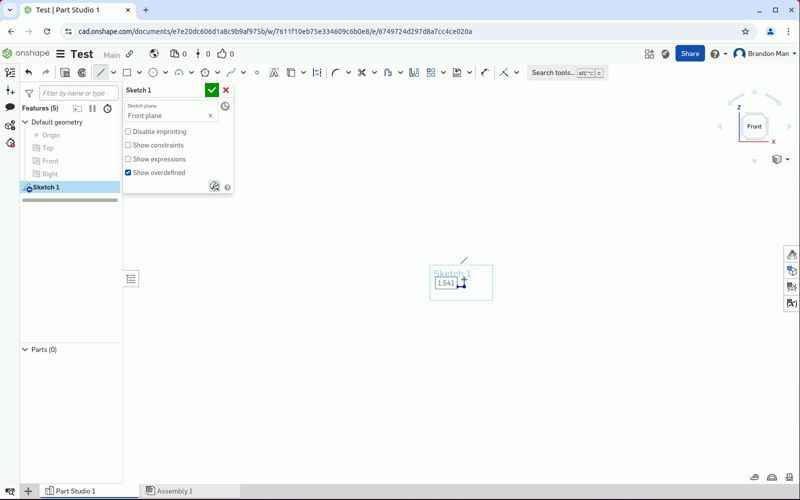
key_down(shift)
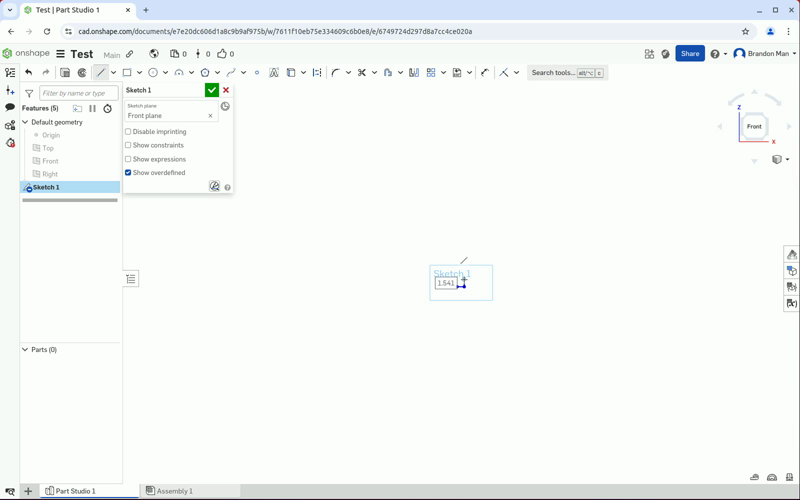
mouse_move(494, 279)
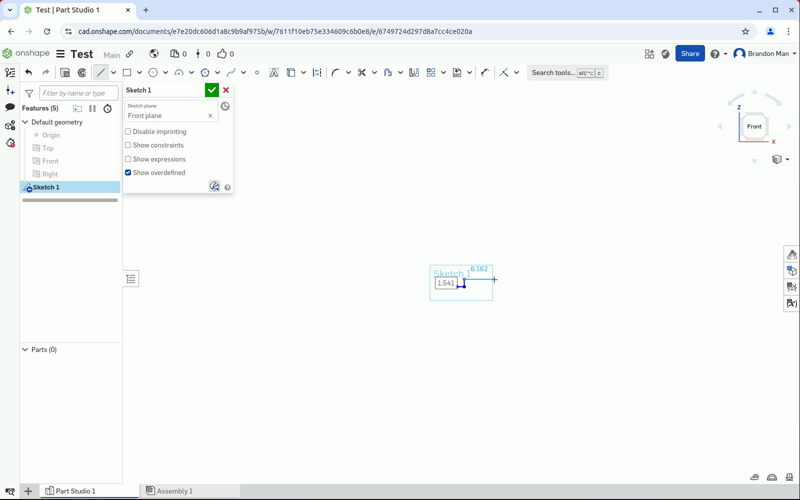
mouse_move(457, 279)
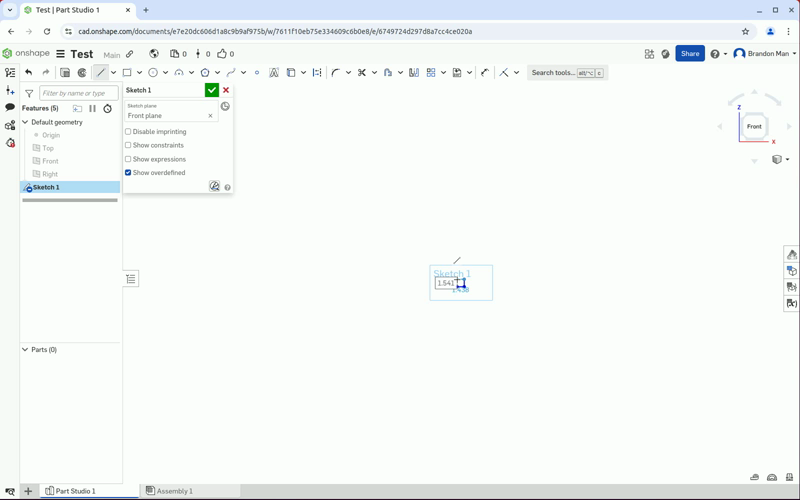
scroll(6)
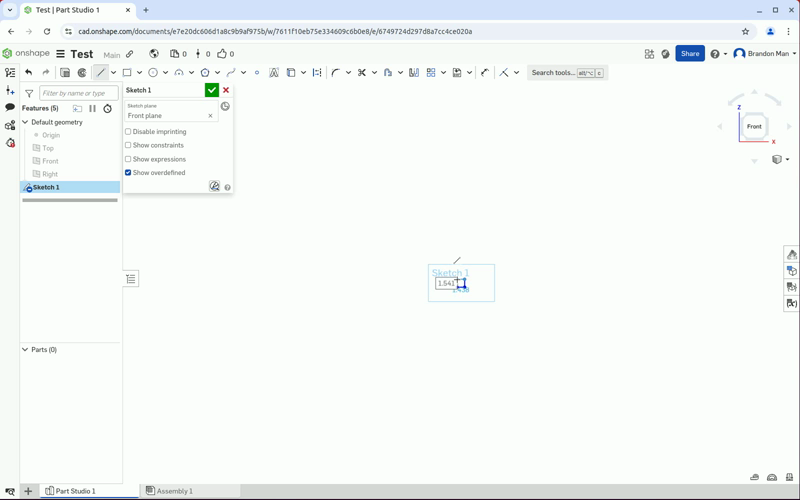
scroll(6)
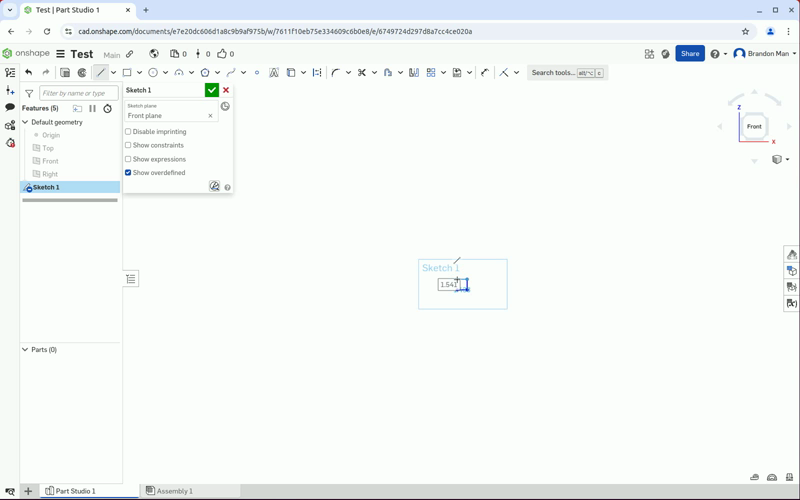
scroll(6)
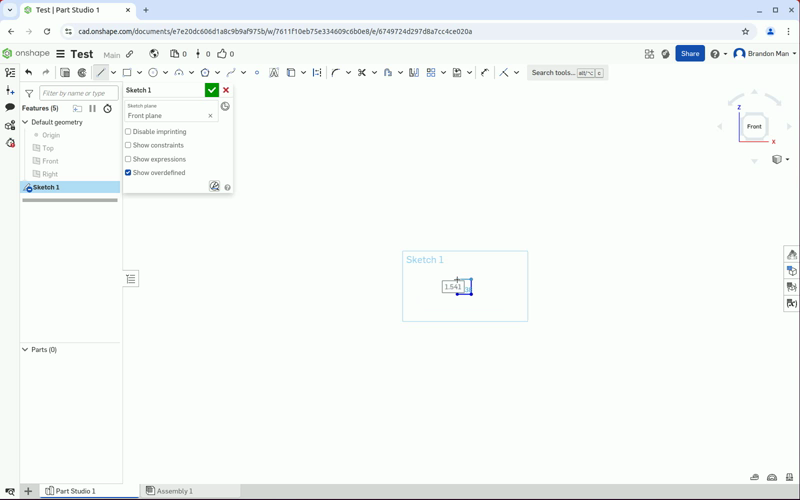
scroll(6)
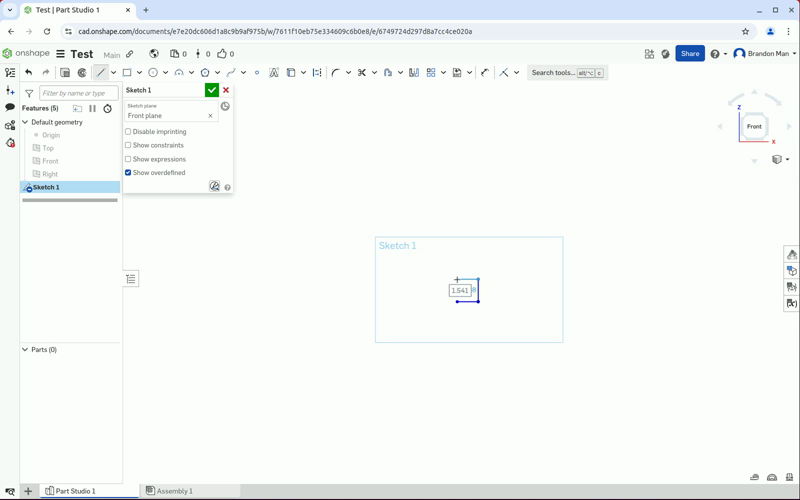
scroll(6)
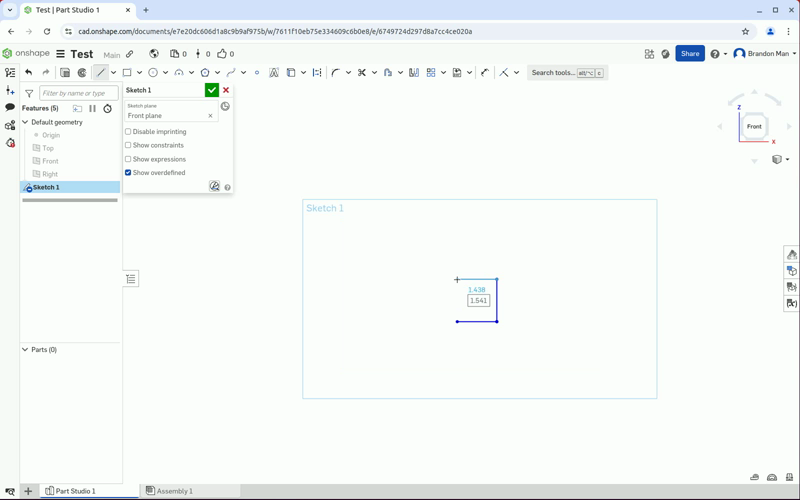
scroll(6)
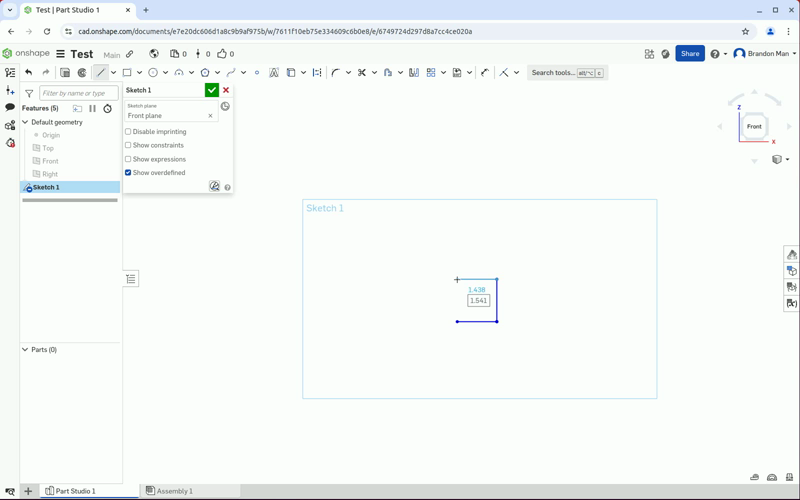
scroll(6)
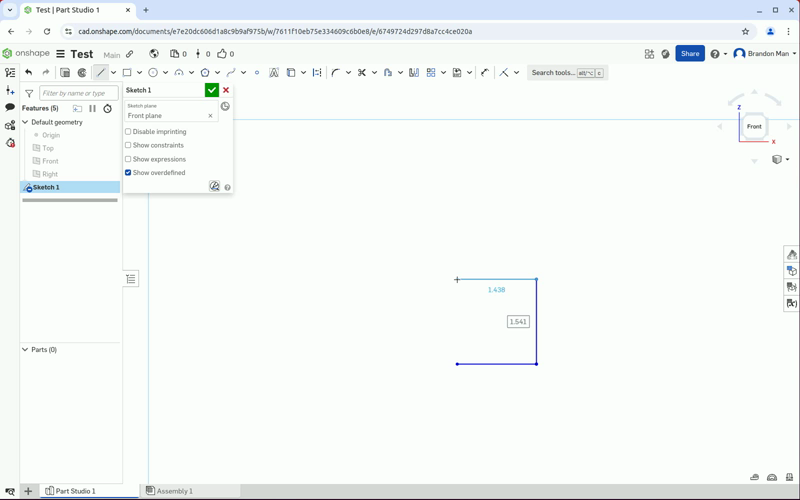
click(457, 279)
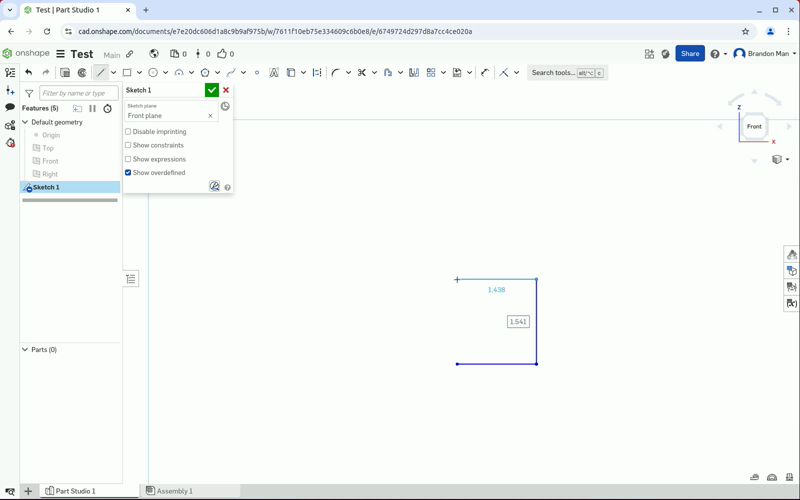
scroll(-6)
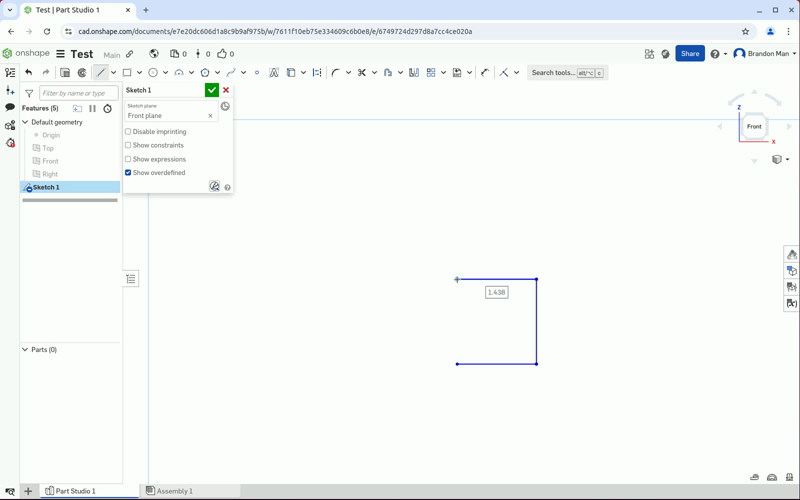
scroll(-6)
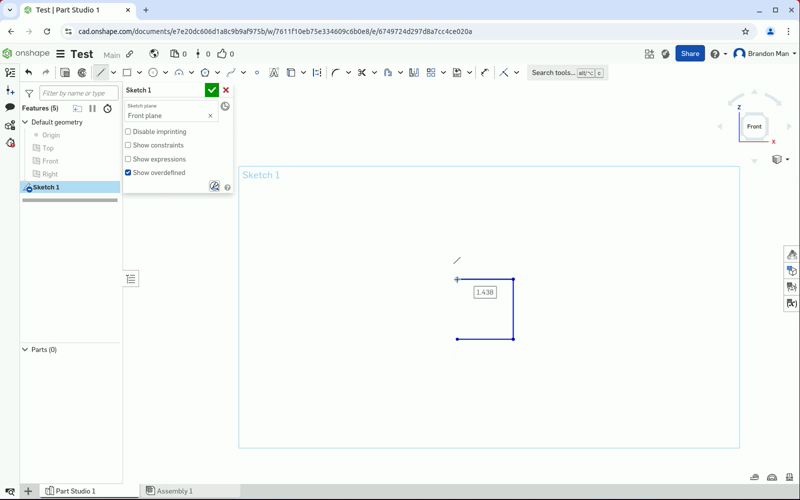
scroll(-6)
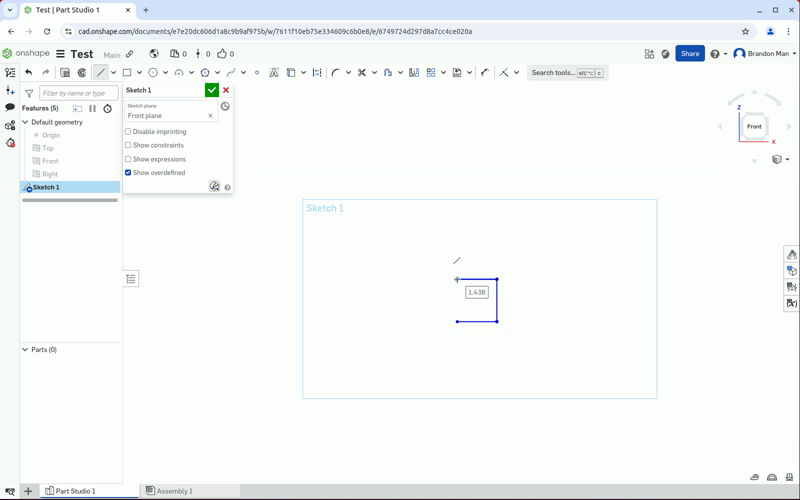
scroll(-6)
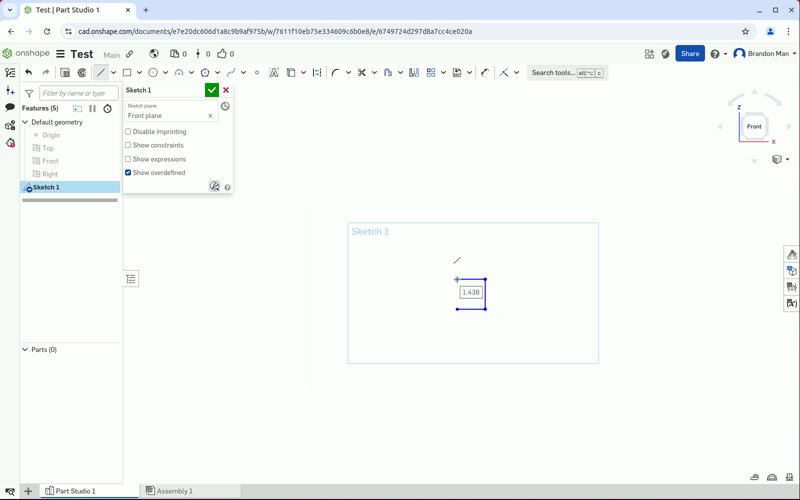
scroll(-6)
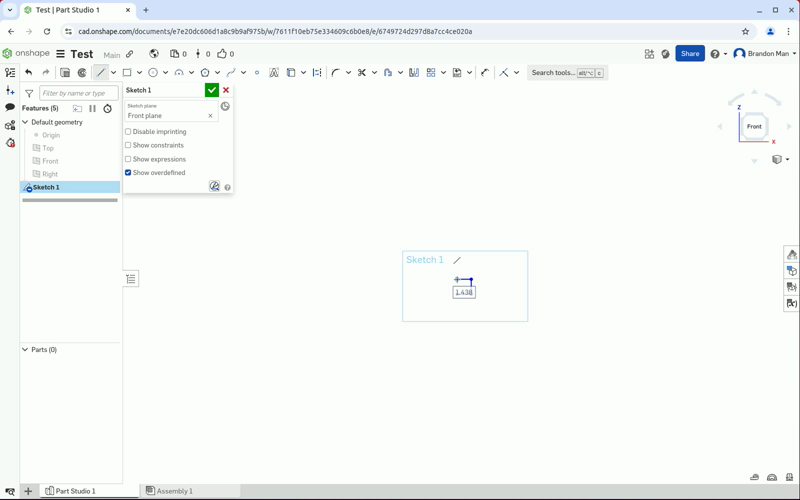
scroll(-6)
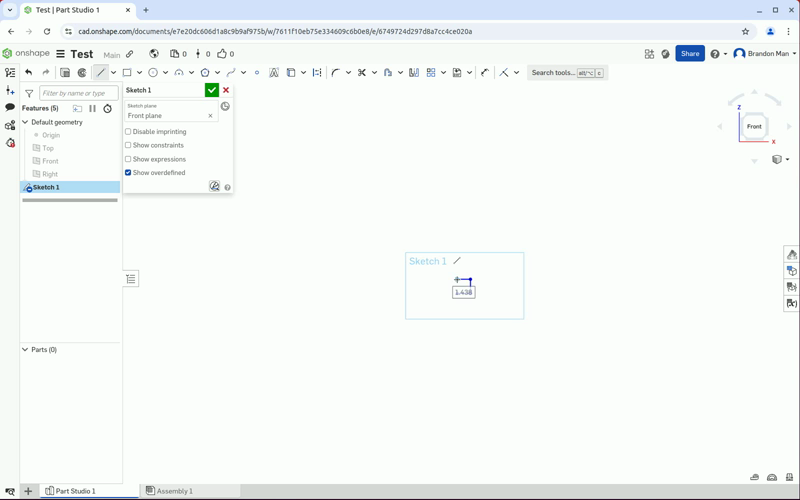
scroll(-6)
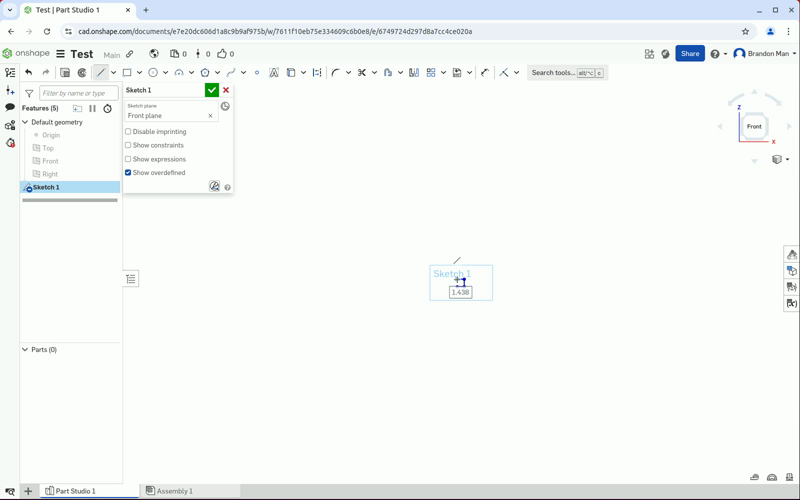
key_up(shift)
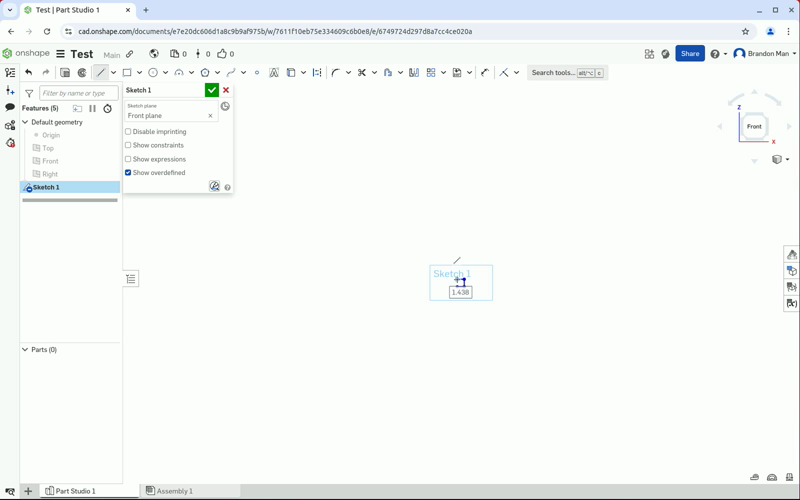
mouse_move(487, 279)
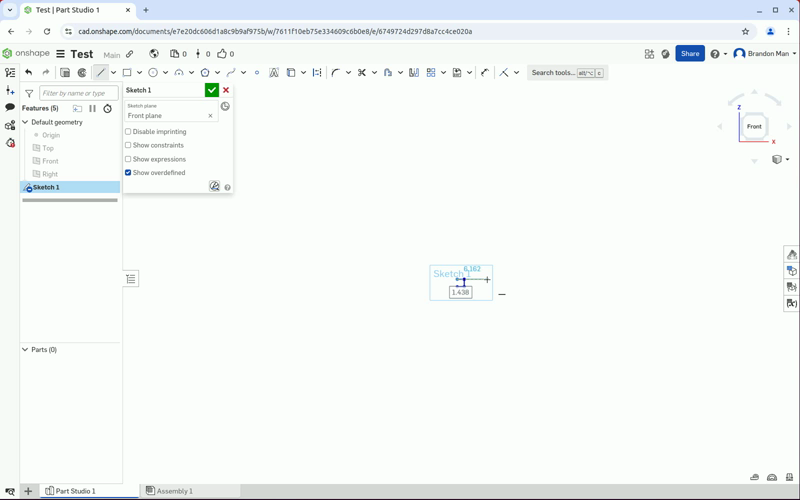
key_down(shift)
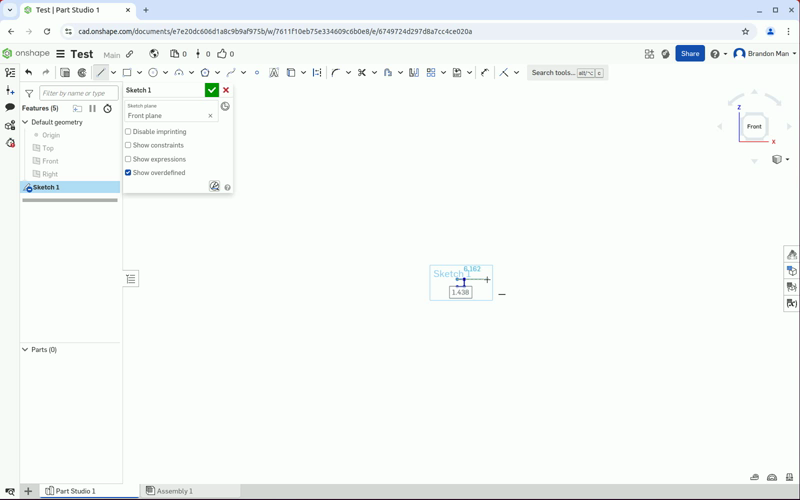
mouse_move(457, 286)
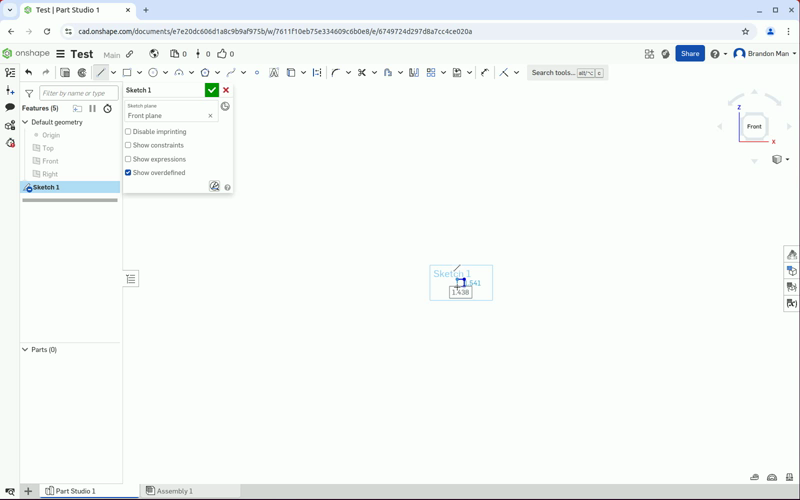
scroll(6)
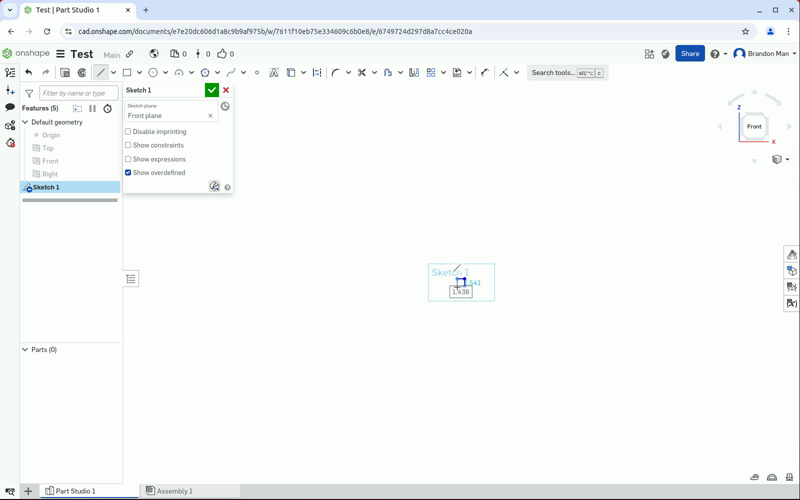
scroll(6)
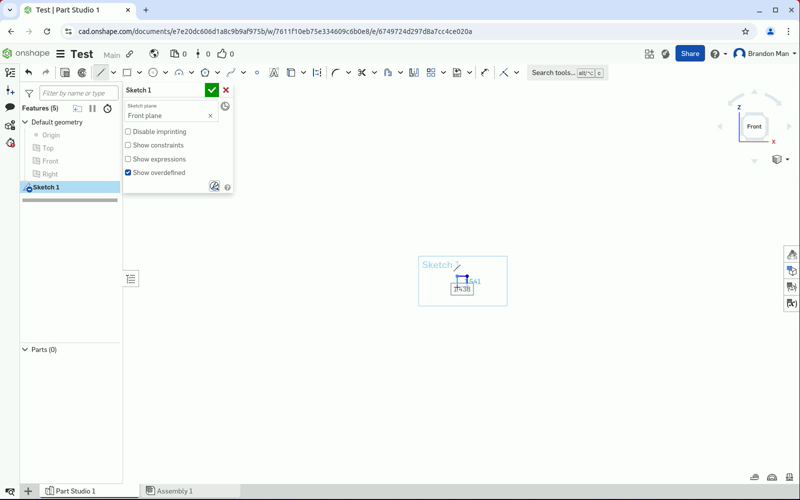
scroll(6)
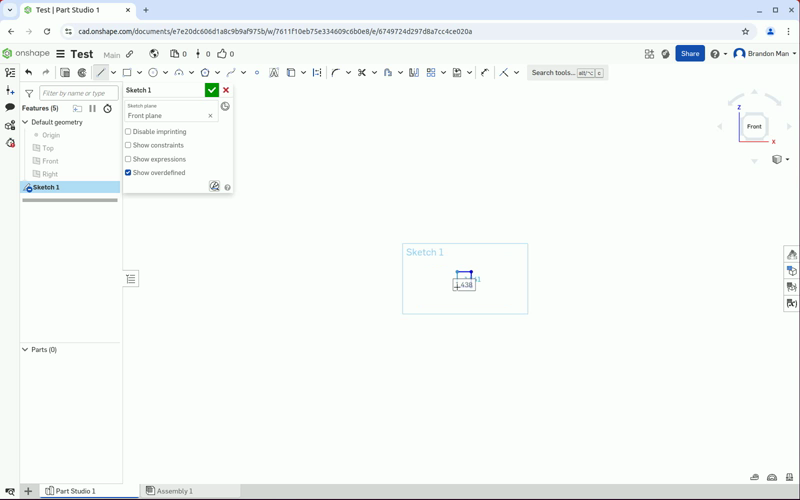
scroll(6)
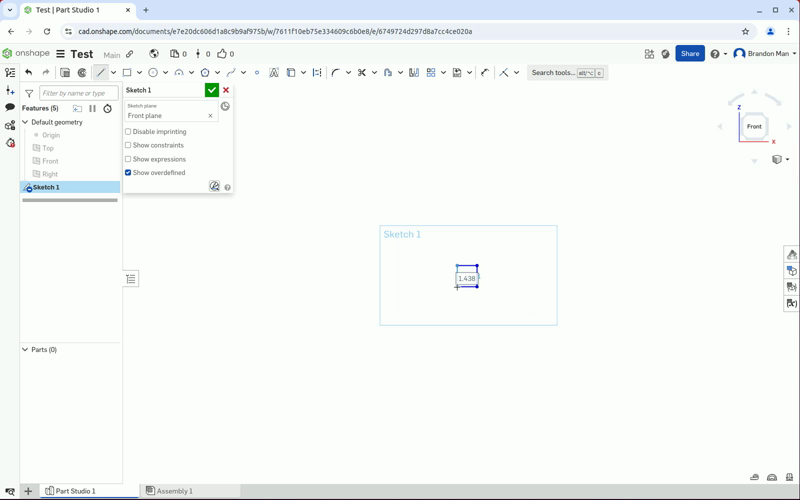
scroll(6)
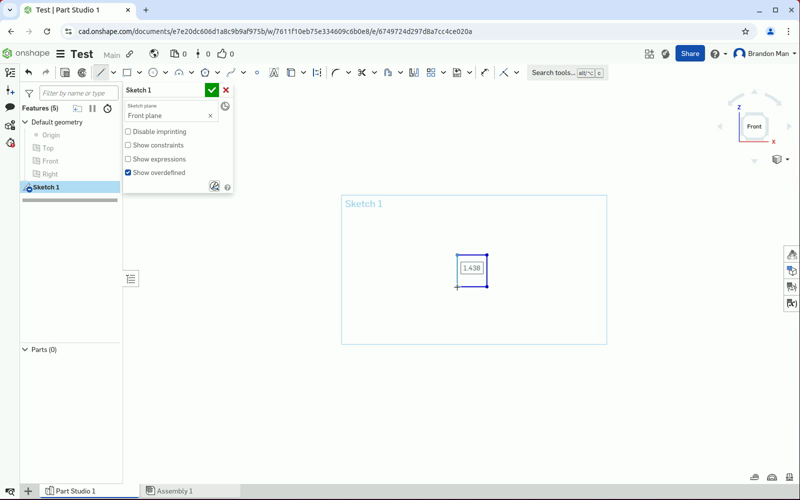
scroll(6)
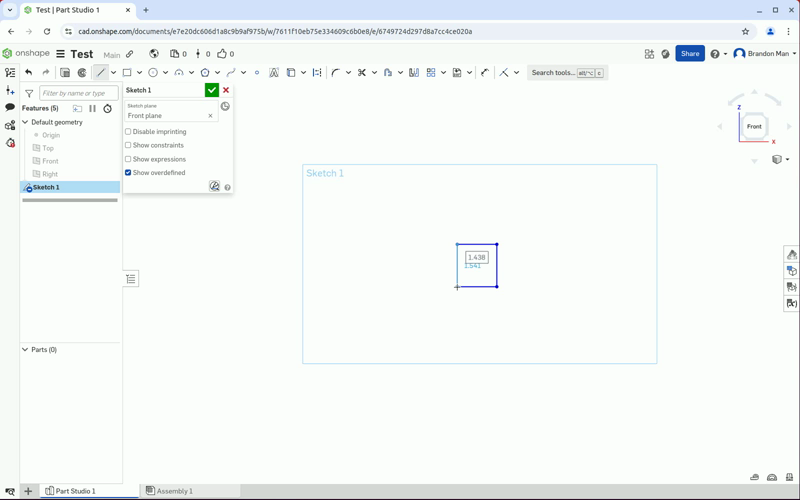
scroll(6)
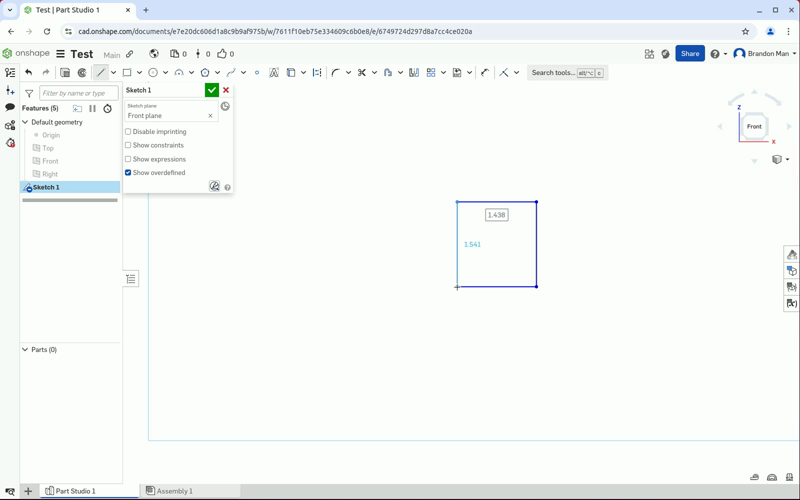
key_up(shift)
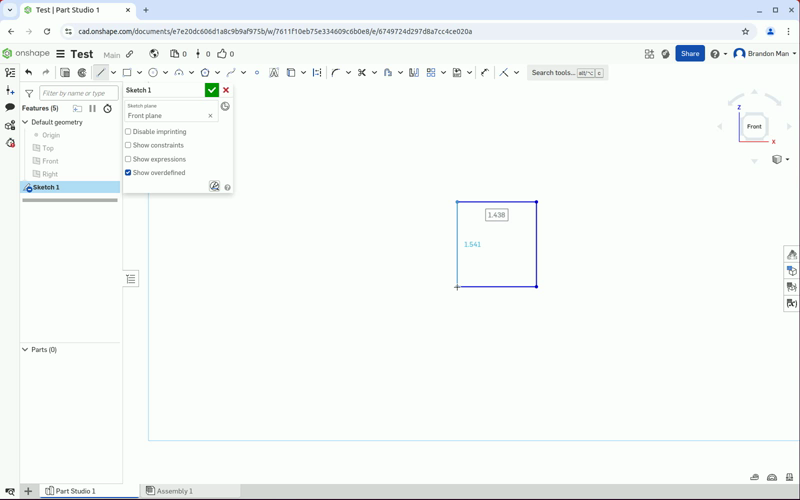
click(457, 286)
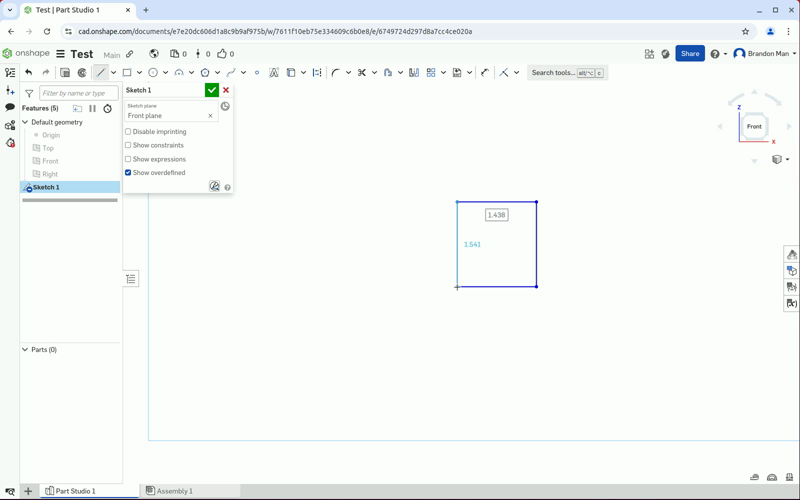
scroll(-6)
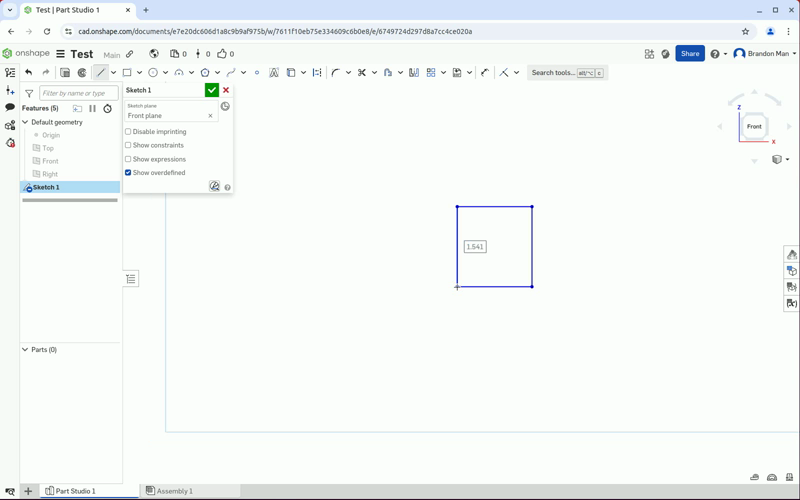
scroll(-6)
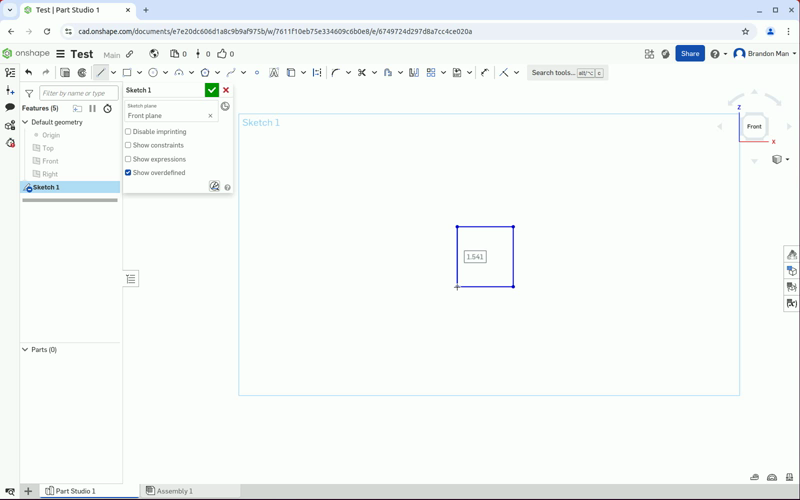
scroll(-6)
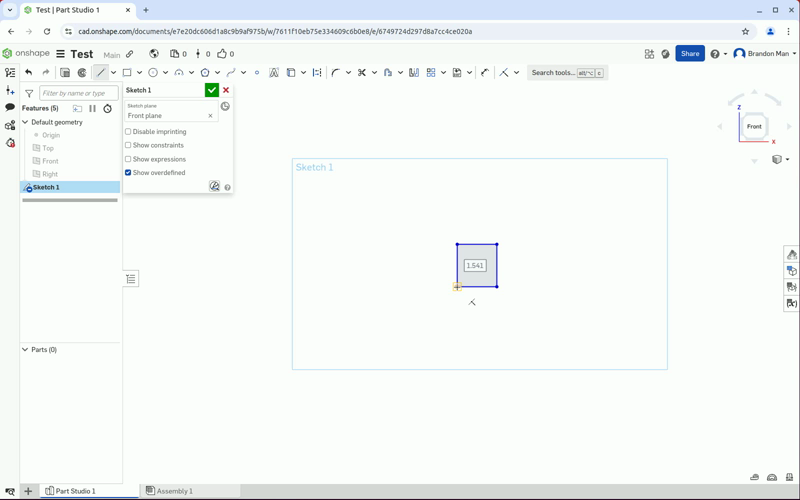
scroll(-6)
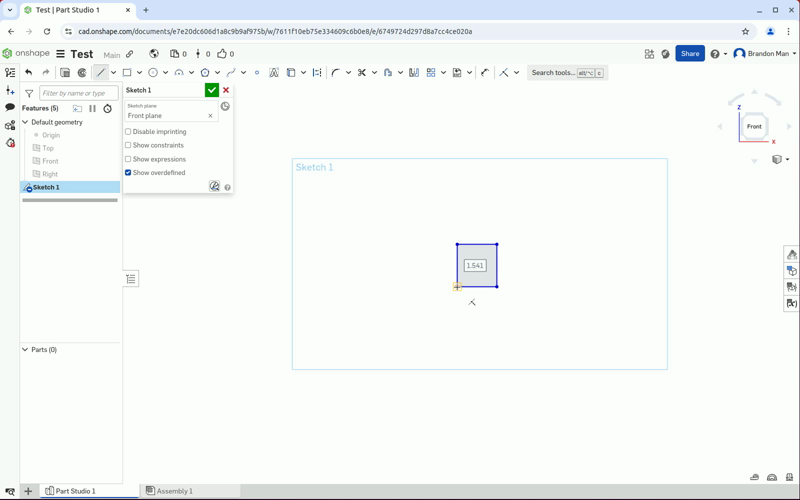
scroll(-6)
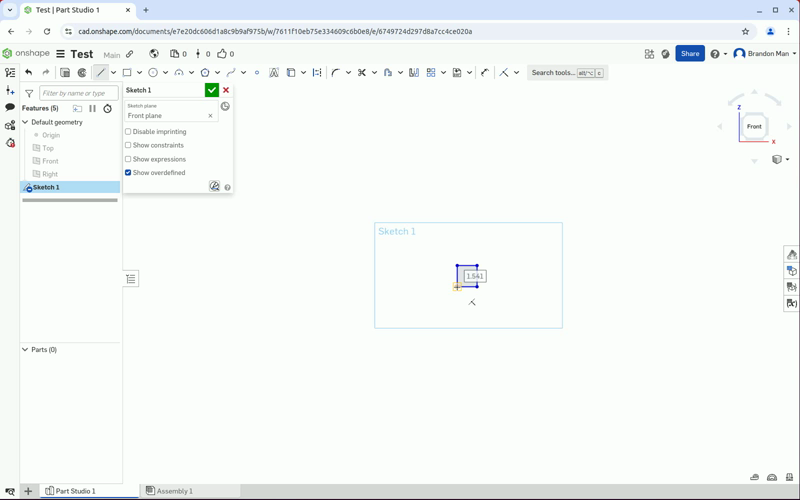
scroll(-6)
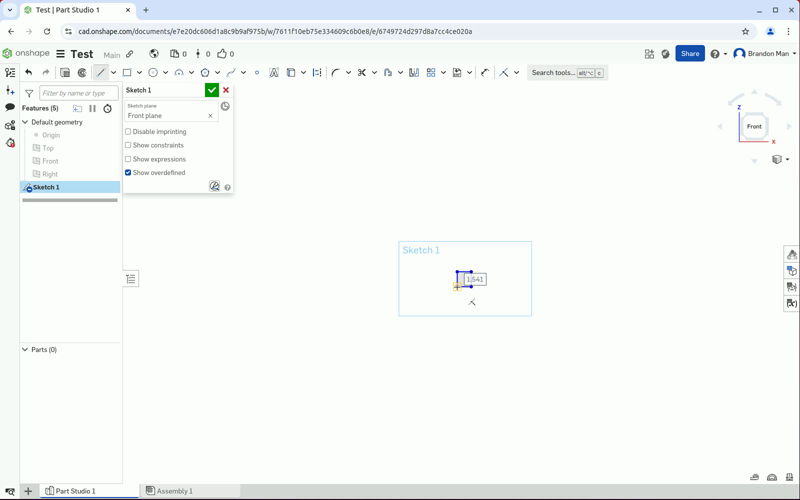
scroll(-6)
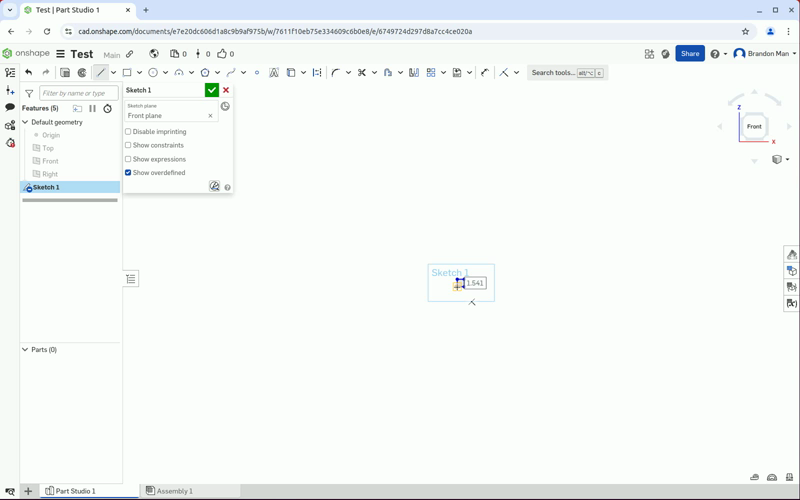
key(esc)
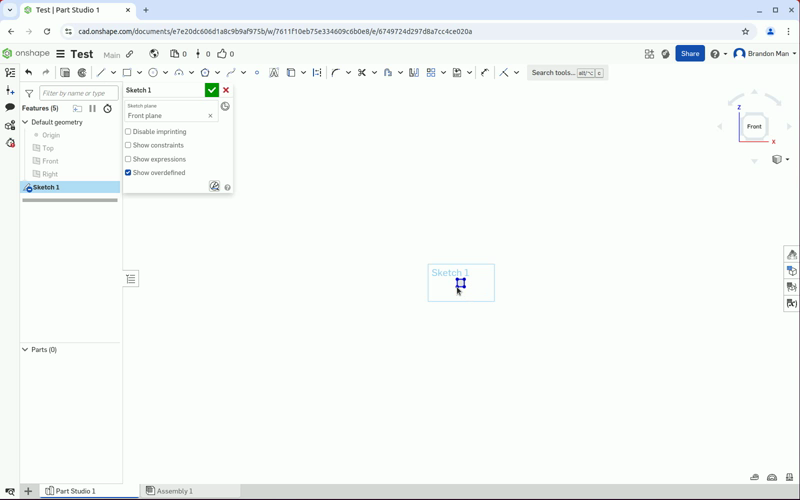
key(l)
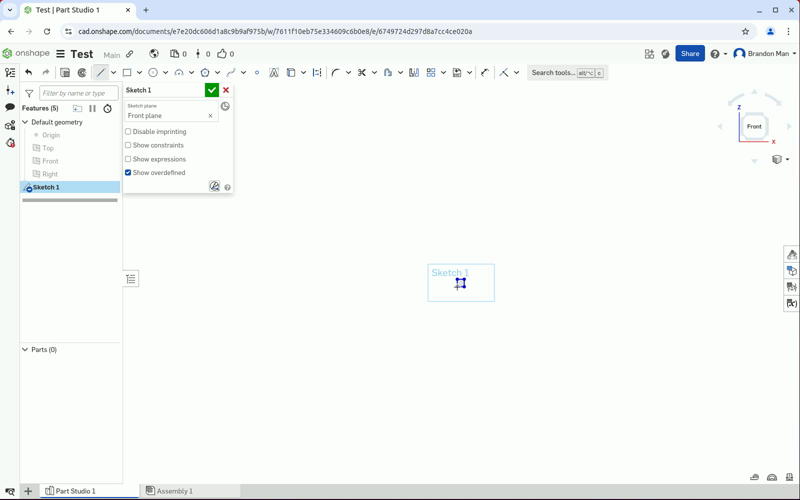
key_down(shift)
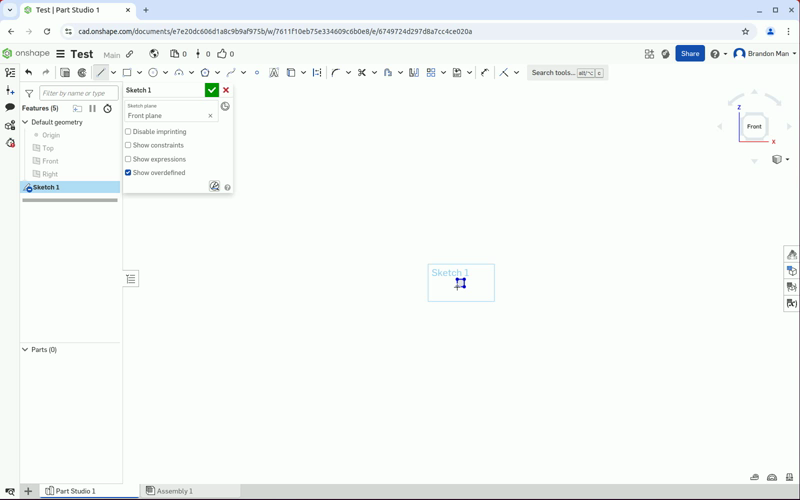
mouse_move(457, 285)
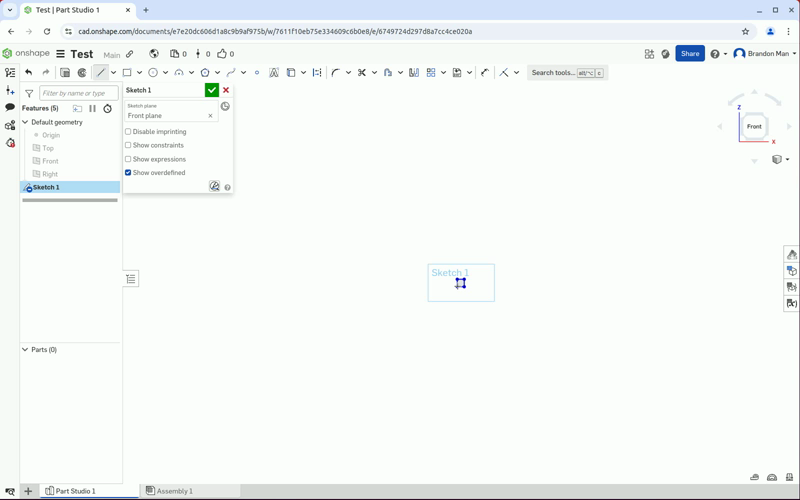
scroll(6)
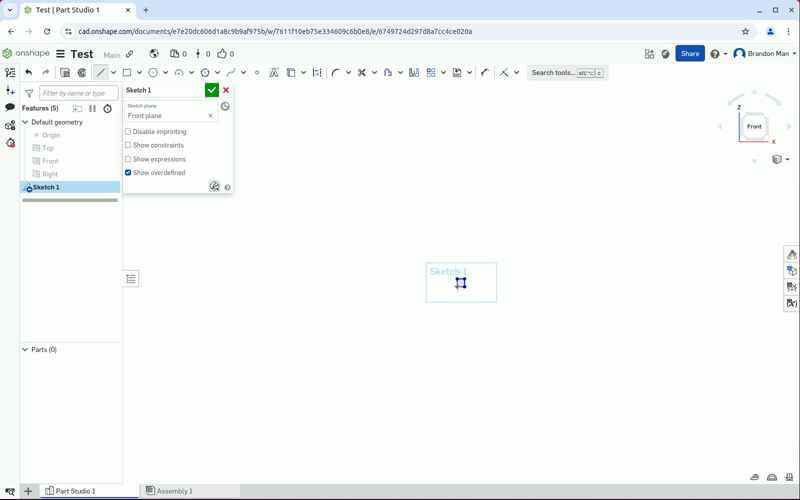
scroll(6)
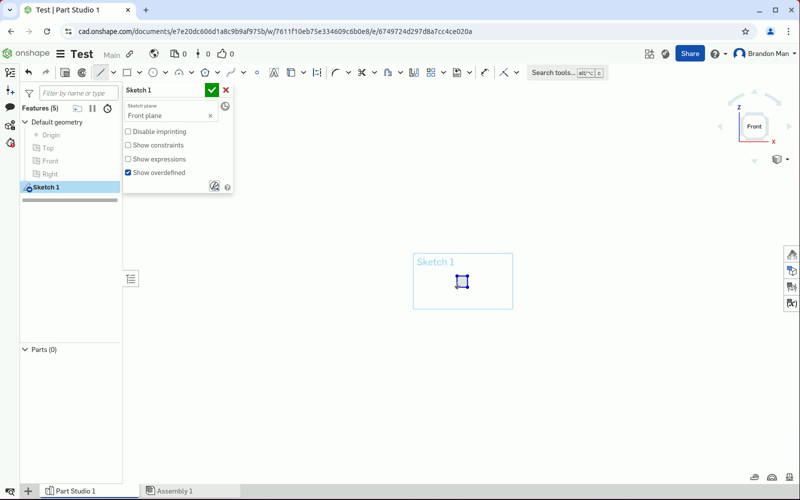
scroll(6)
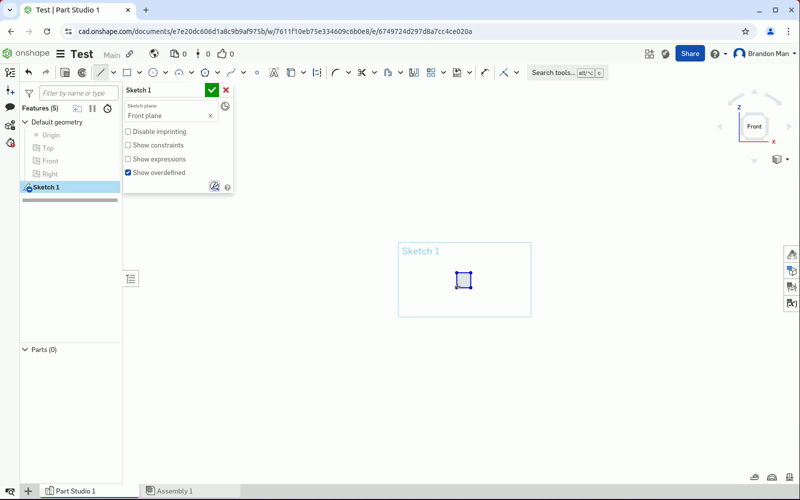
scroll(6)
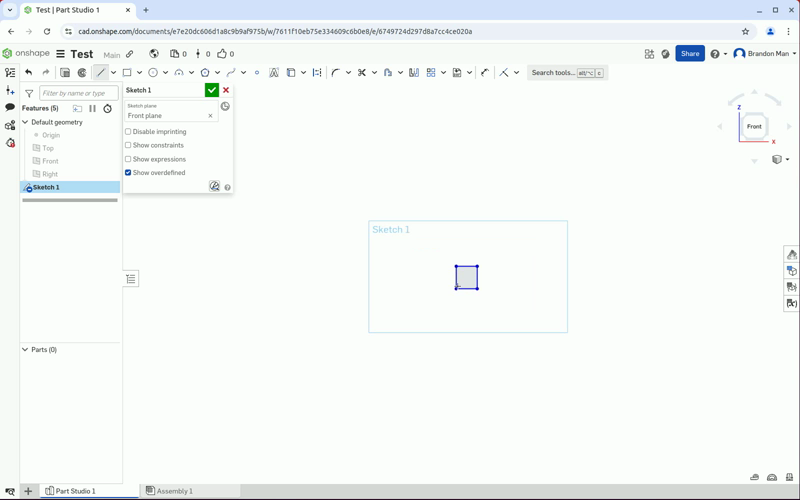
scroll(6)
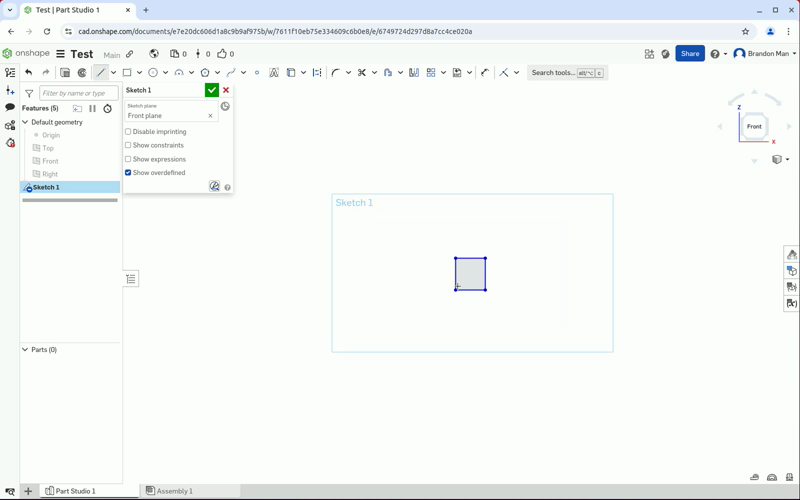
scroll(6)
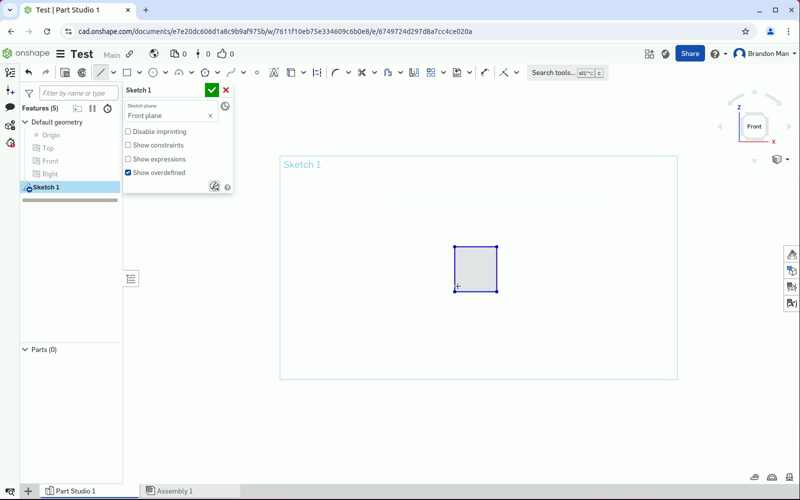
scroll(6)
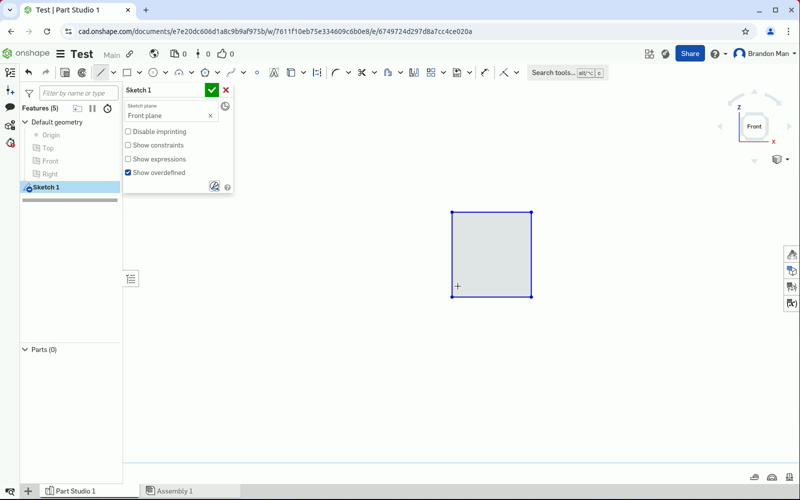
click(457, 285)
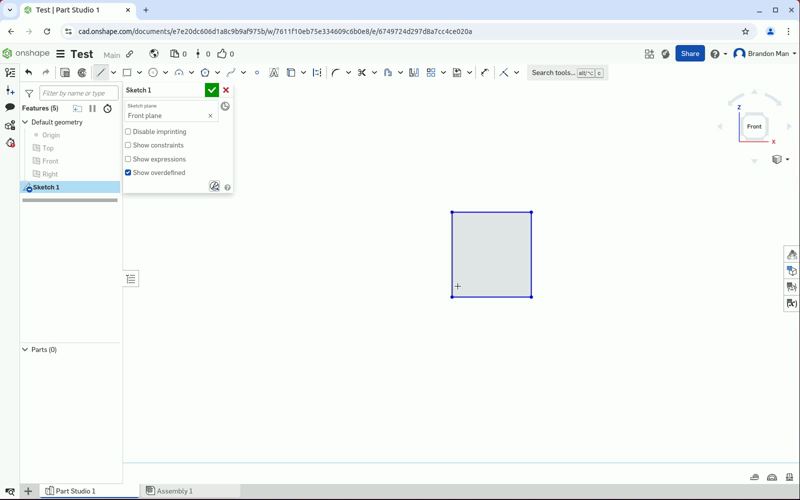
scroll(-6)
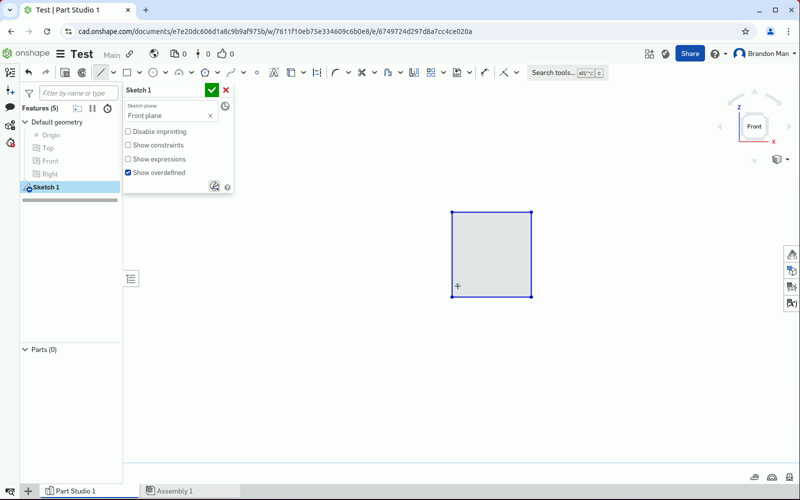
scroll(-6)
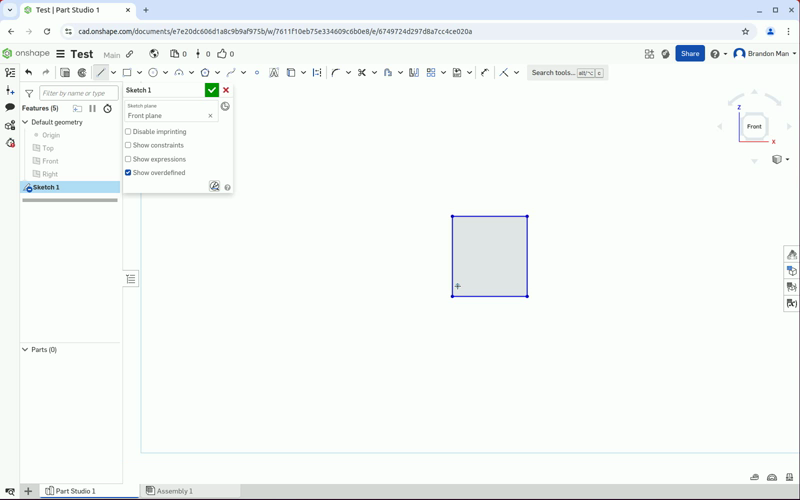
scroll(-6)
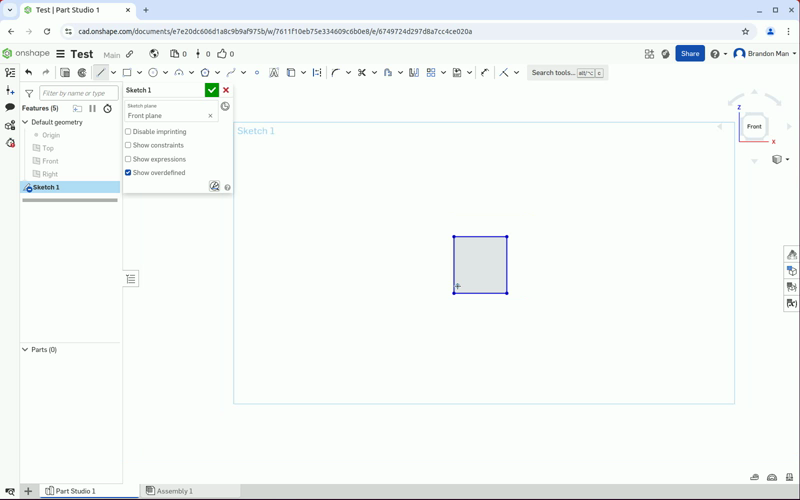
scroll(-6)
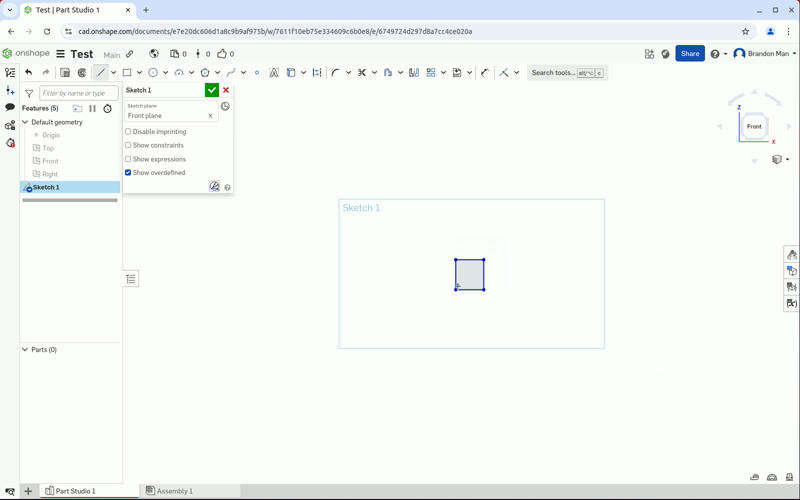
scroll(-6)
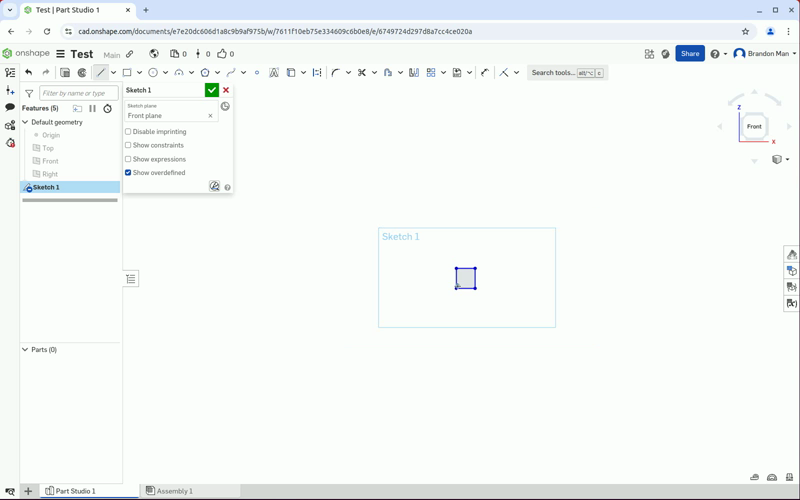
scroll(-6)
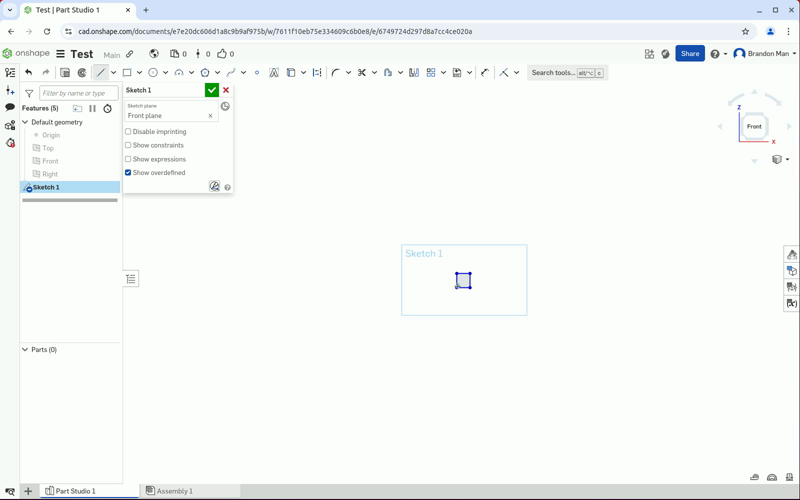
scroll(-6)
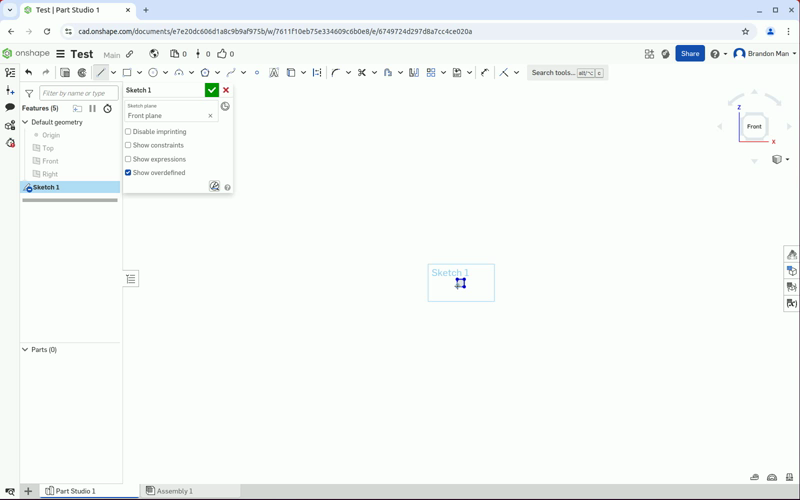
key_up(shift)
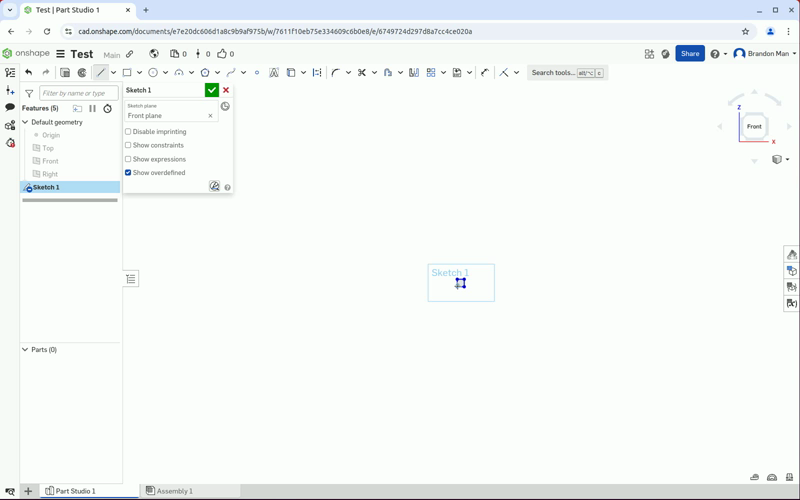
key_down(shift)
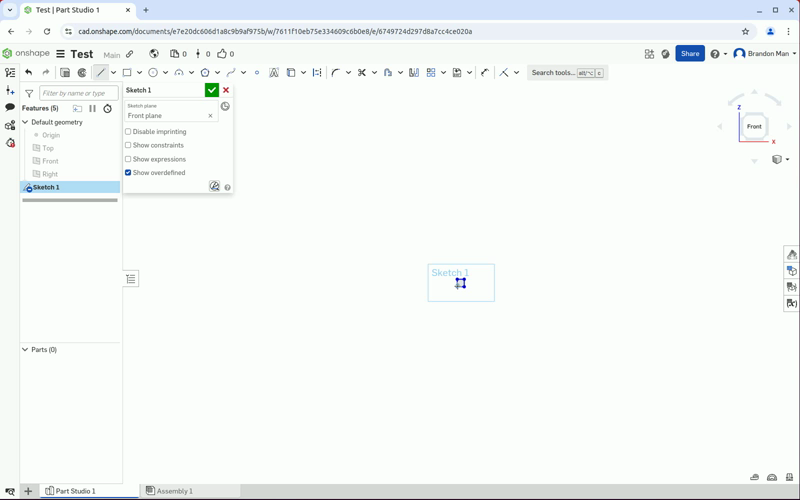
mouse_move(487, 285)
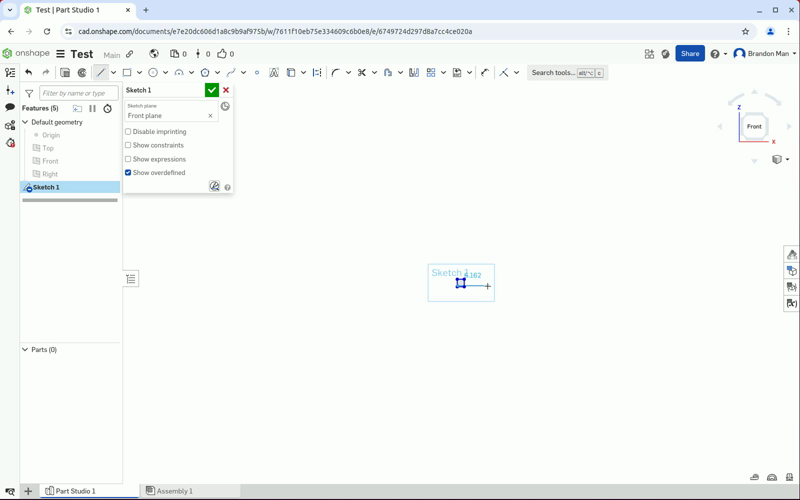
mouse_move(463, 285)
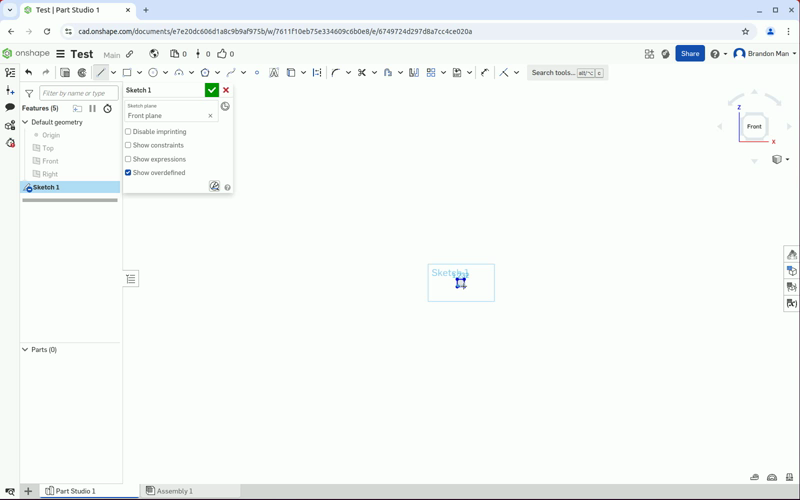
scroll(6)
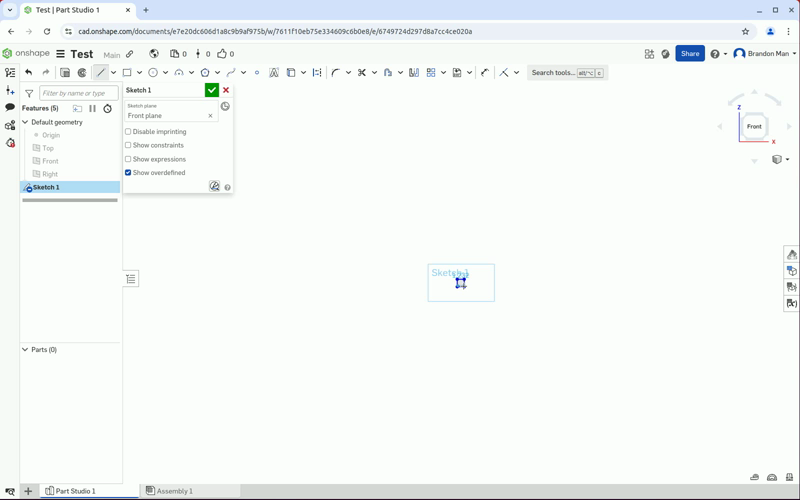
scroll(6)
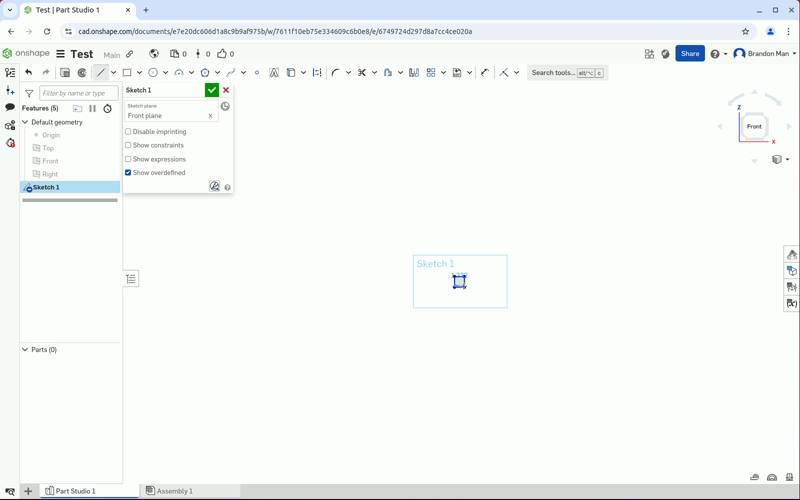
scroll(6)
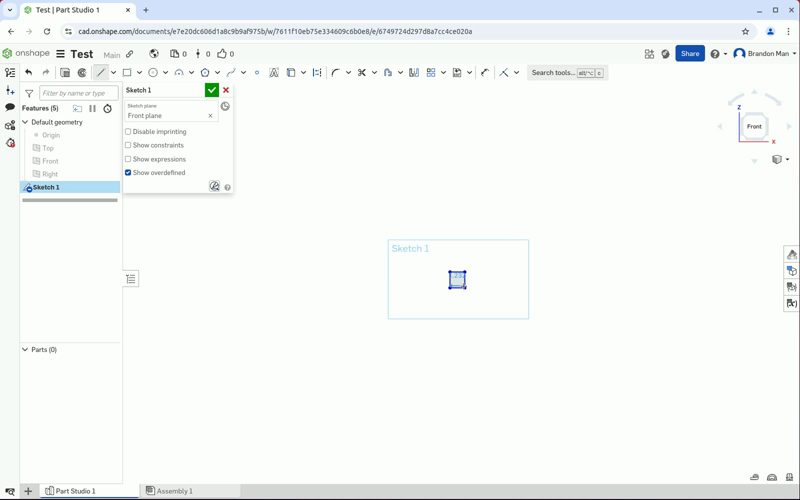
scroll(6)
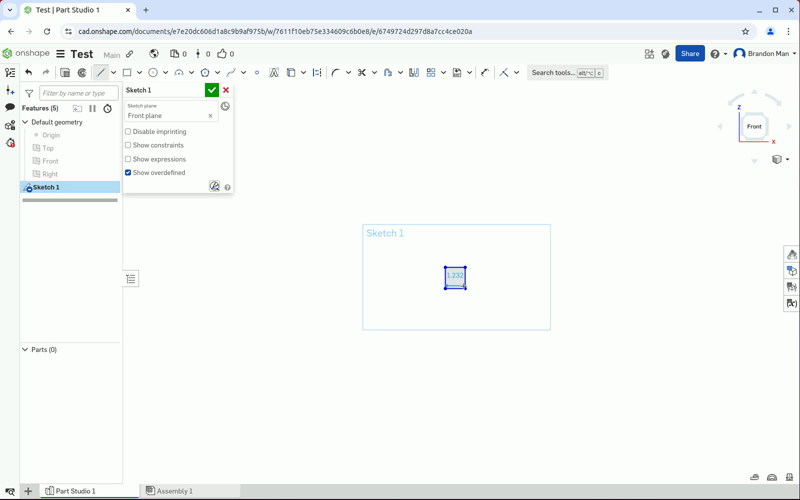
scroll(6)
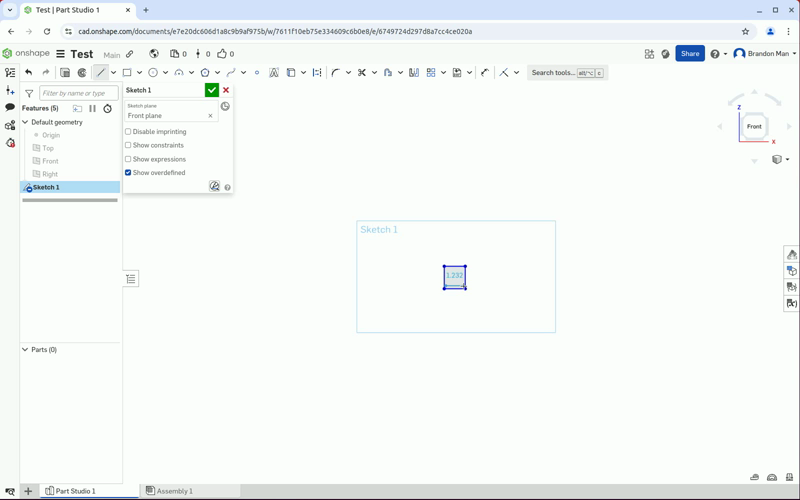
scroll(6)
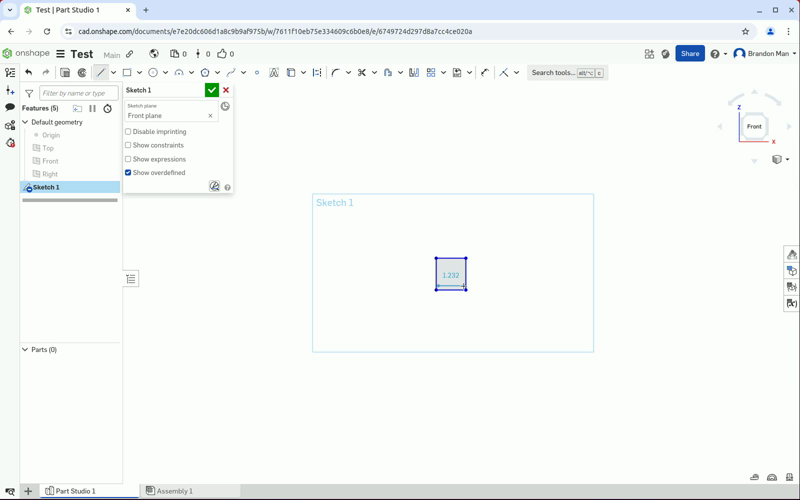
scroll(6)
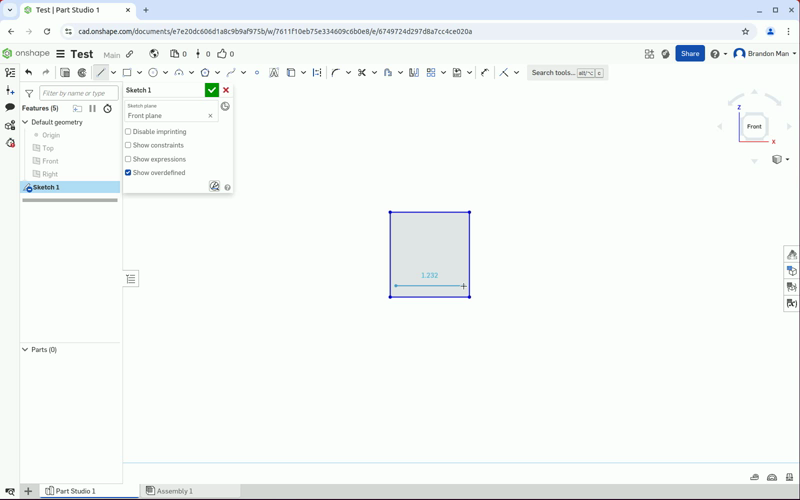
click(463, 285)
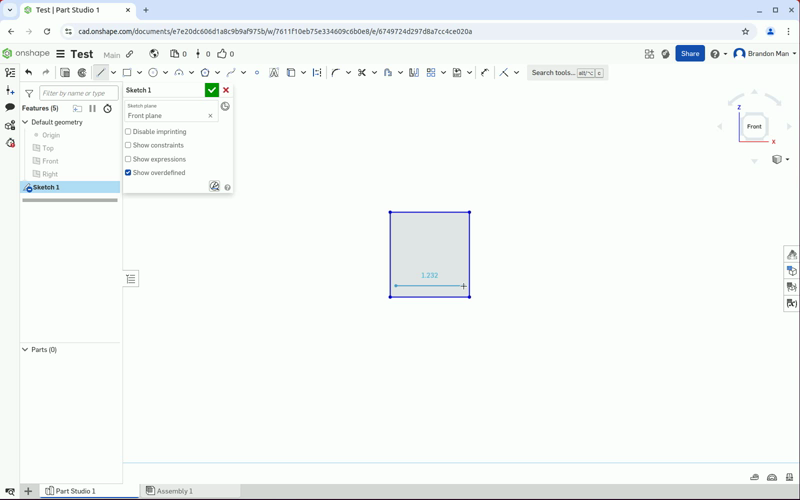
scroll(-6)
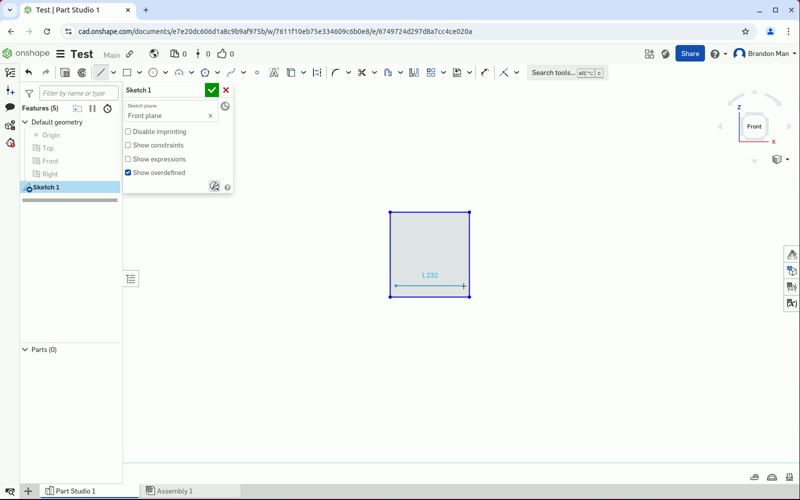
scroll(-6)
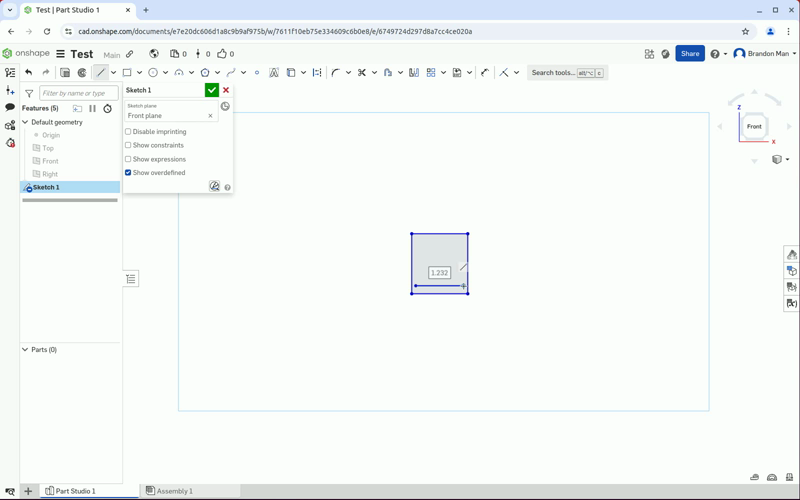
scroll(-6)
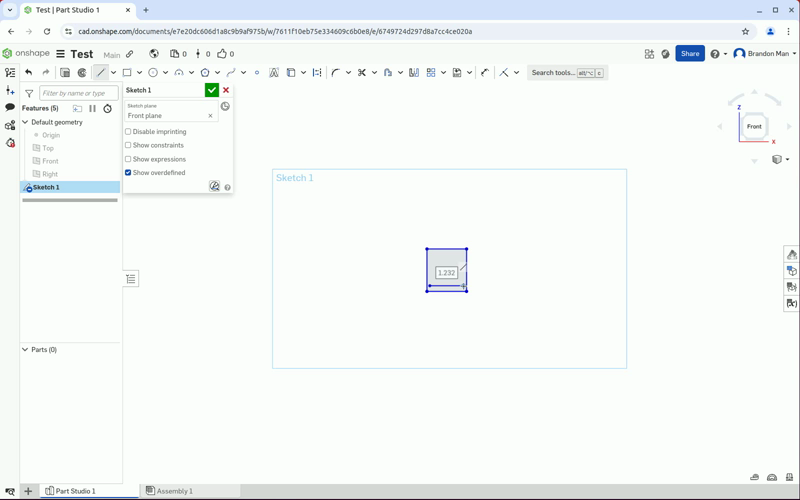
scroll(-6)
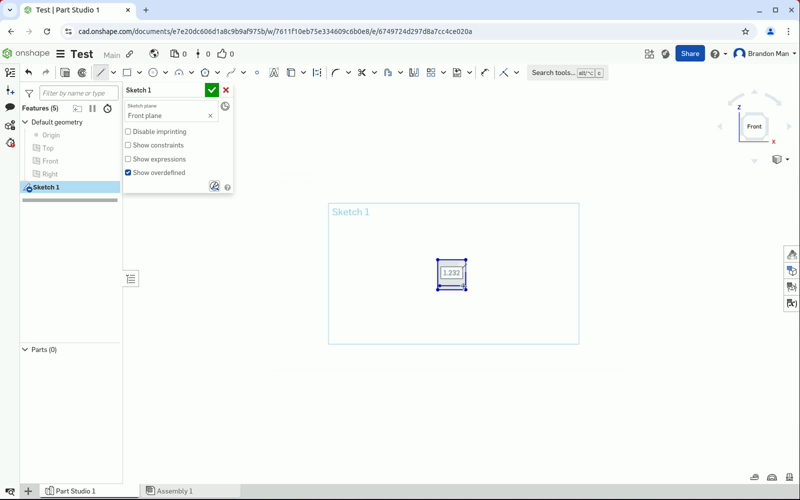
scroll(-6)
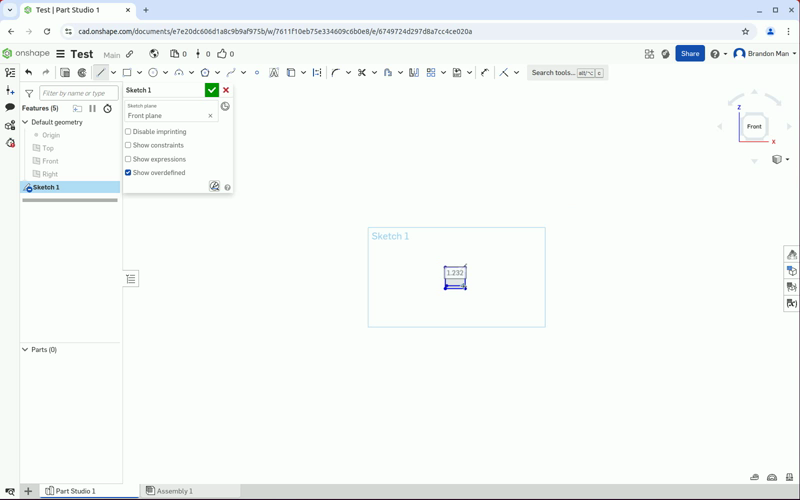
scroll(-6)
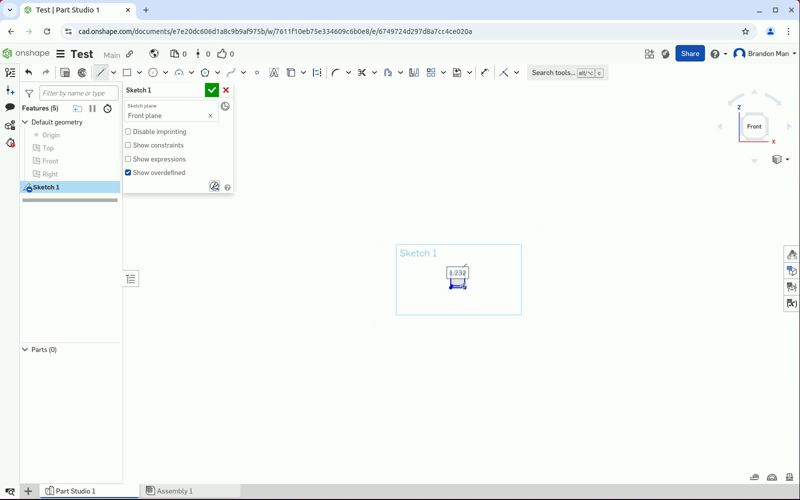
scroll(-6)
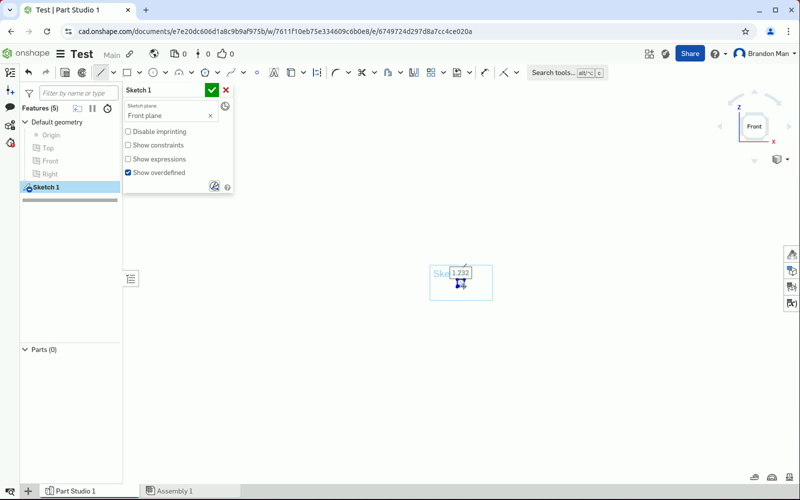
key_up(shift)
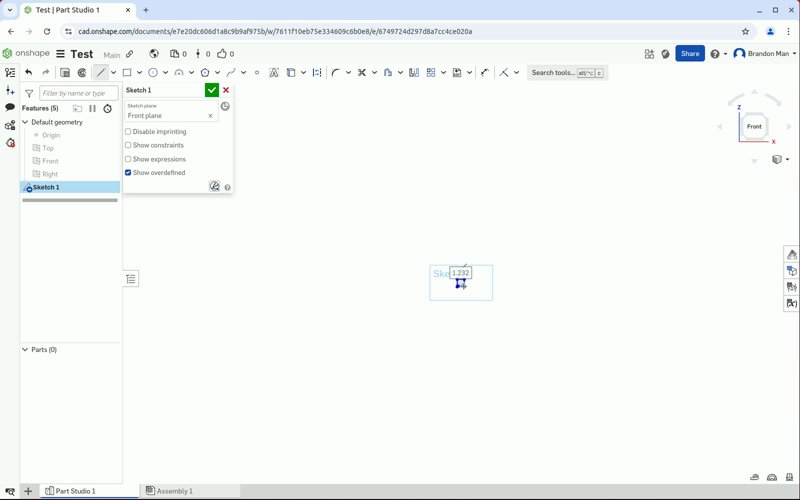
key_down(shift)
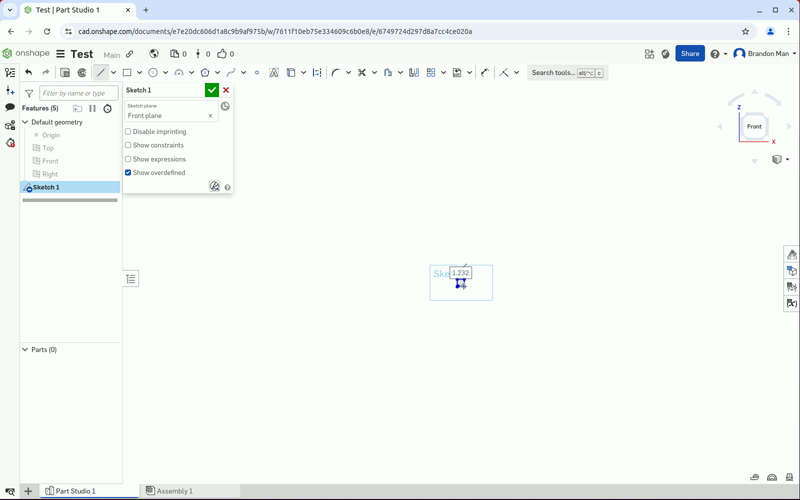
mouse_move(493, 285)
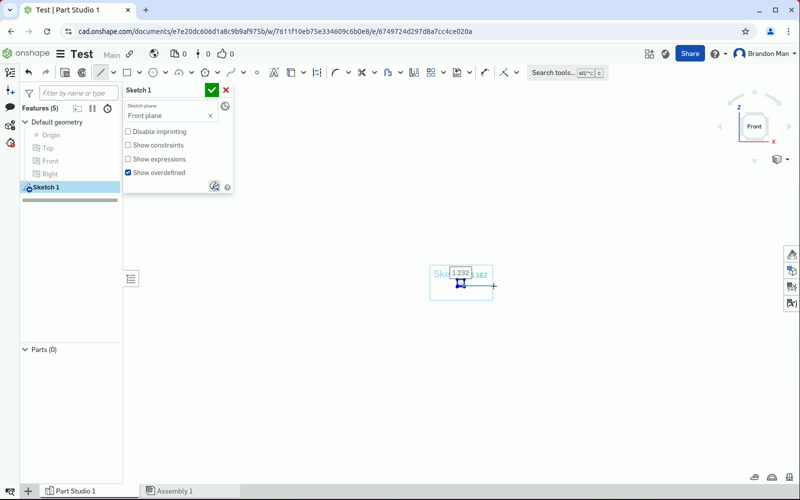
mouse_move(463, 279)
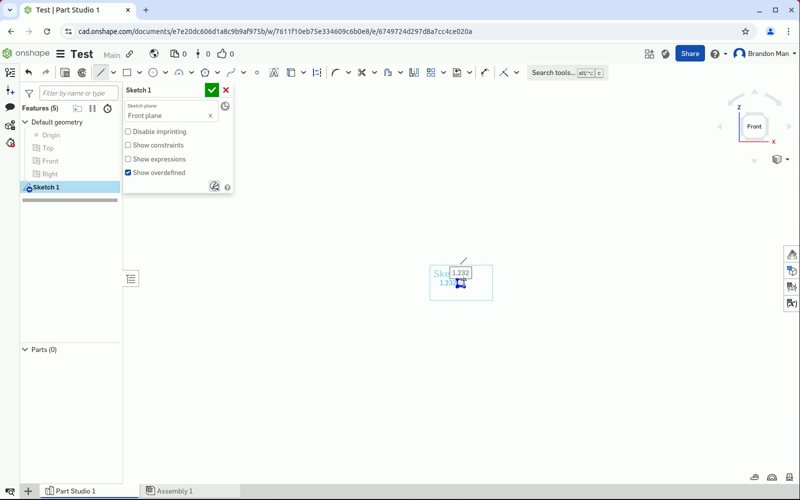
scroll(6)
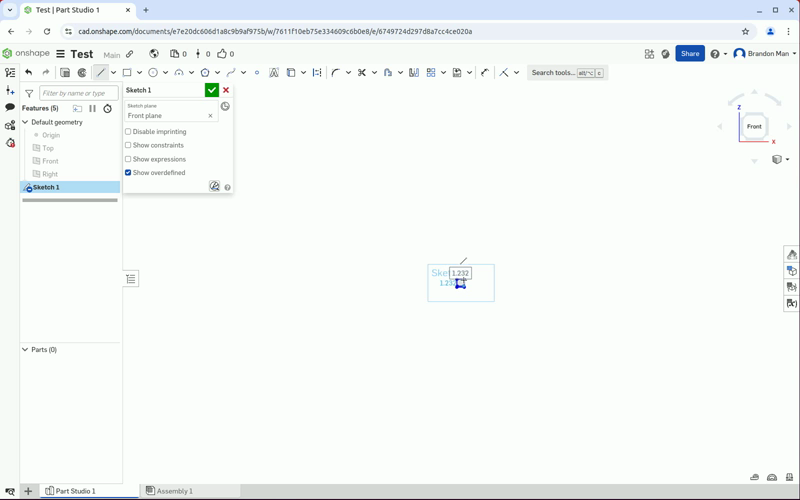
scroll(6)
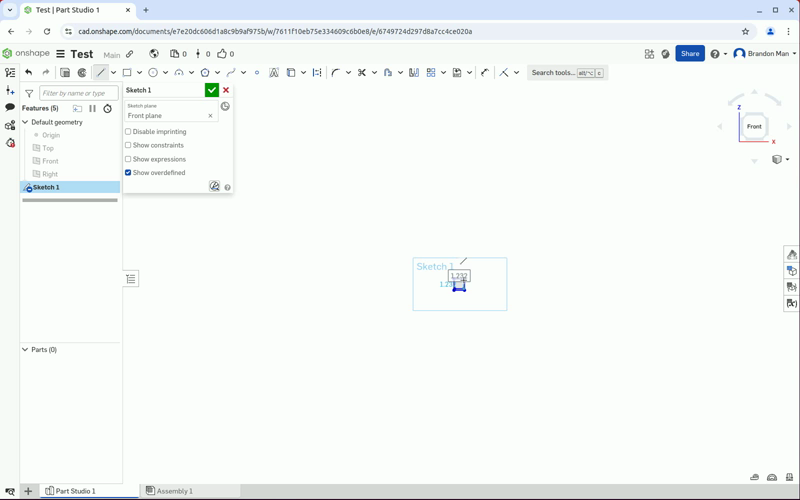
scroll(6)
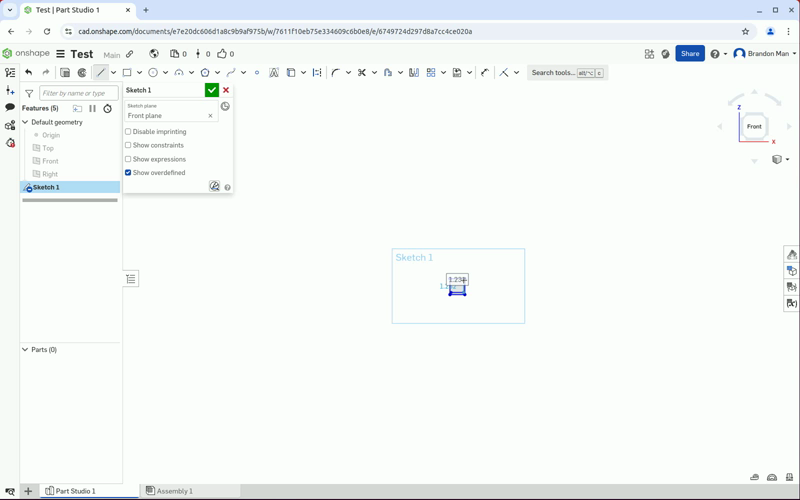
scroll(6)
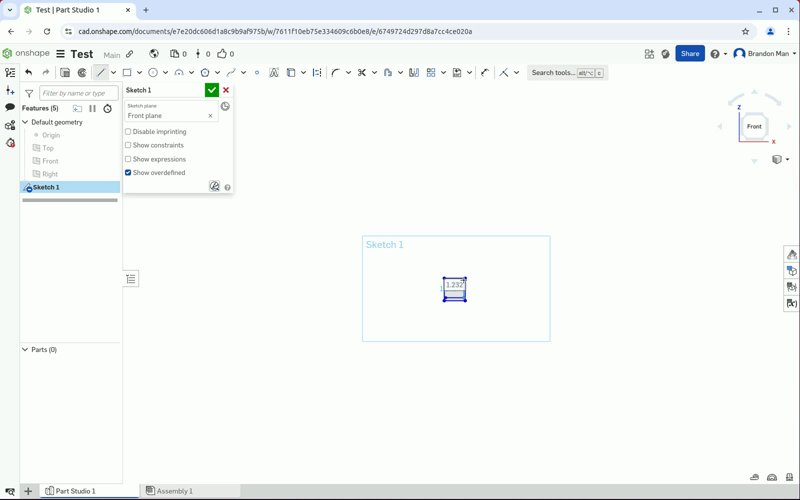
scroll(6)
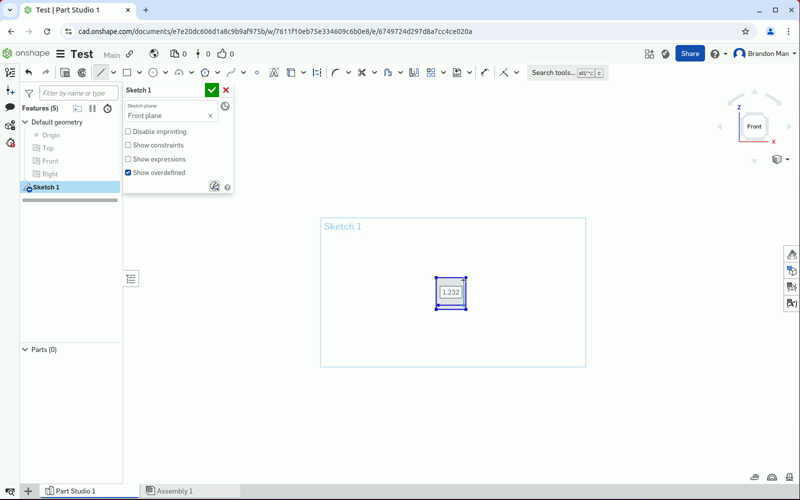
scroll(6)
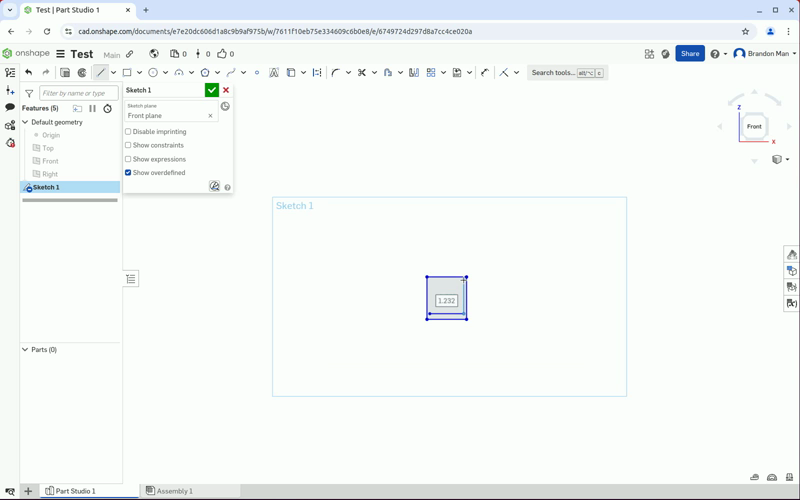
scroll(6)
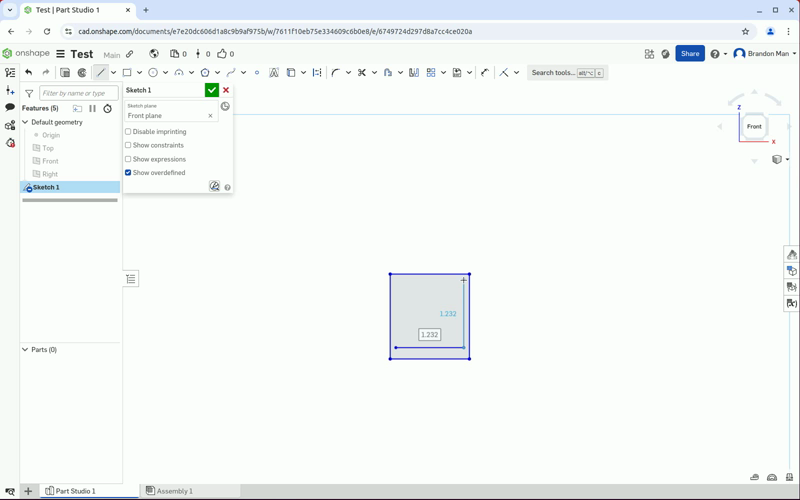
click(463, 279)
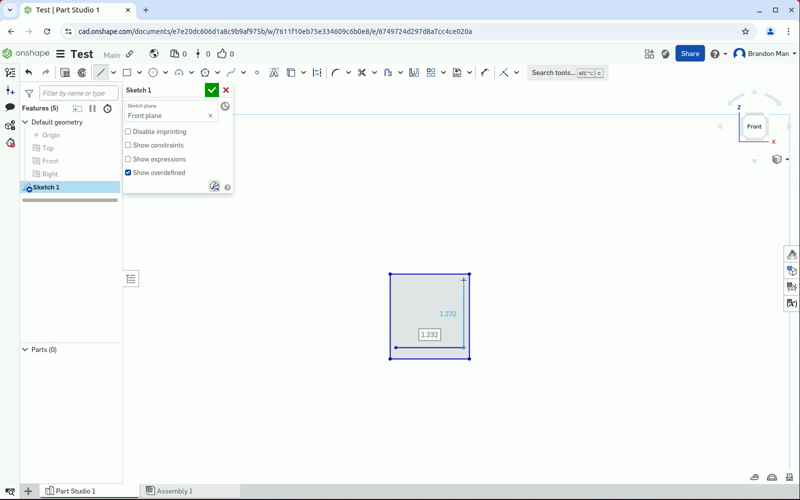
scroll(-6)
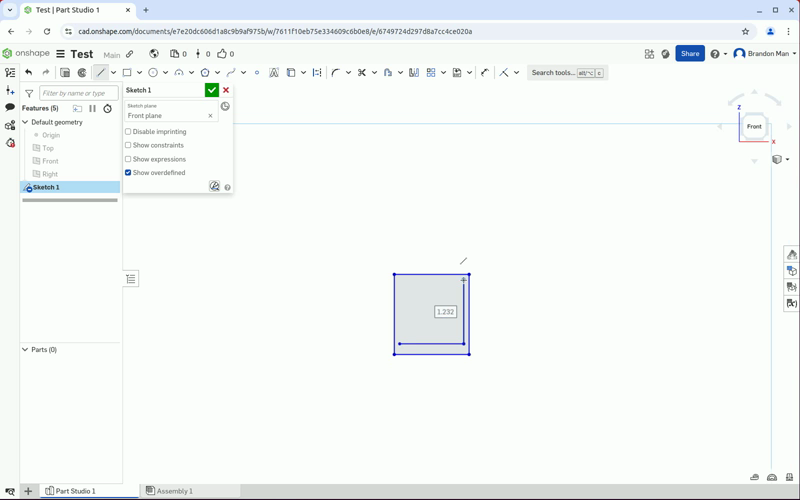
scroll(-6)
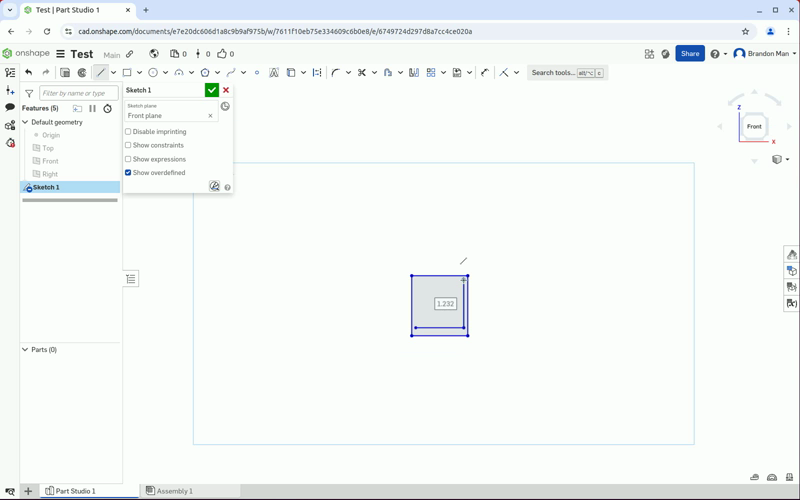
scroll(-6)
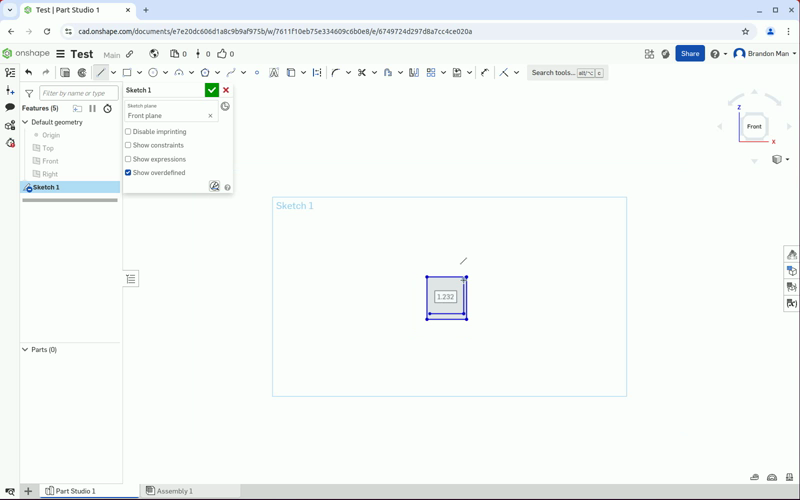
scroll(-6)
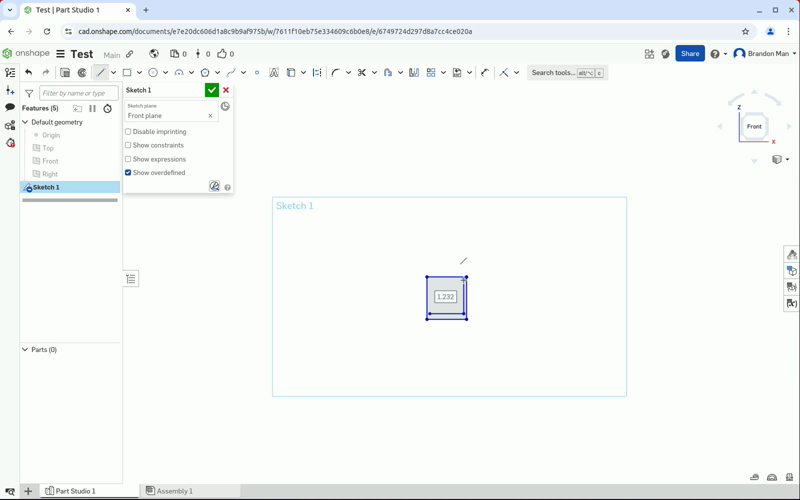
scroll(-6)
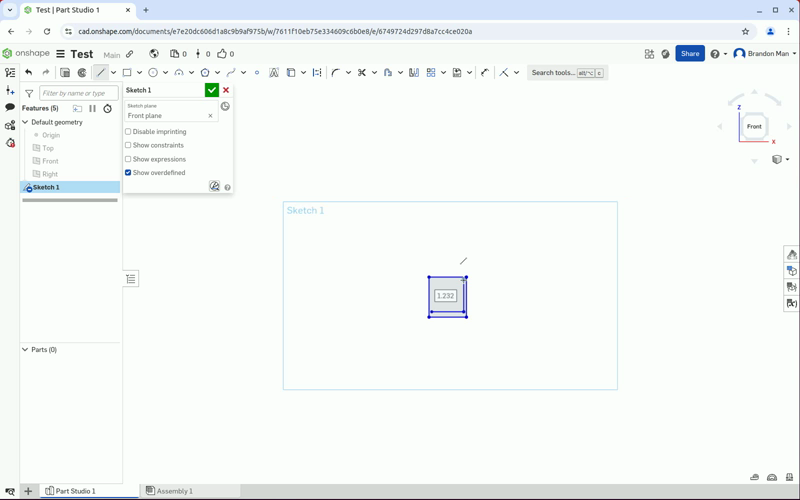
scroll(-6)
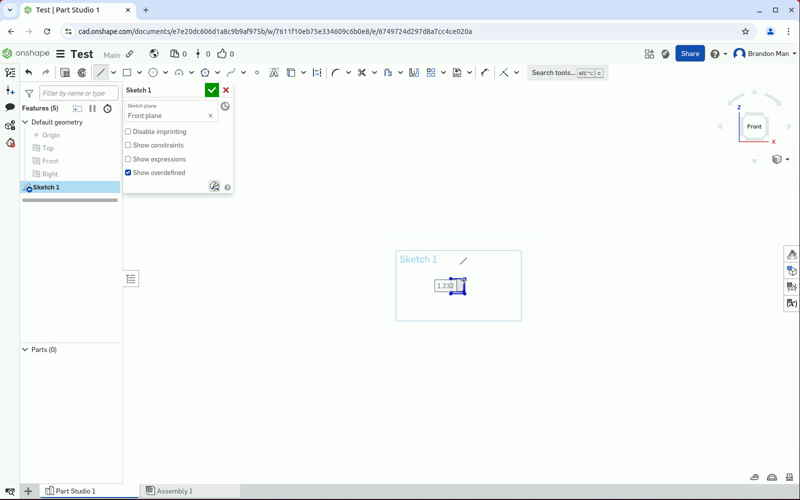
scroll(-6)
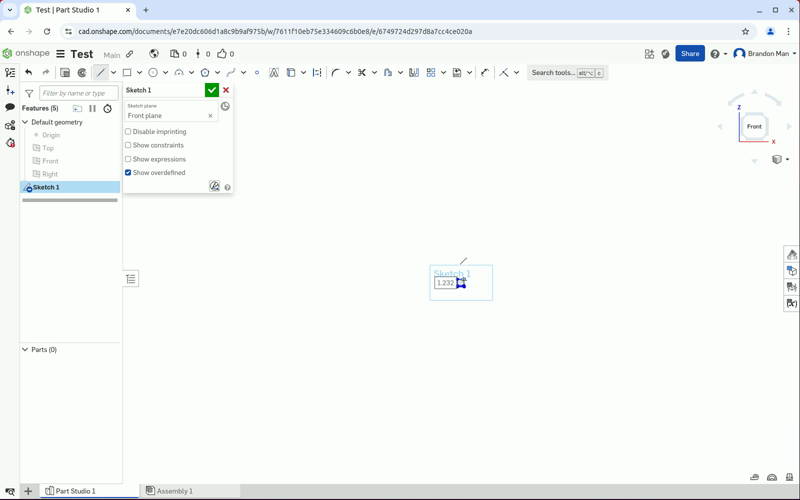
key_up(shift)
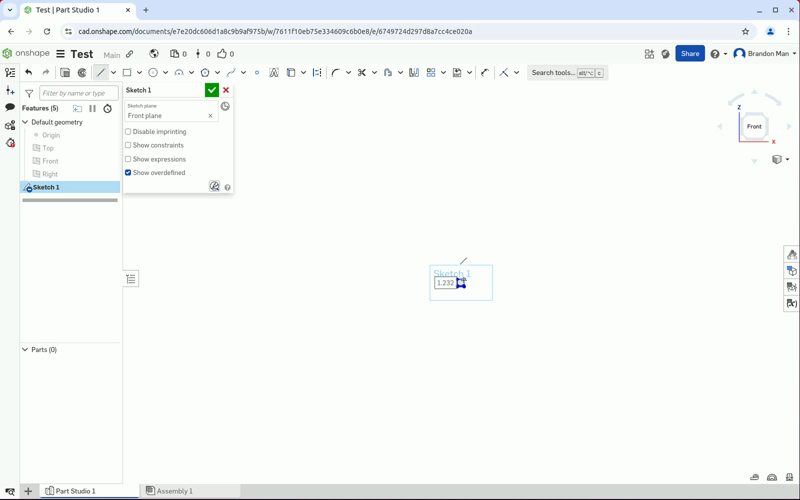
key_down(shift)
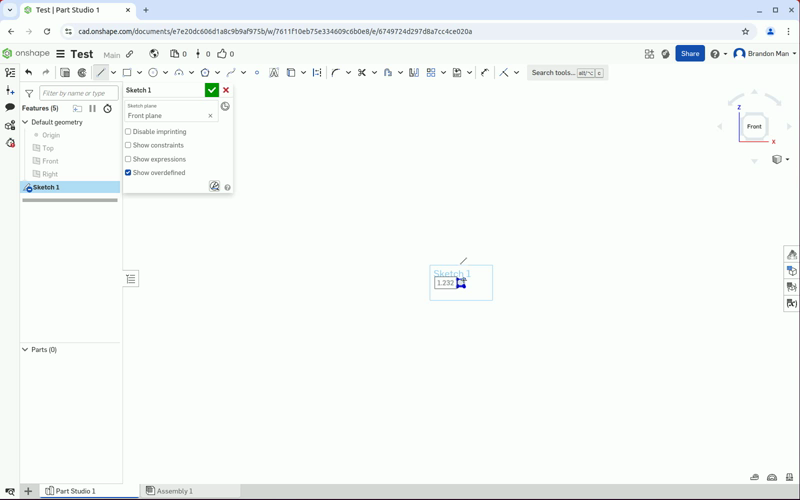
mouse_move(493, 279)
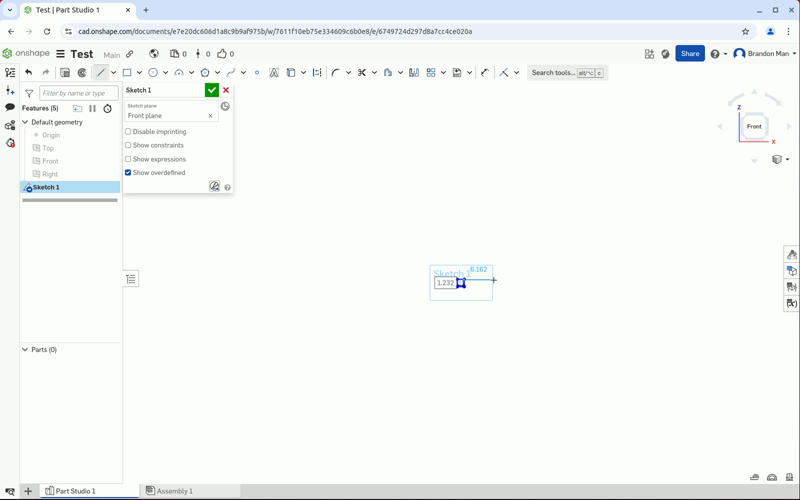
mouse_move(457, 279)
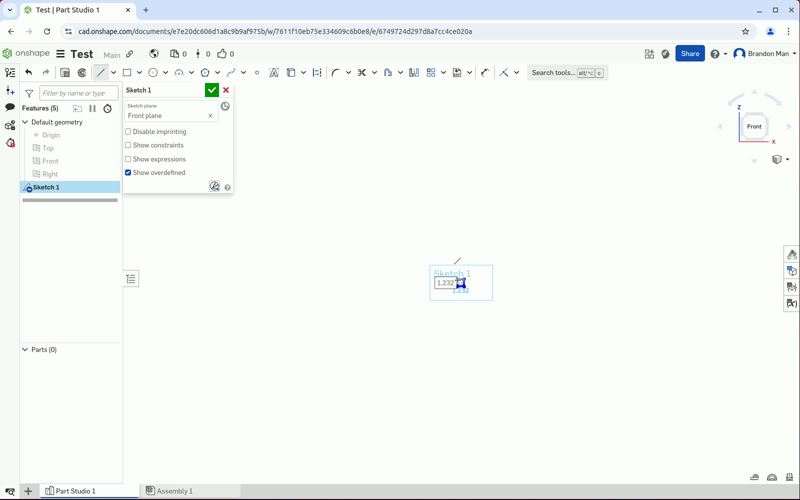
scroll(6)
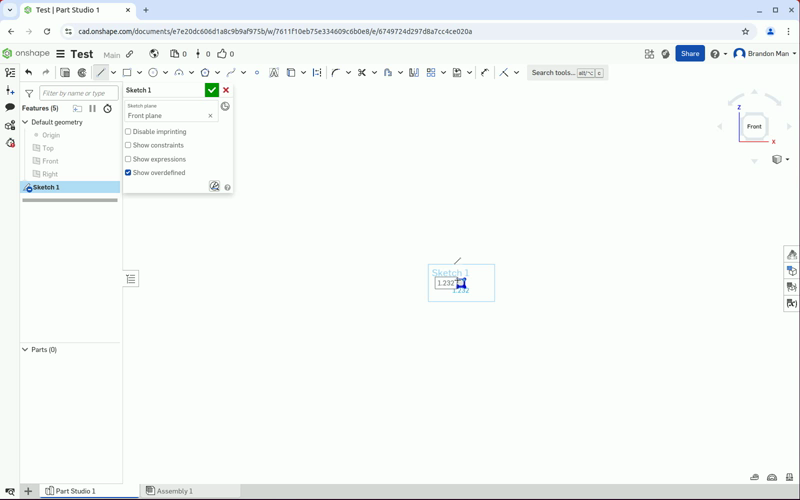
scroll(6)
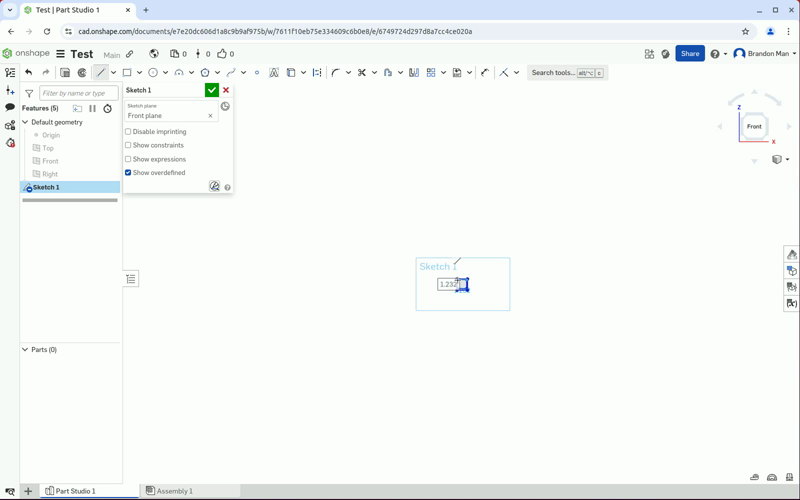
scroll(6)
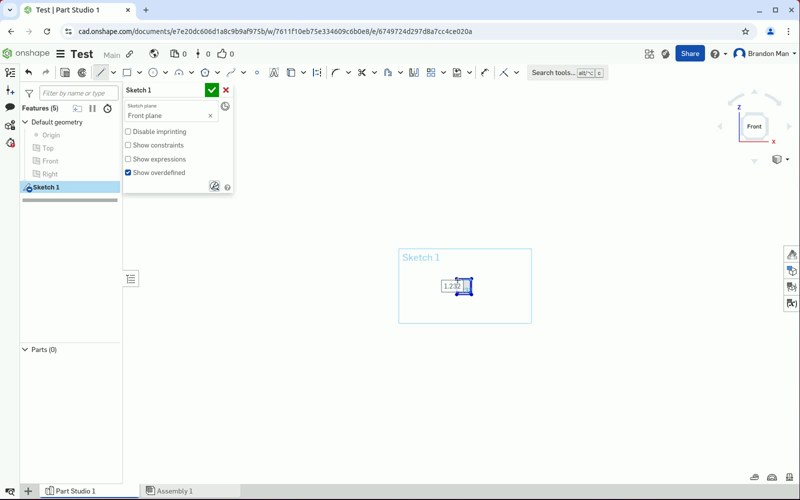
scroll(6)
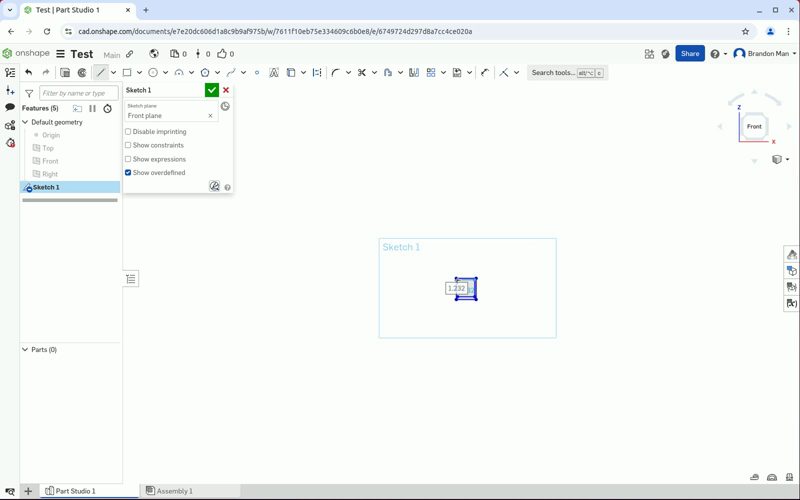
scroll(6)
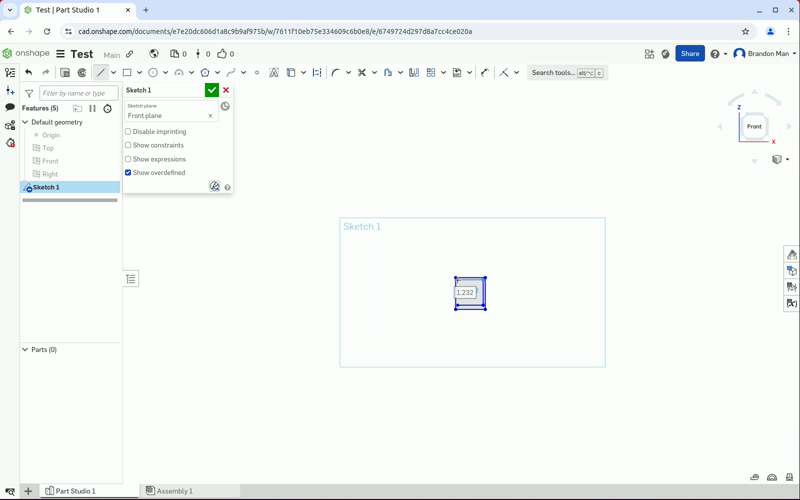
scroll(6)
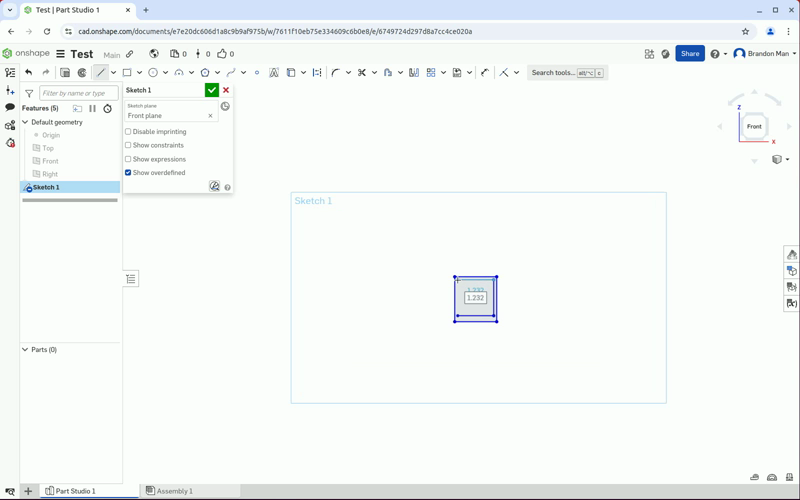
scroll(6)
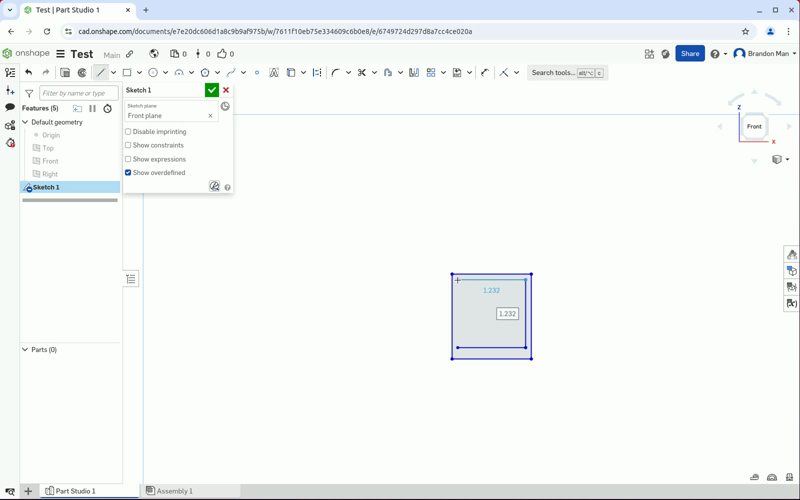
click(457, 279)
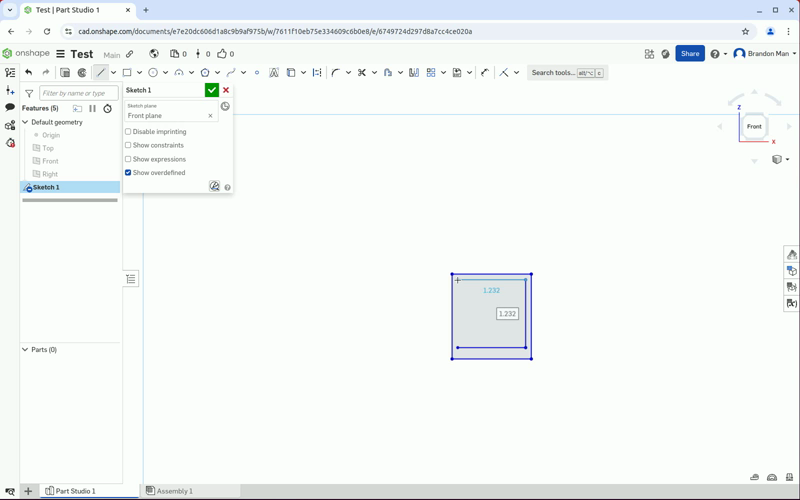
scroll(-6)
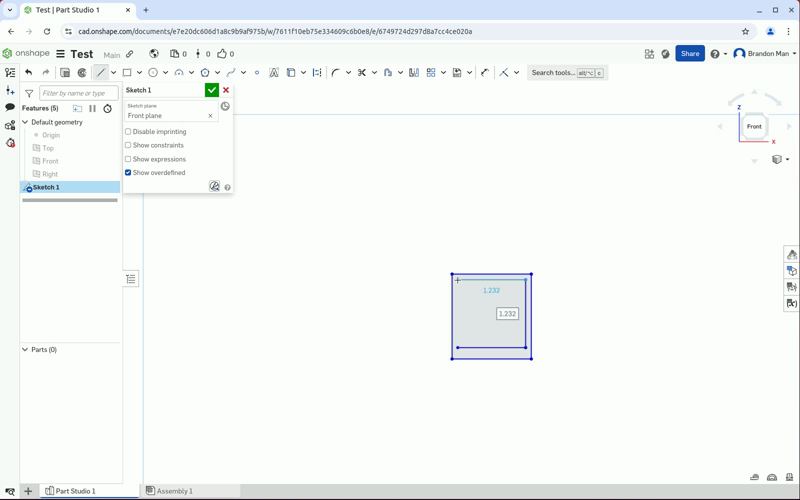
scroll(-6)
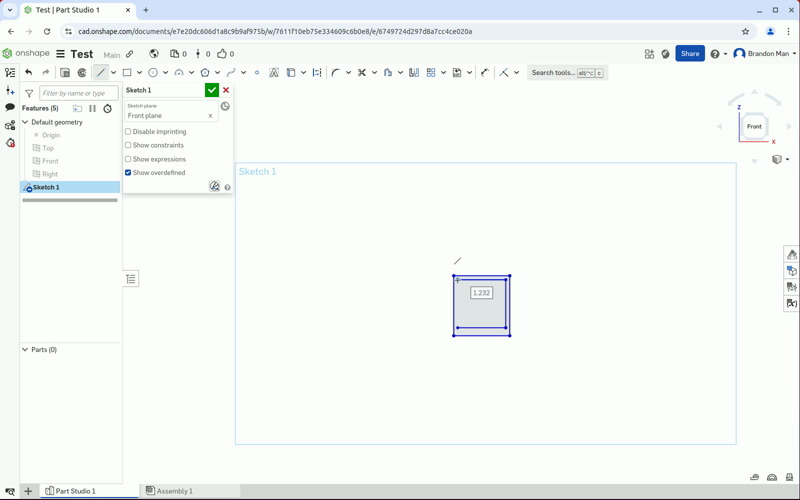
scroll(-6)
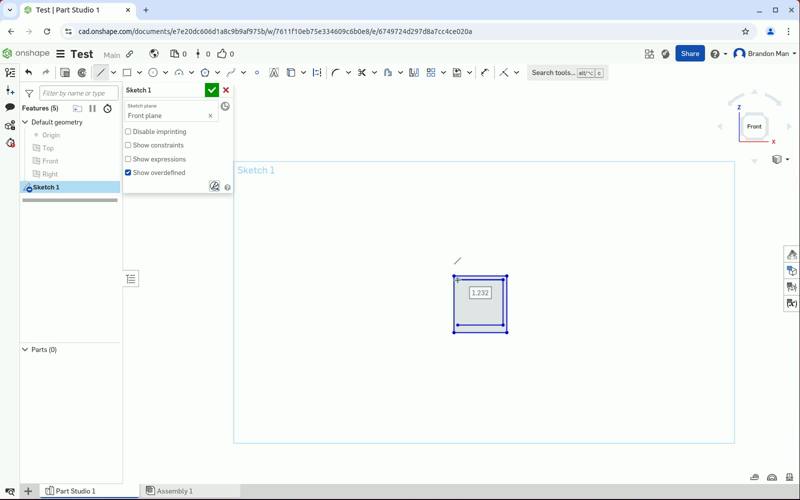
scroll(-6)
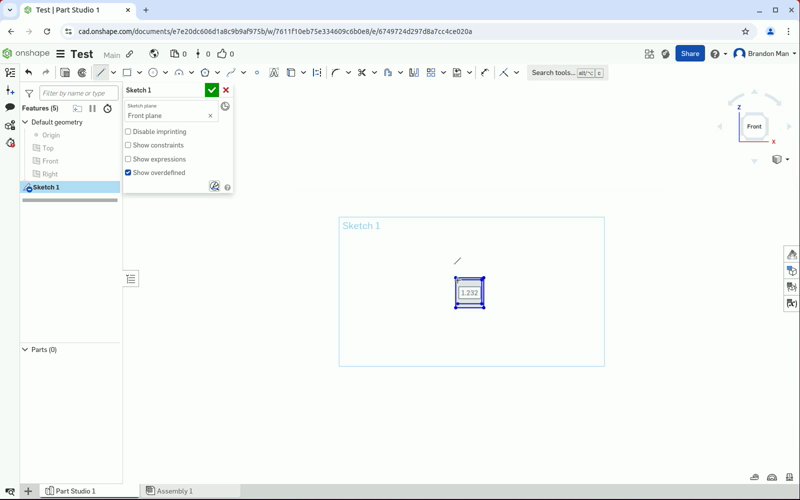
scroll(-6)
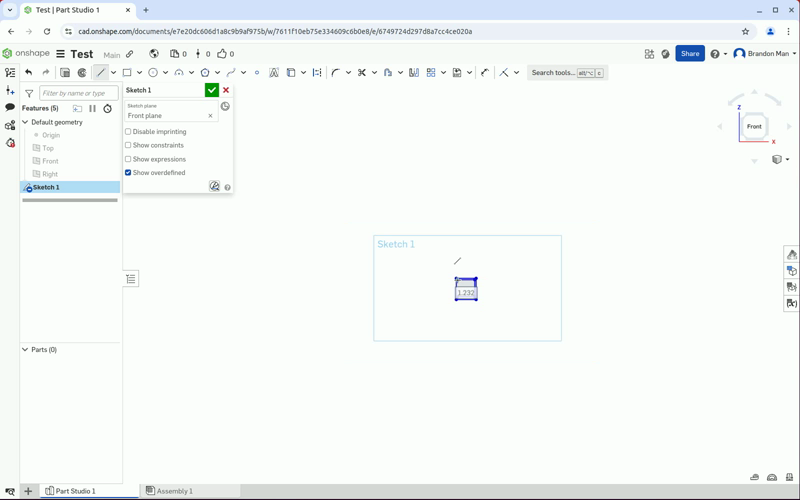
scroll(-6)
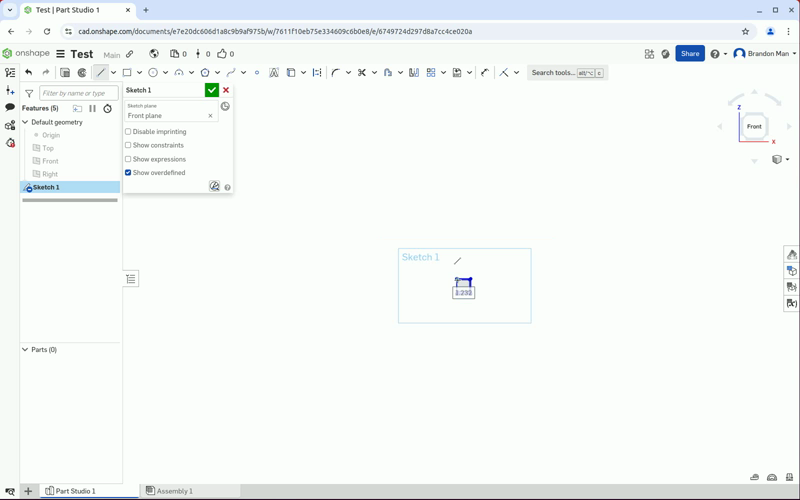
scroll(-6)
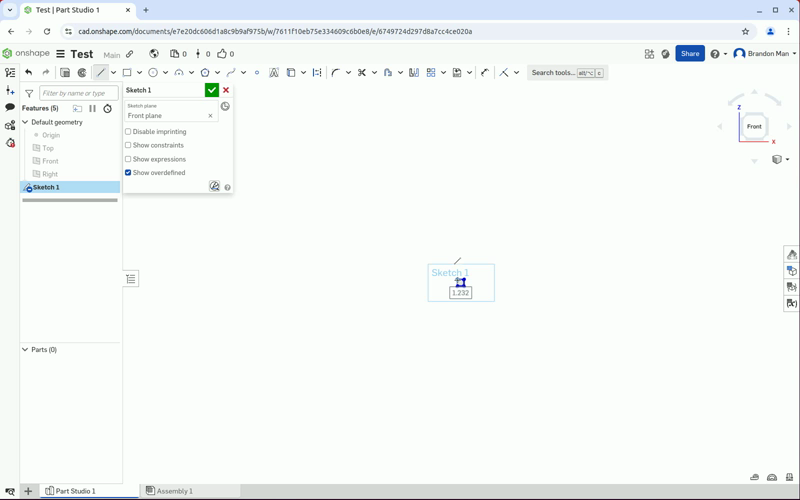
key_up(shift)
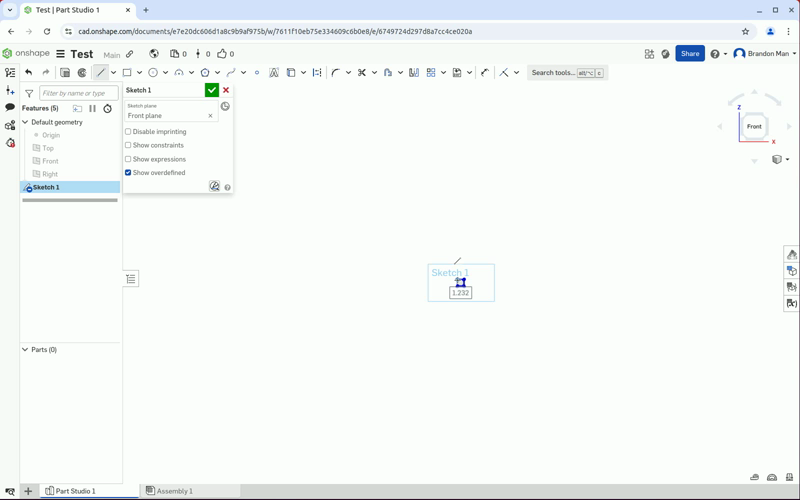
mouse_move(487, 279)
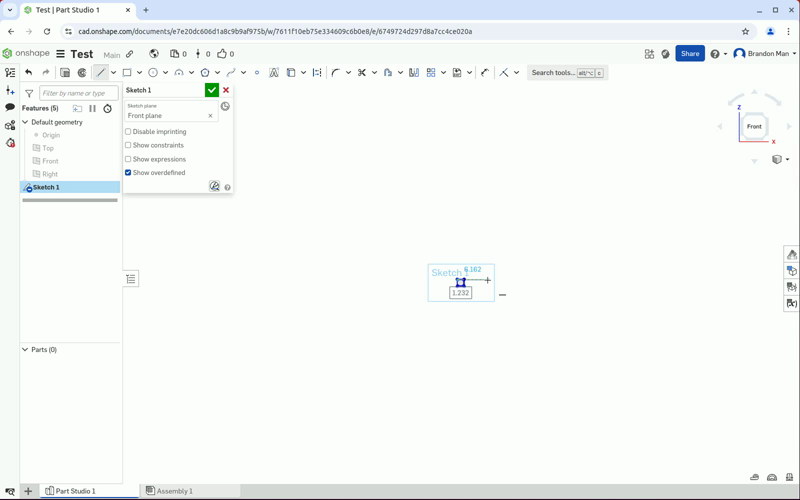
key_down(shift)
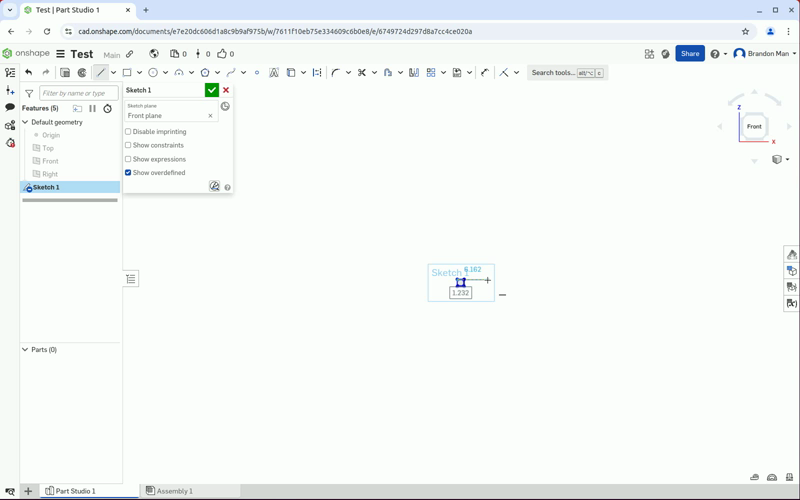
mouse_move(457, 285)
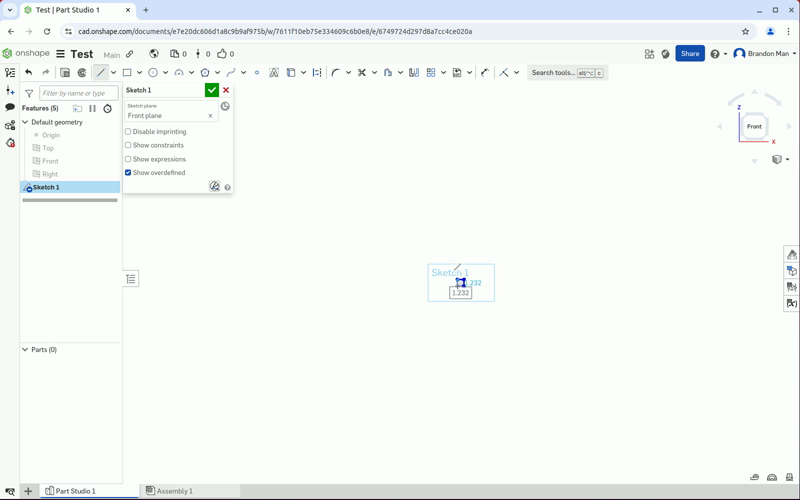
scroll(6)
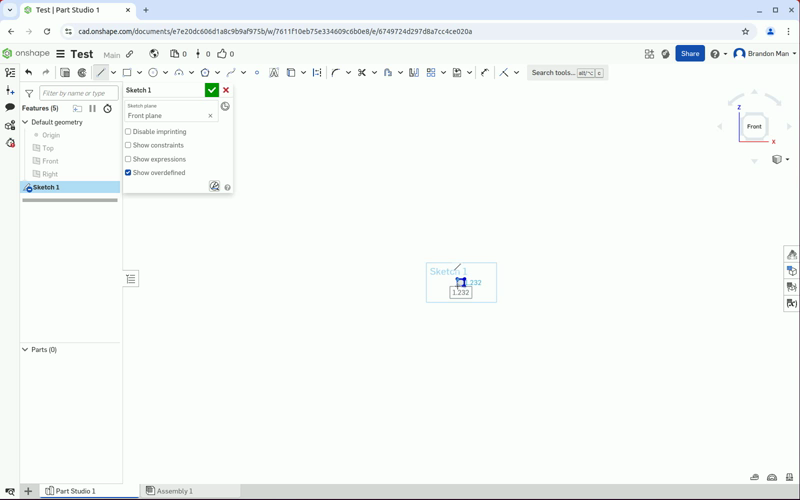
scroll(6)
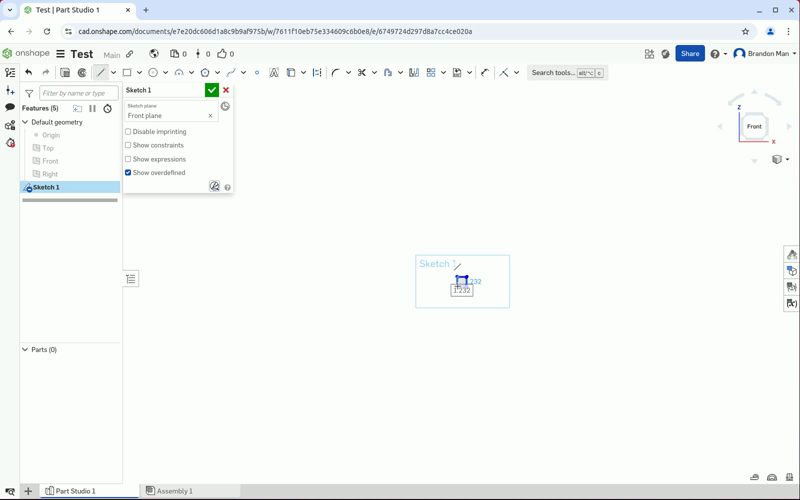
scroll(6)
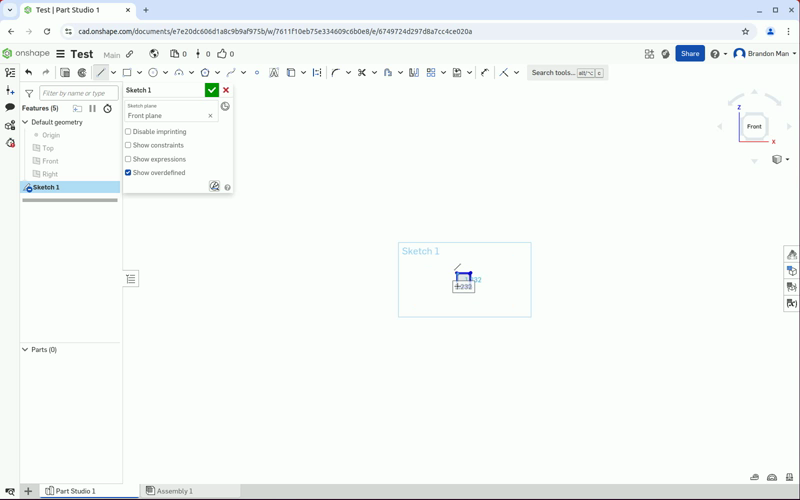
scroll(6)
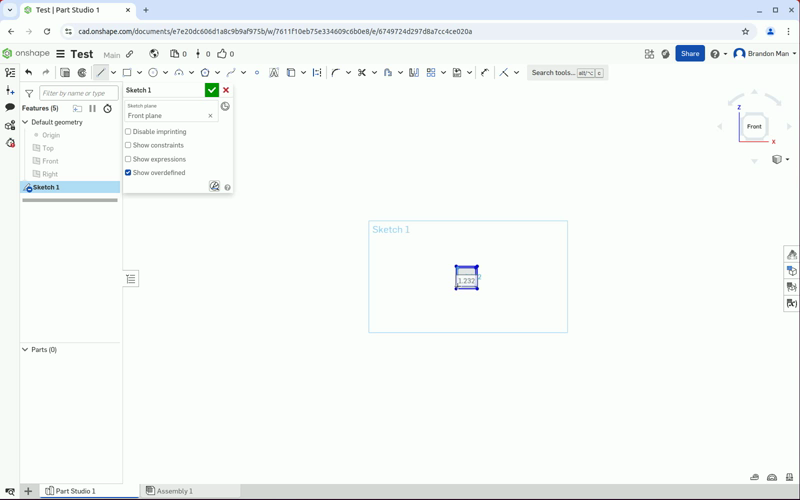
scroll(6)
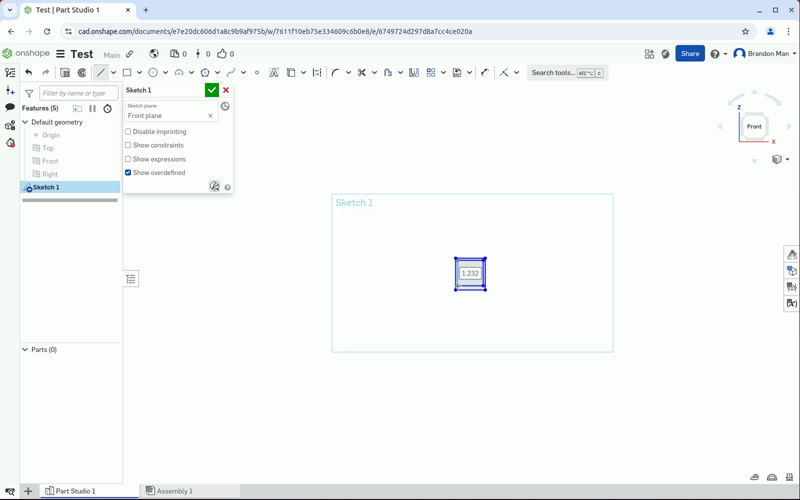
scroll(6)
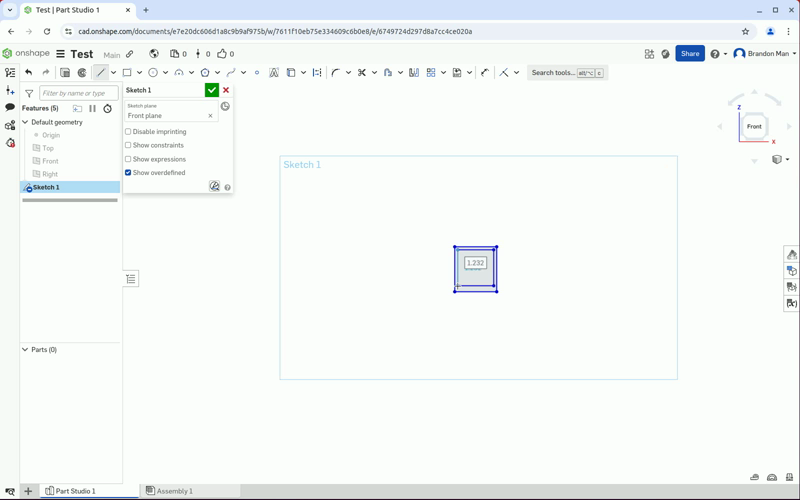
scroll(6)
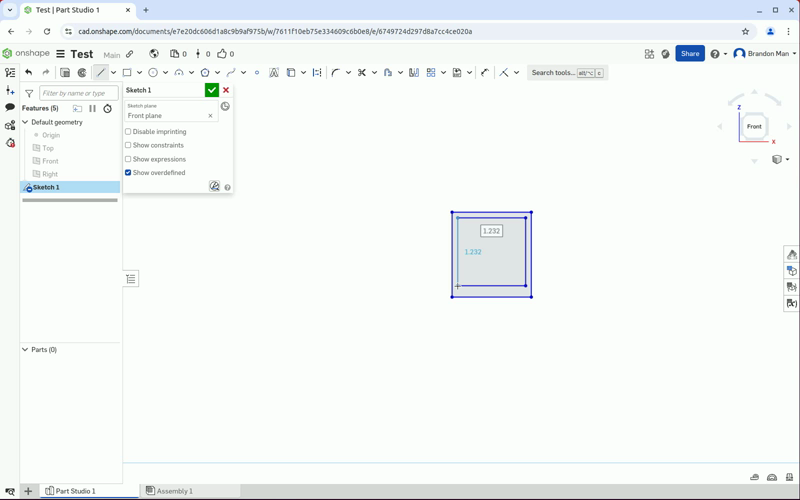
key_up(shift)
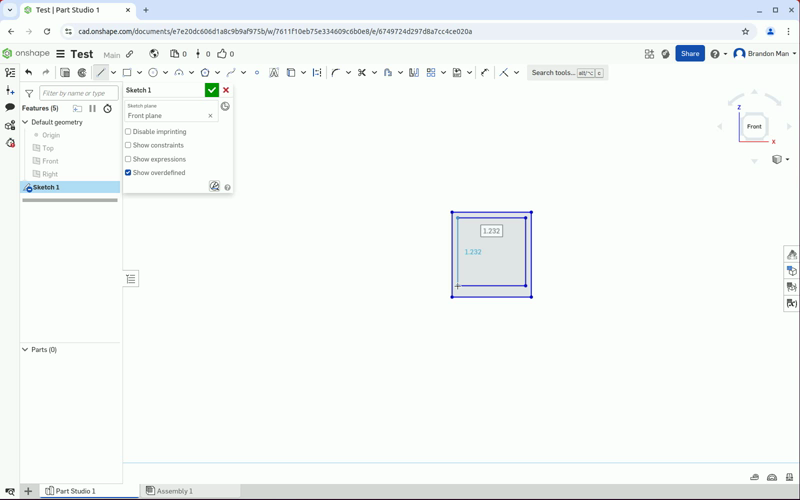
click(457, 285)
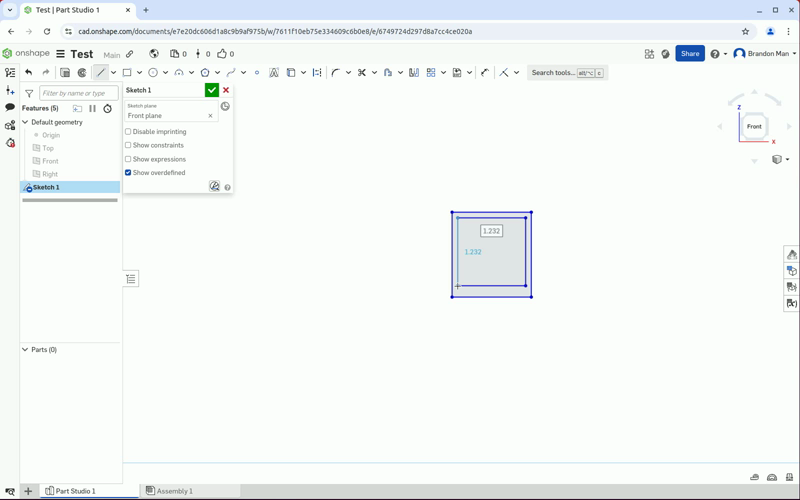
scroll(-6)
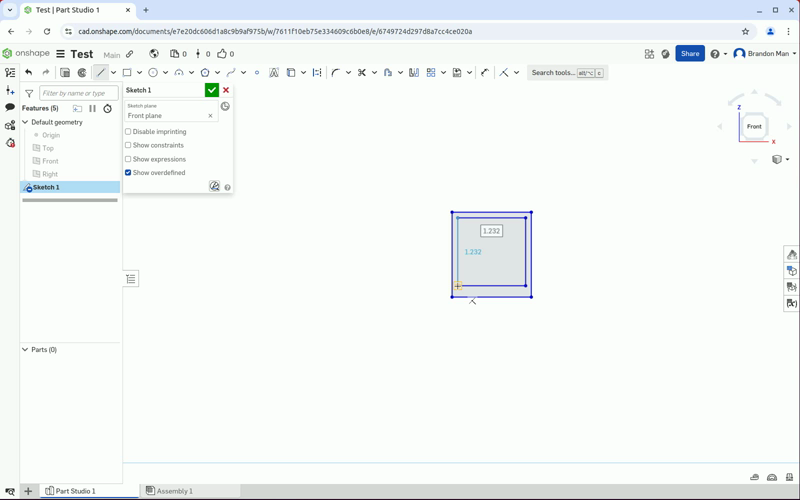
scroll(-6)
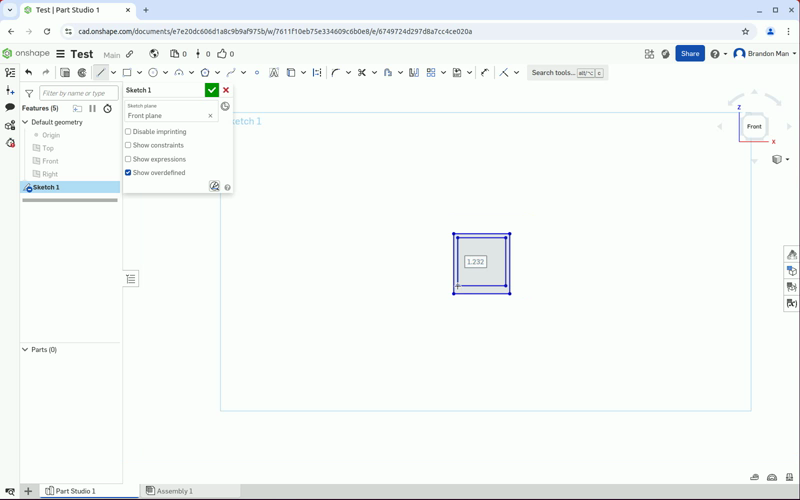
scroll(-6)
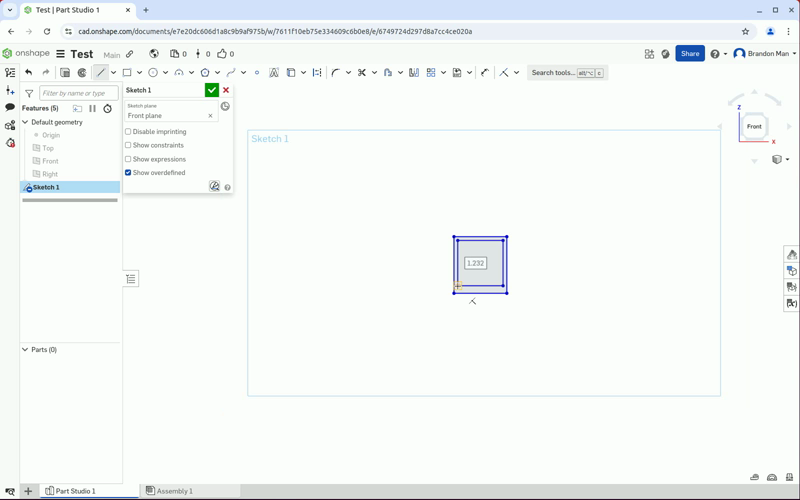
scroll(-6)
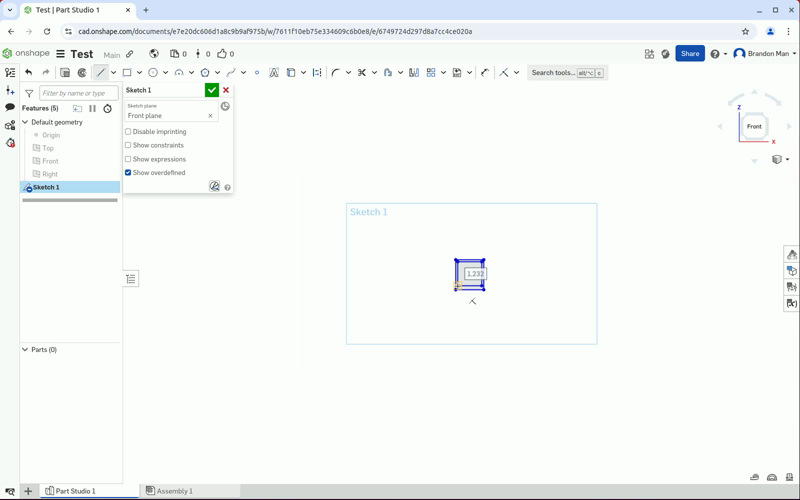
scroll(-6)
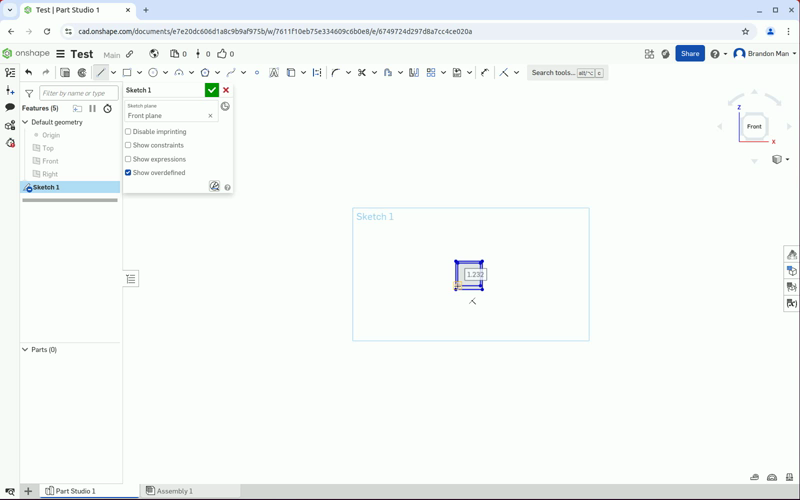
scroll(-6)
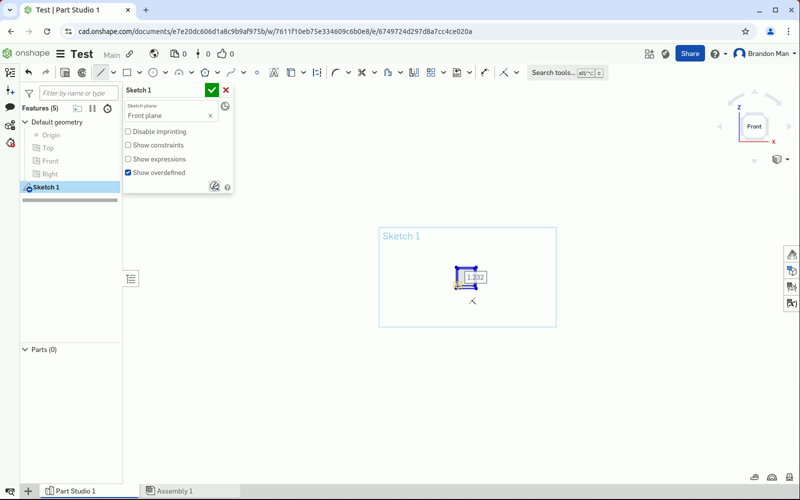
scroll(-6)
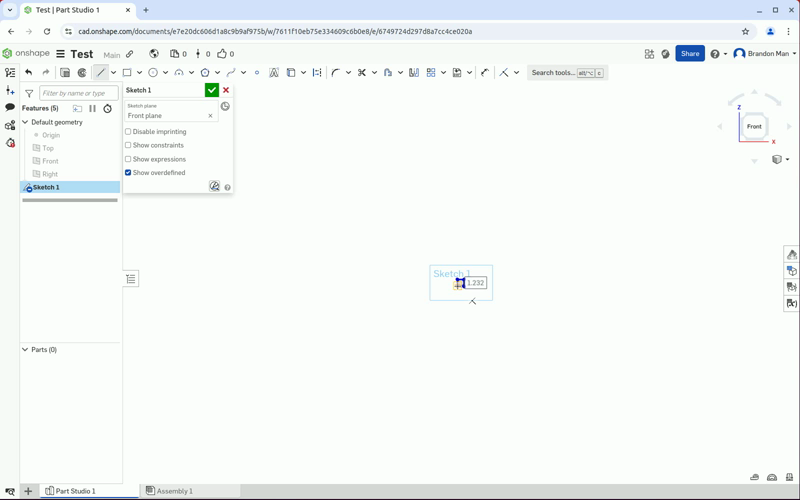
key(esc)
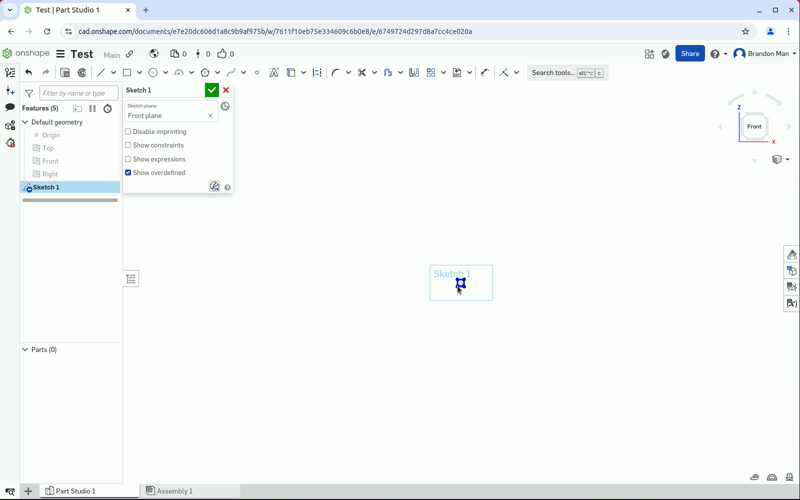
mouse_move(457, 286)
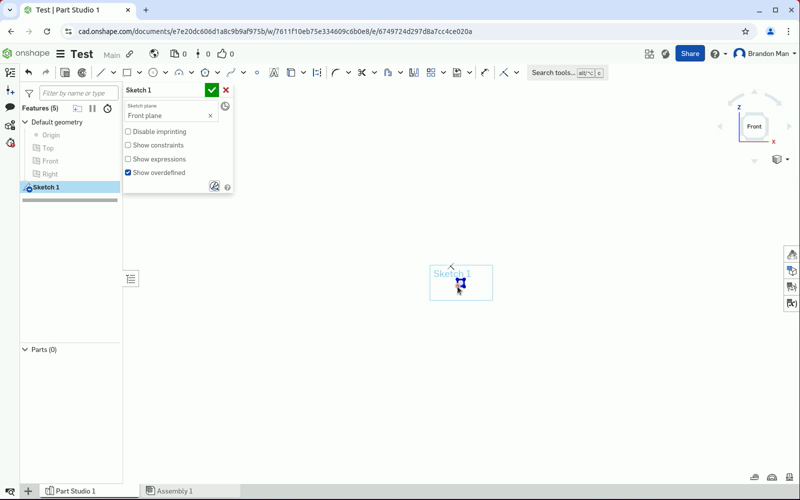
scroll(6)
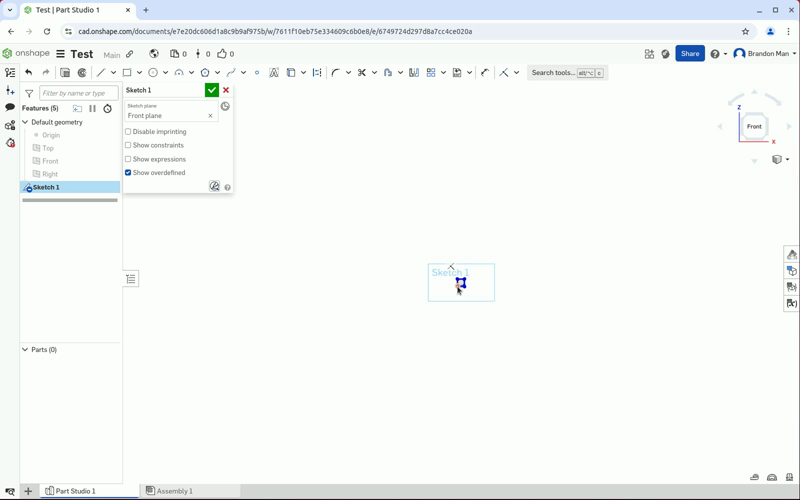
scroll(6)
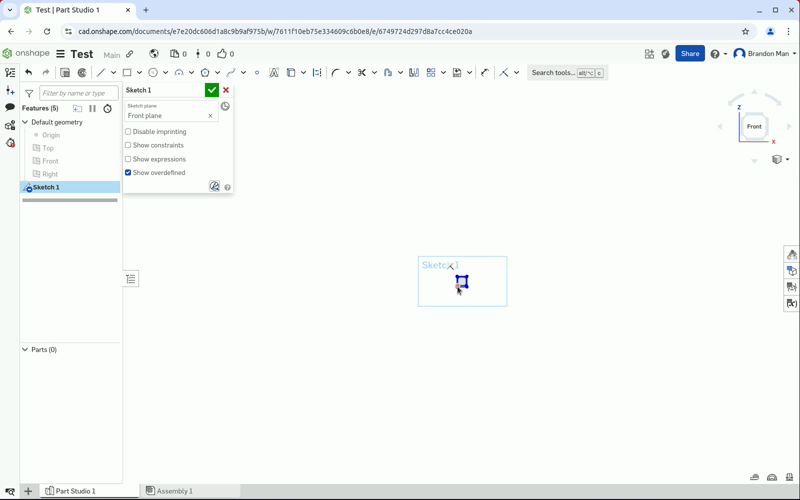
scroll(6)
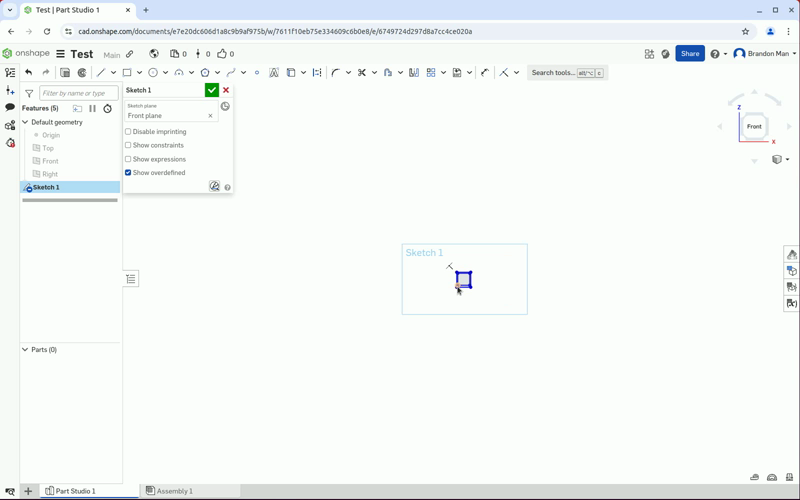
scroll(6)
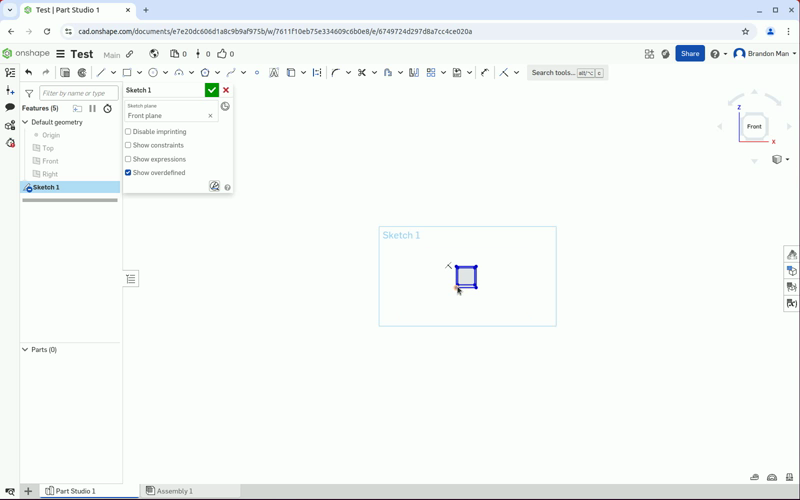
scroll(6)
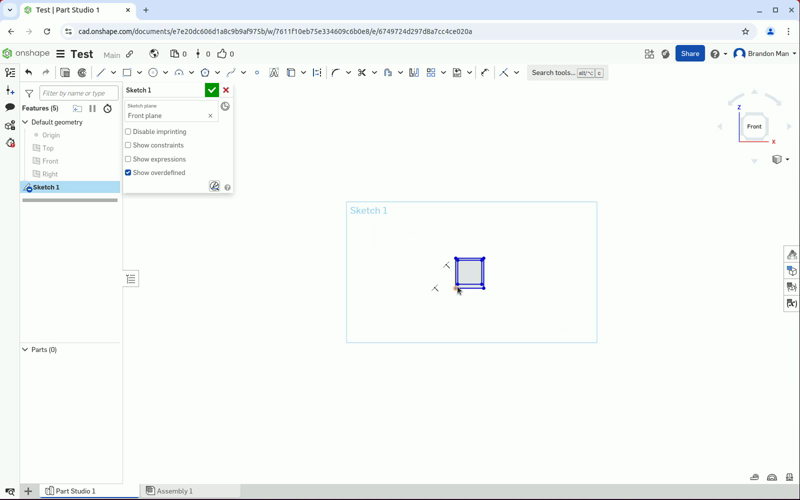
scroll(6)
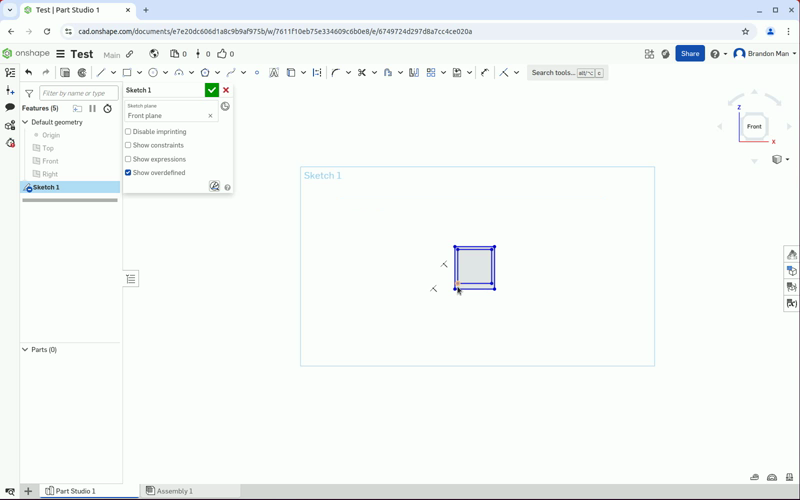
scroll(6)
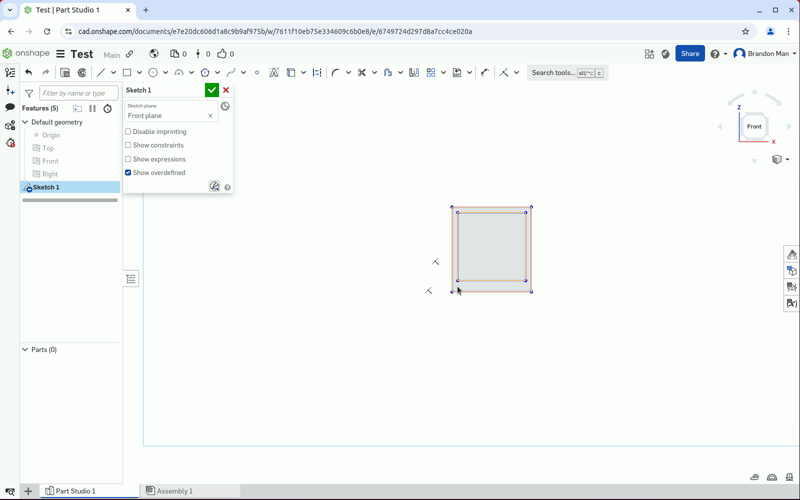
click(457, 286)
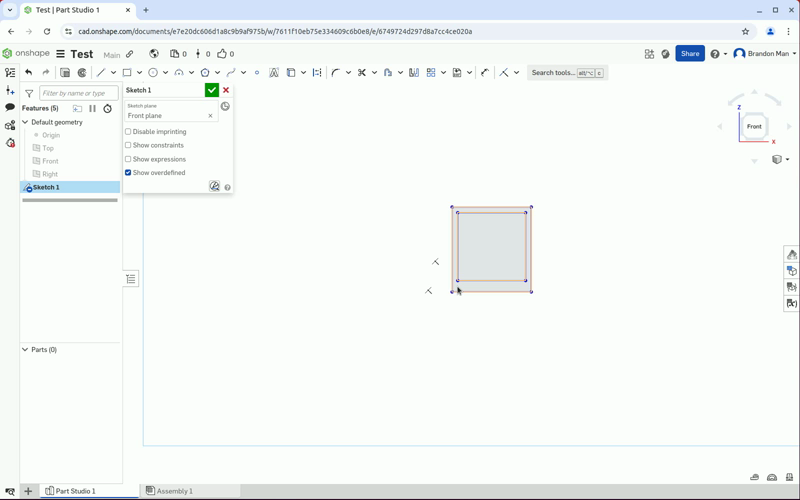
scroll(-6)
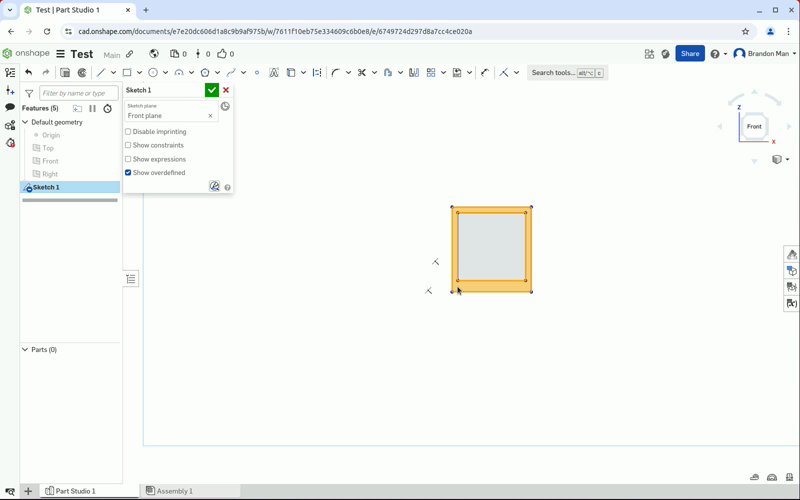
scroll(-6)
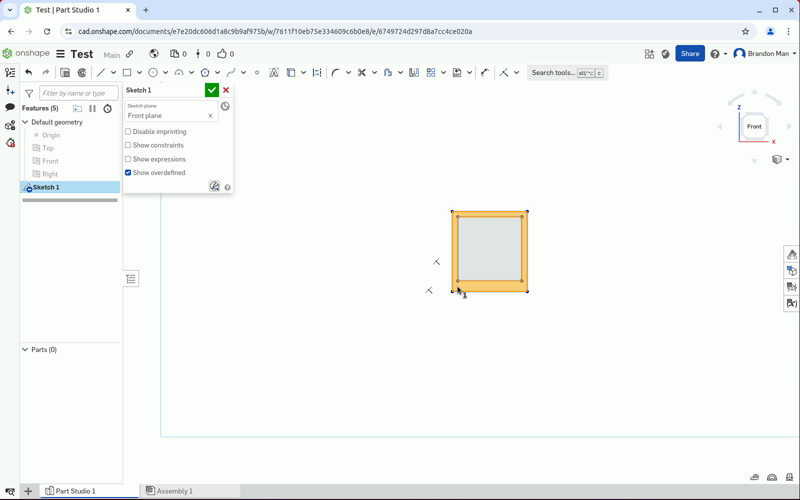
scroll(-6)
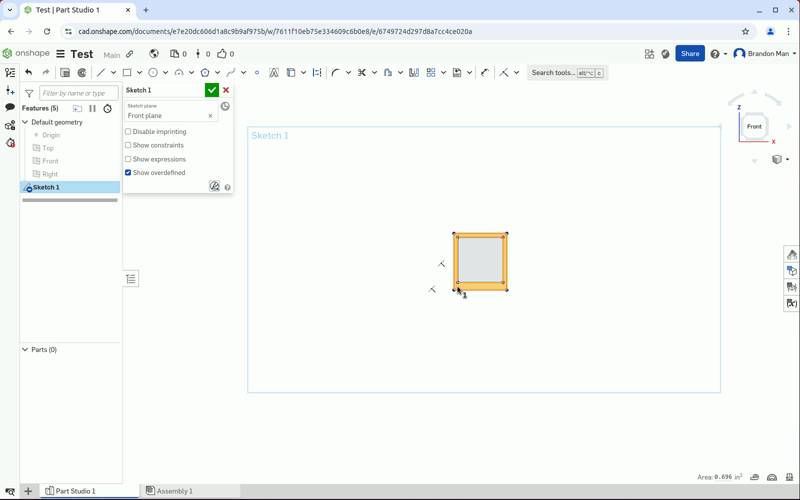
scroll(-6)
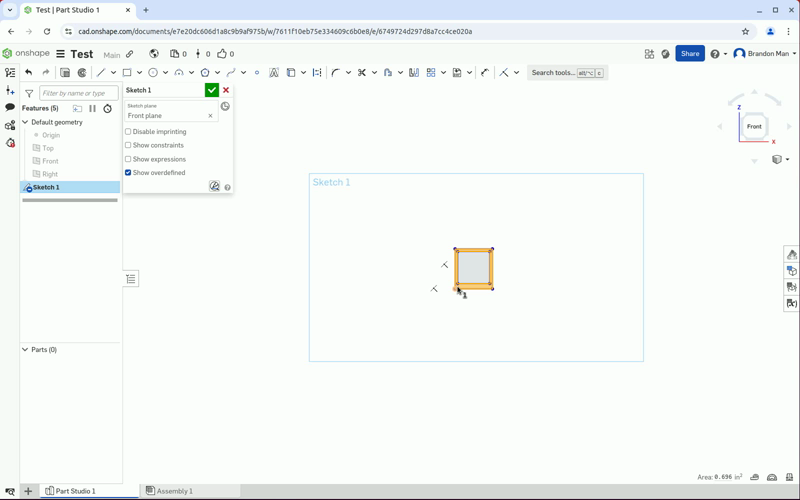
scroll(-6)
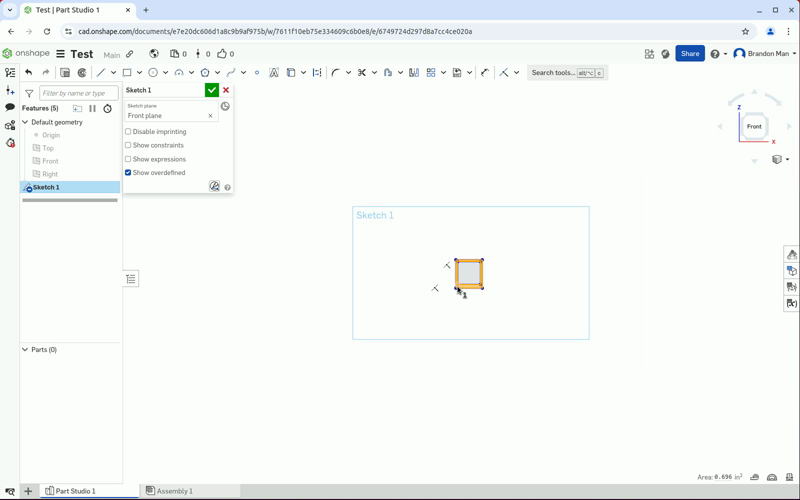
scroll(-6)
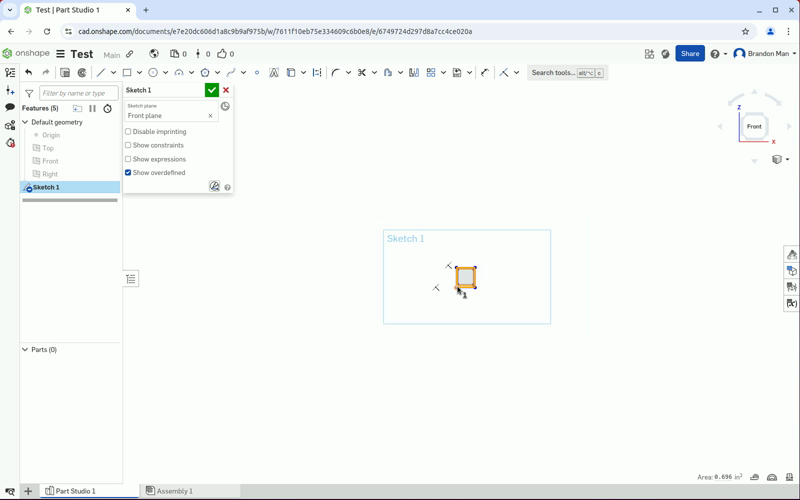
scroll(-6)
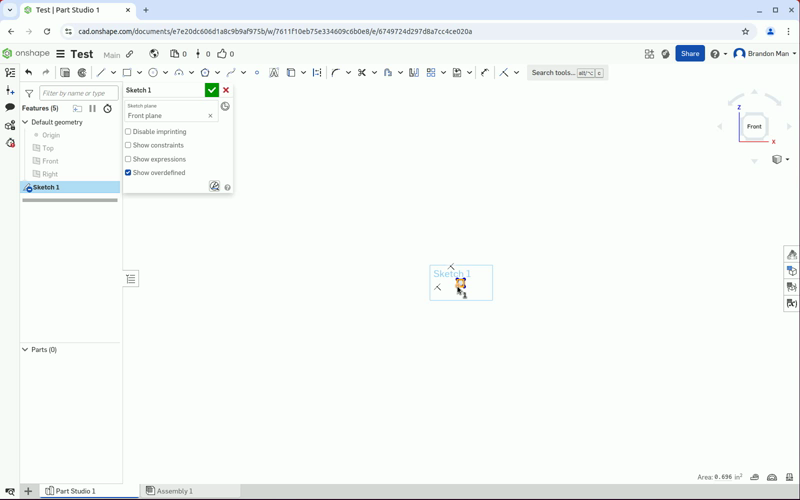
mouse_move(73, 352)
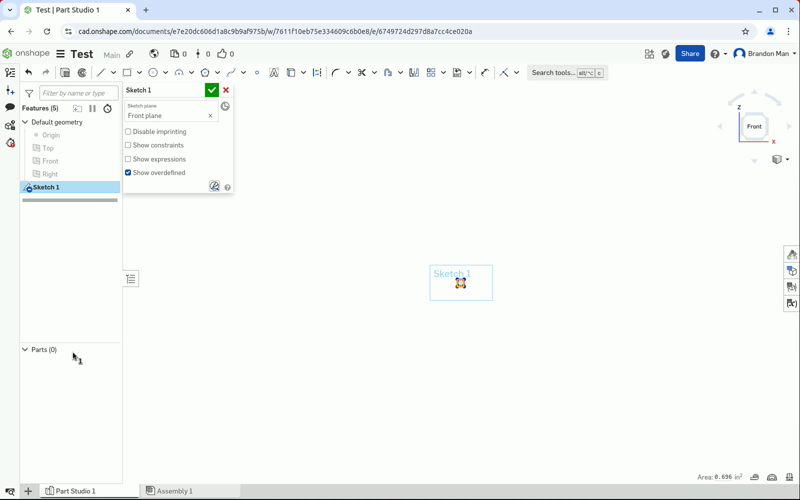
key(shift+y)
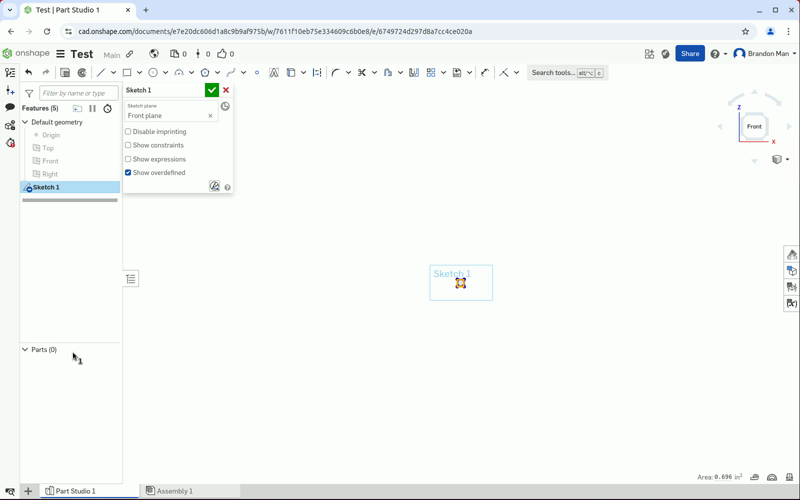
key(shift+e)
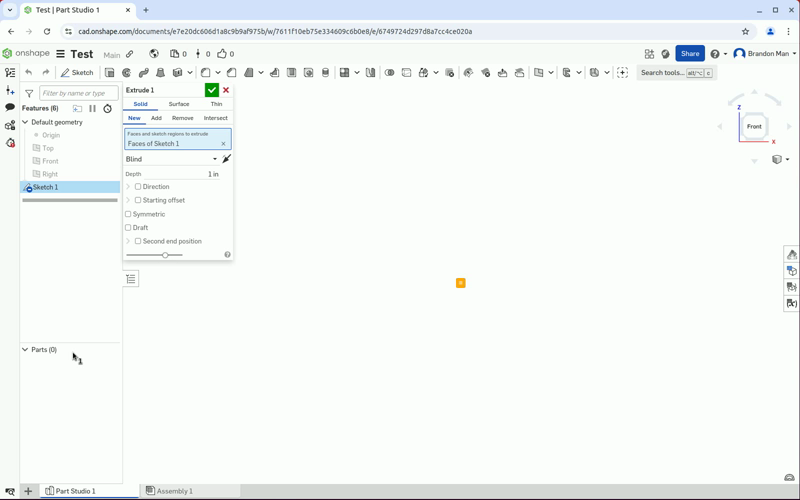
mouse_move(143, 106)
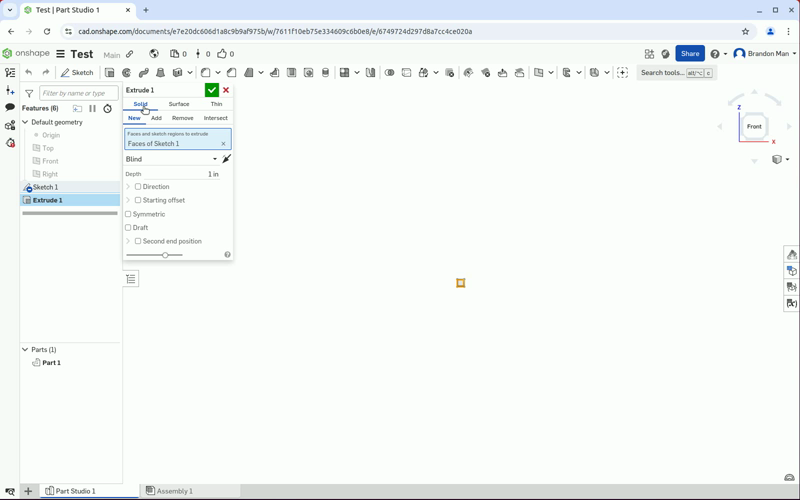
click(143, 106)
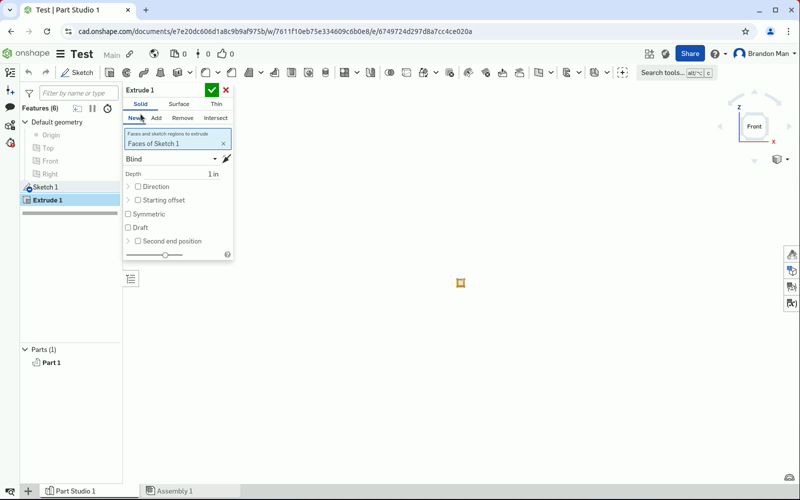
mouse_move(137, 120)
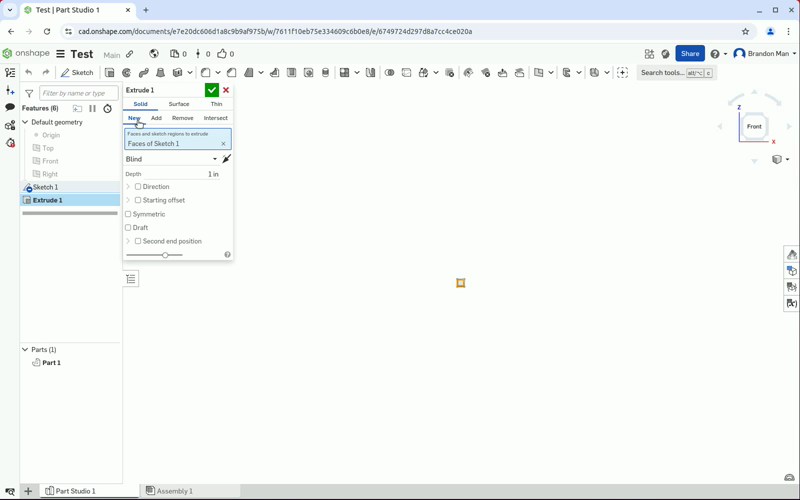
click(137, 120)
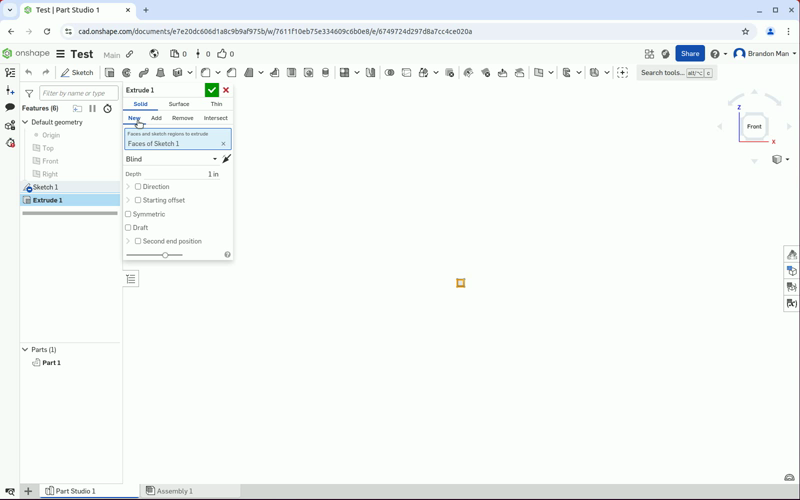
key(tab, 4)
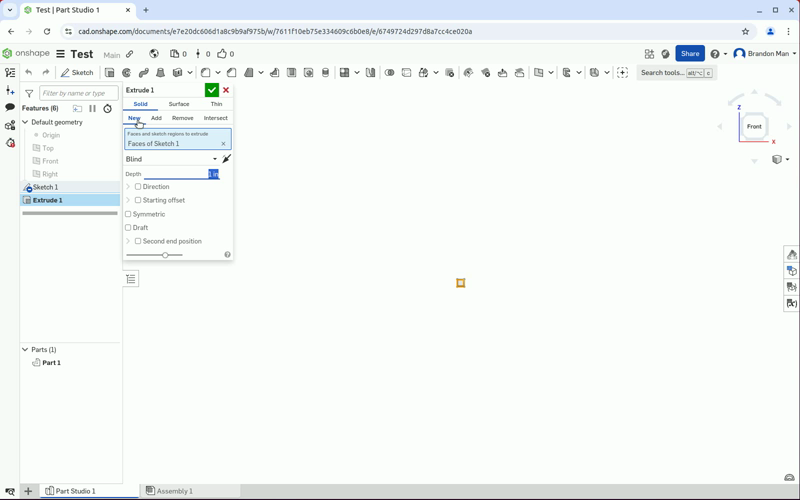
text(23.108)
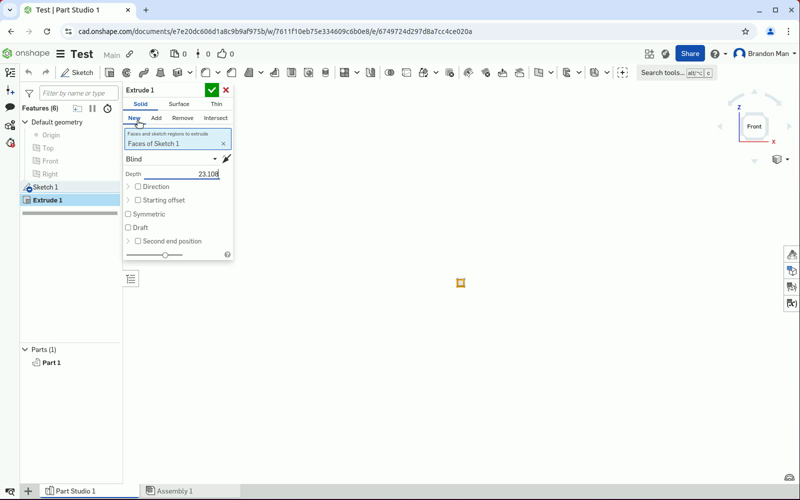
key(enter)
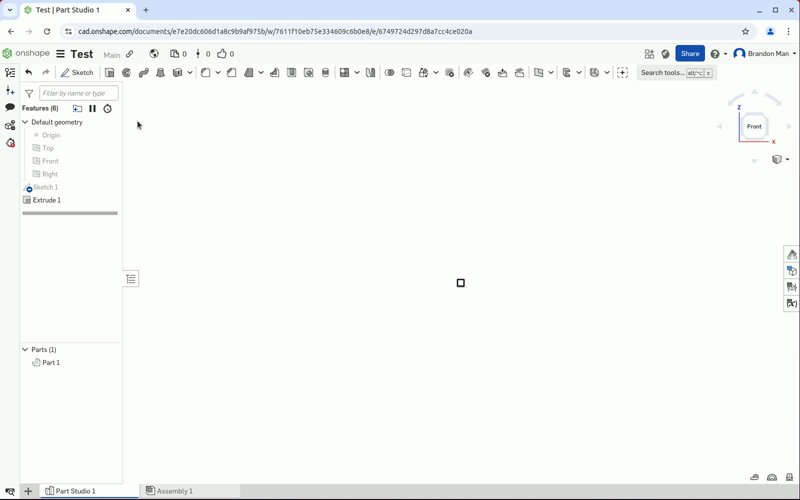
key(shift+h)
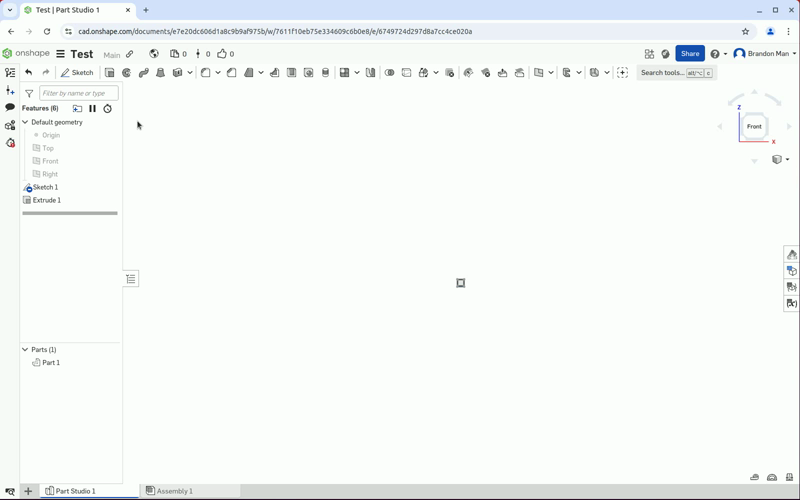
key(shift+h)
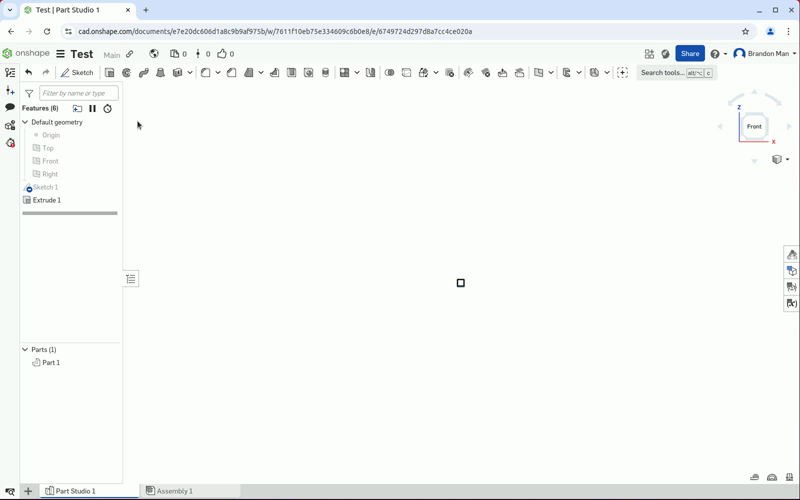
mouse_move(73, 189)
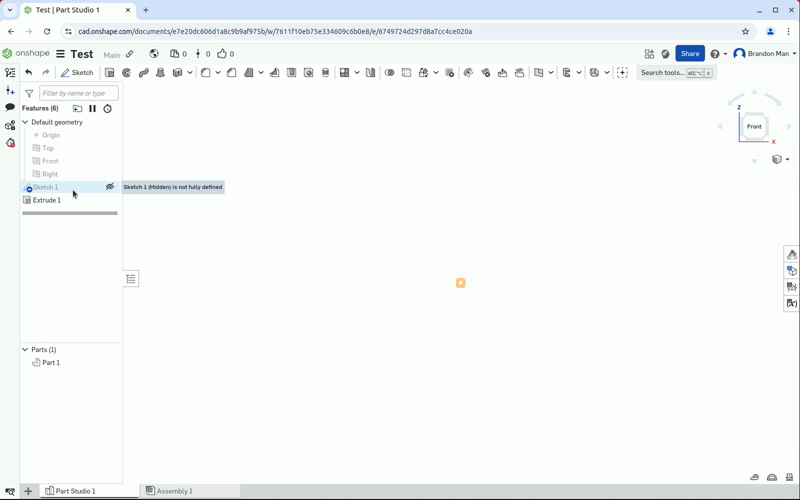
click(73, 189)
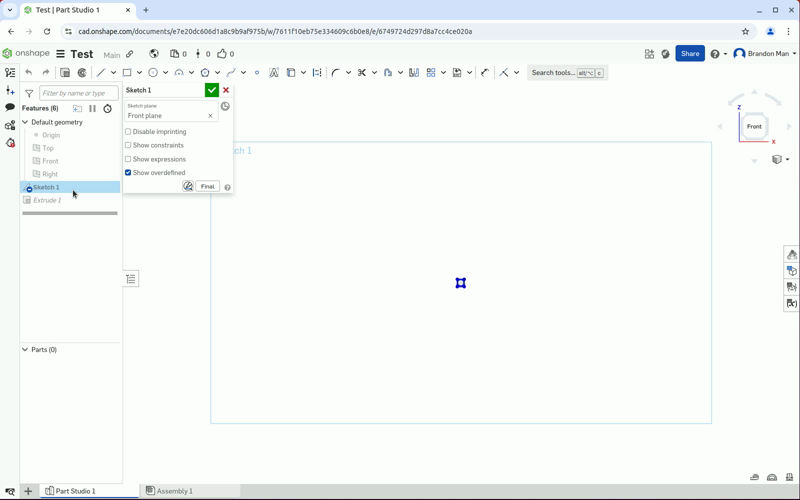
mouse_move(229, 92)
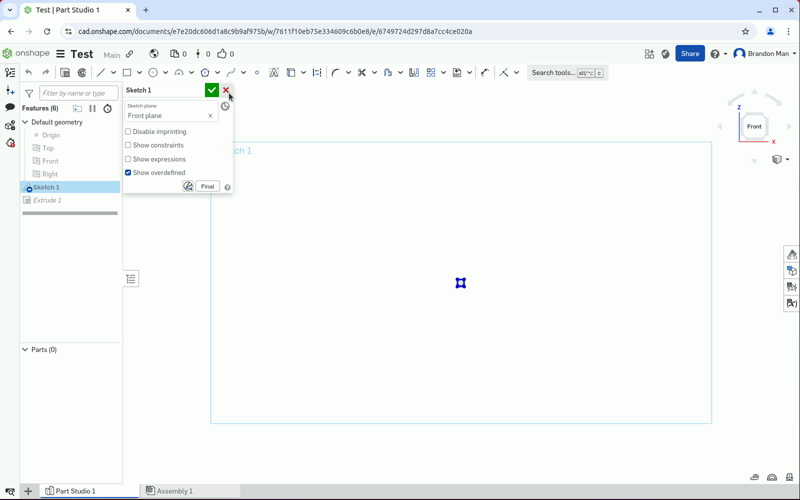
click(229, 92)
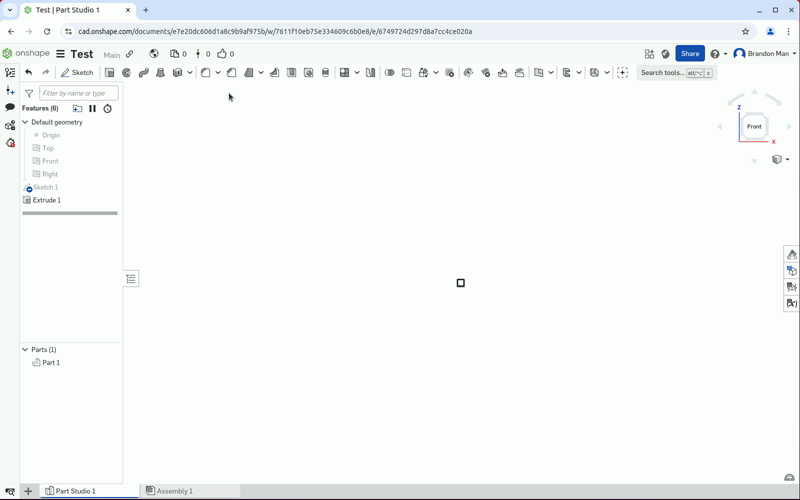
mouse_move(73, 352)
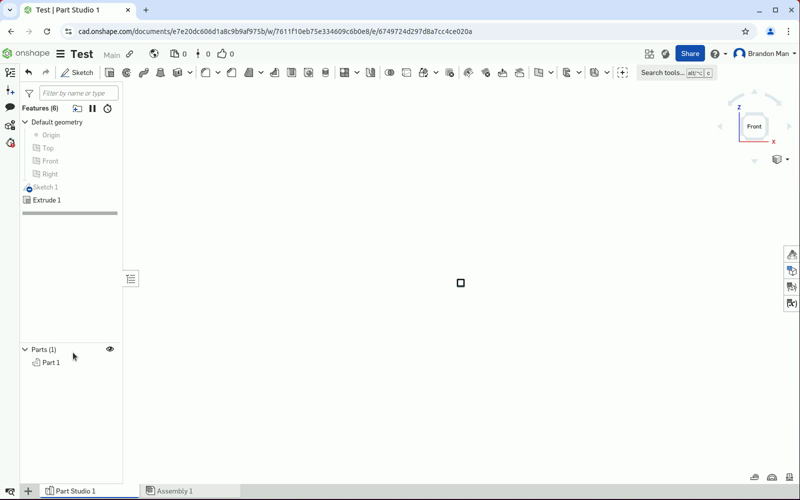
key(y)
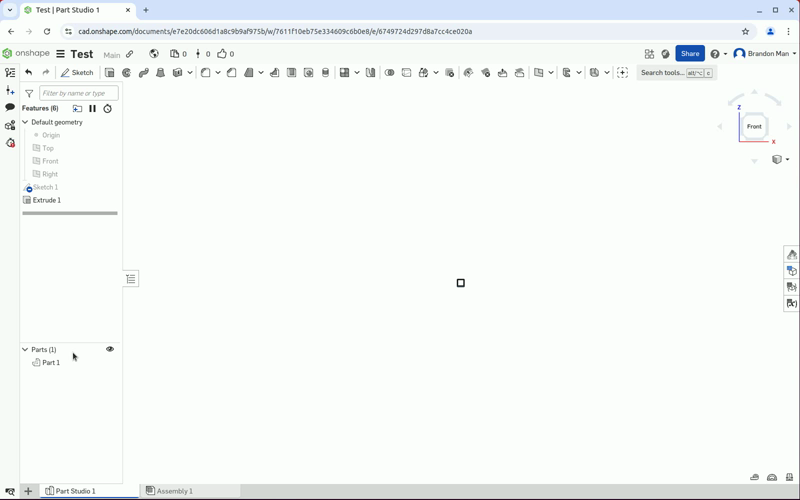
key(shift+p)
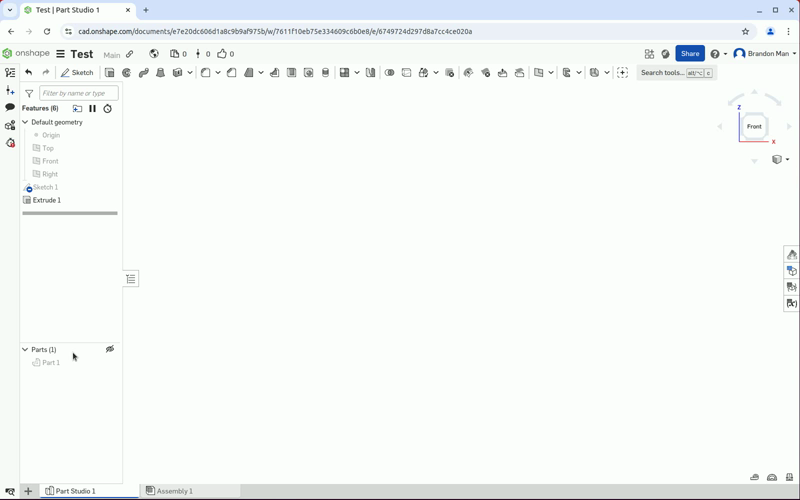
key(space)
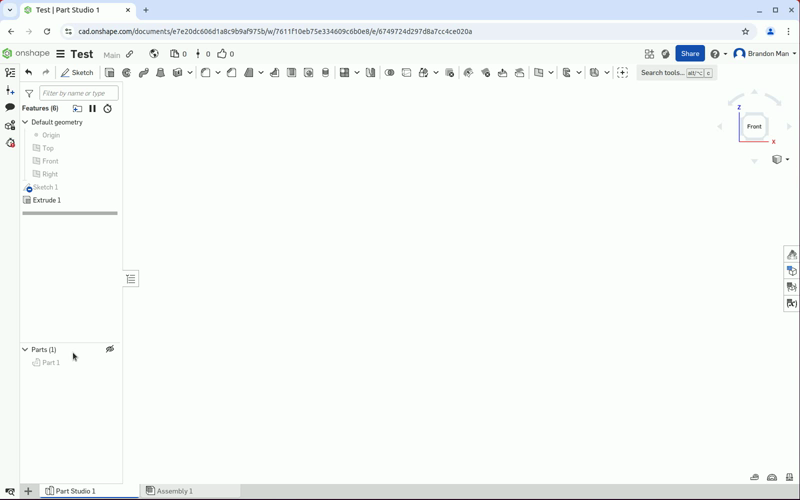
key_down(shift)
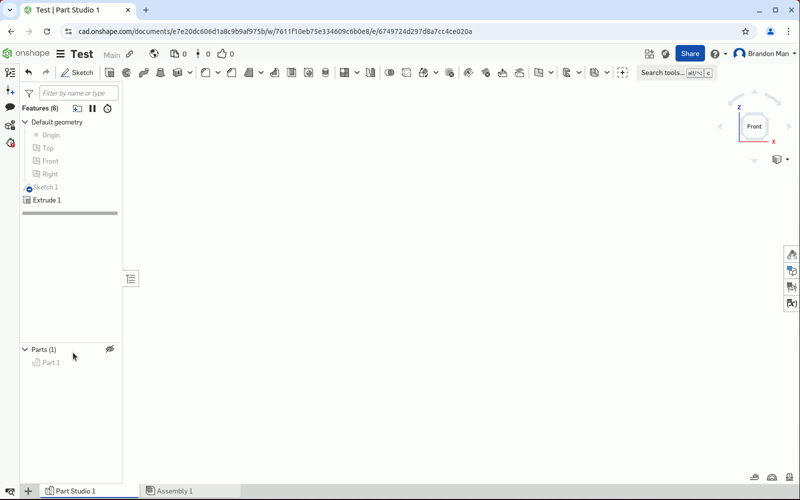
key(down)
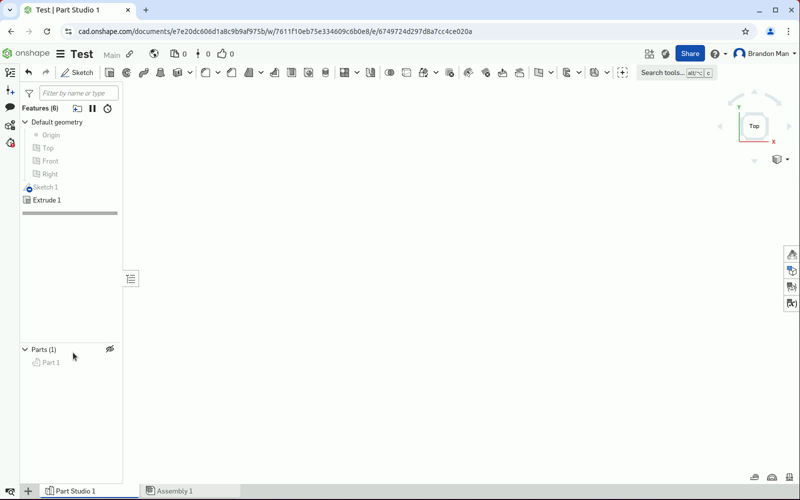
key_up(shift)
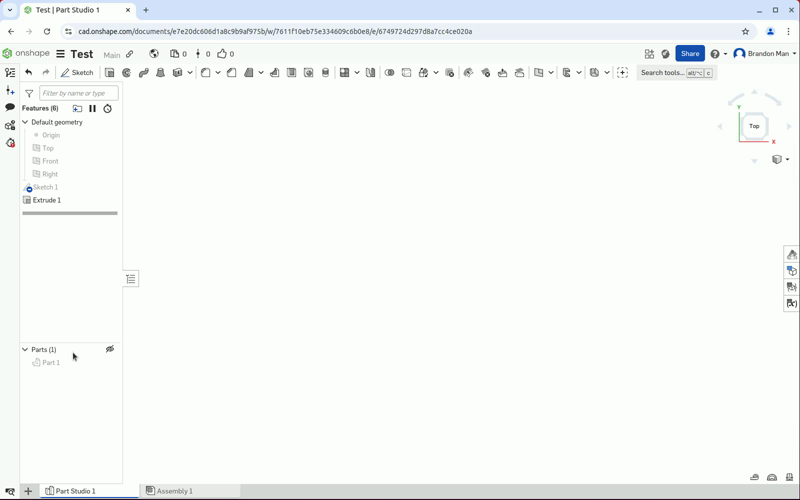
mouse_move(73, 352)
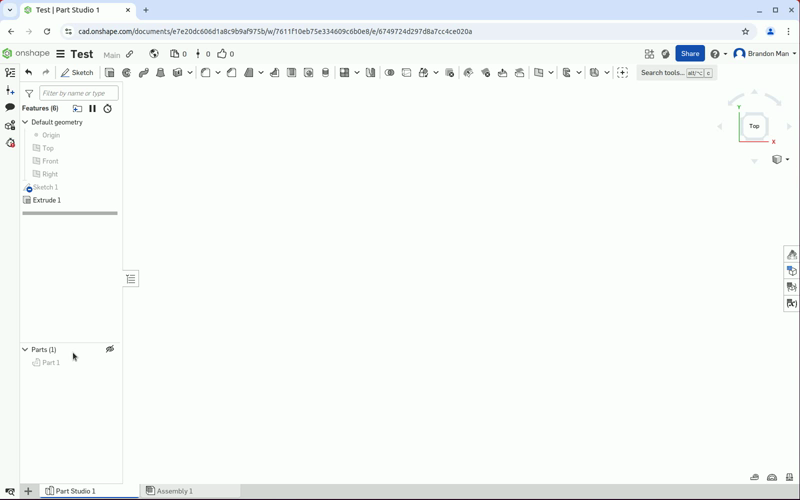
key(shift+y)
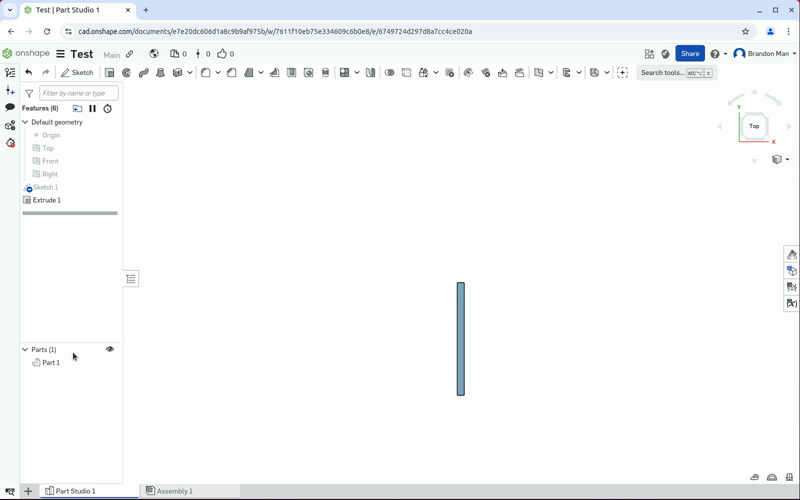
mouse_move(541, 75)
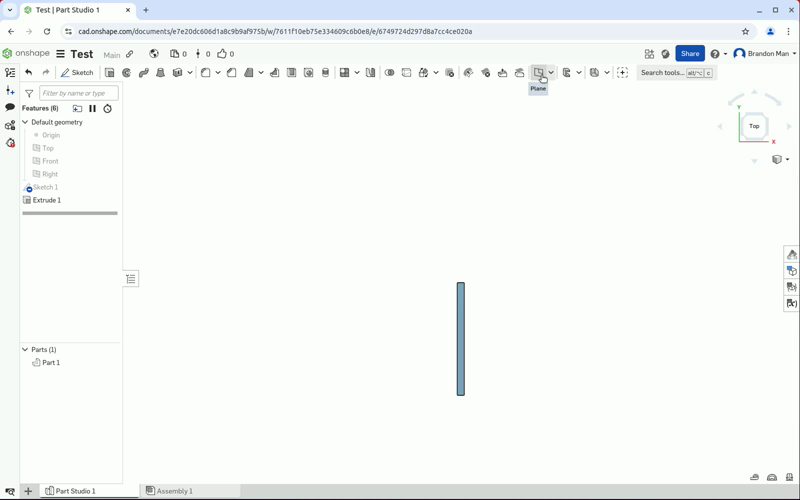
click(541, 75)
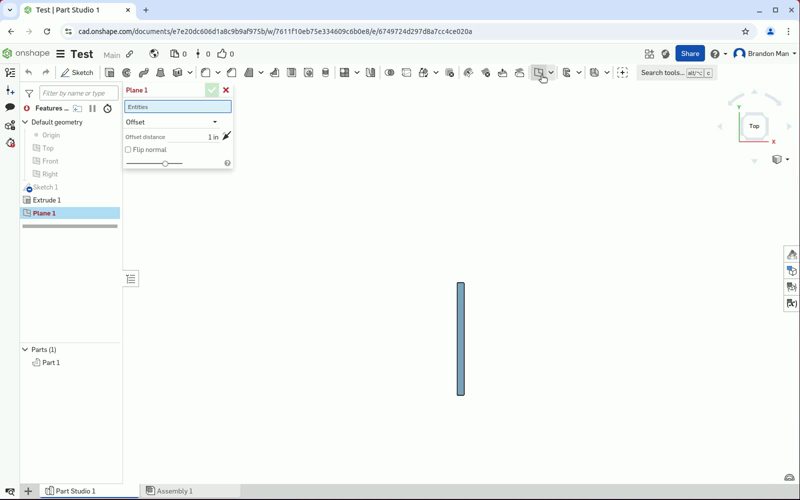
mouse_move(73, 150)
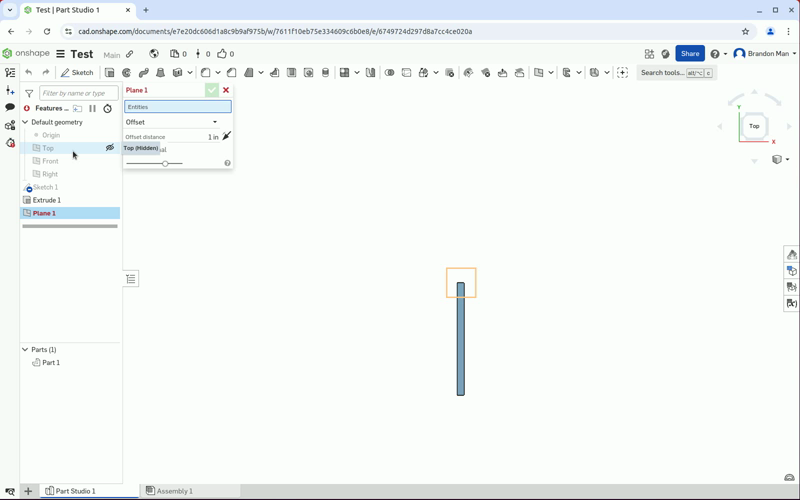
click(73, 150)
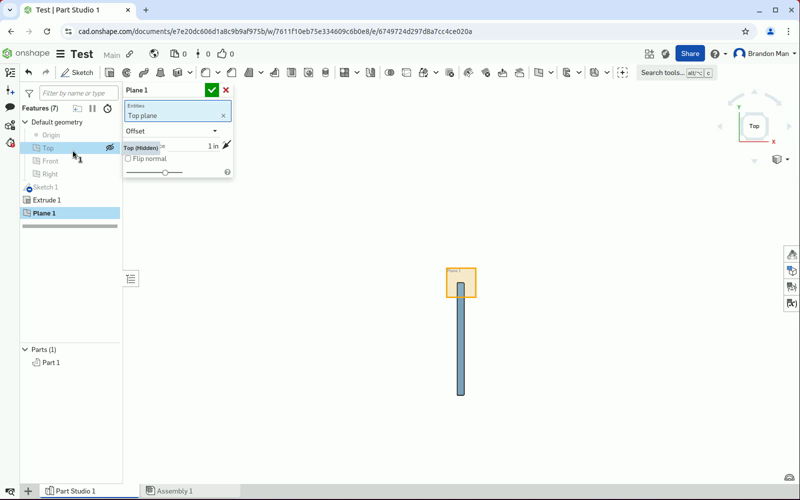
key(tab, 2)
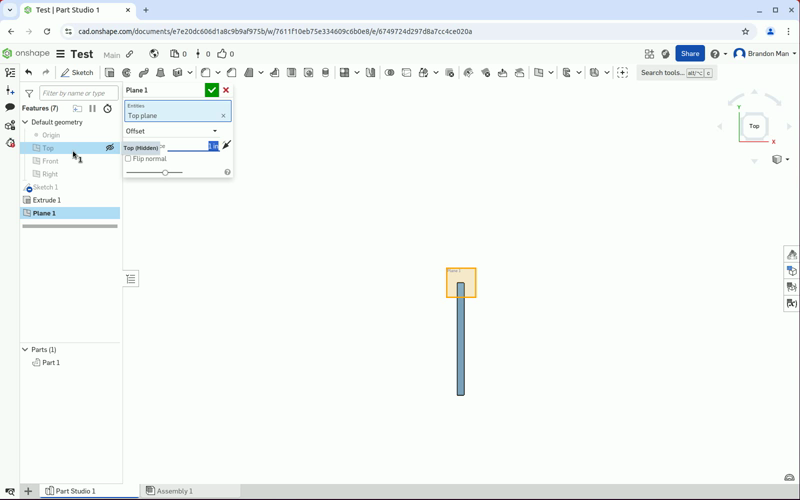
text(0.709)
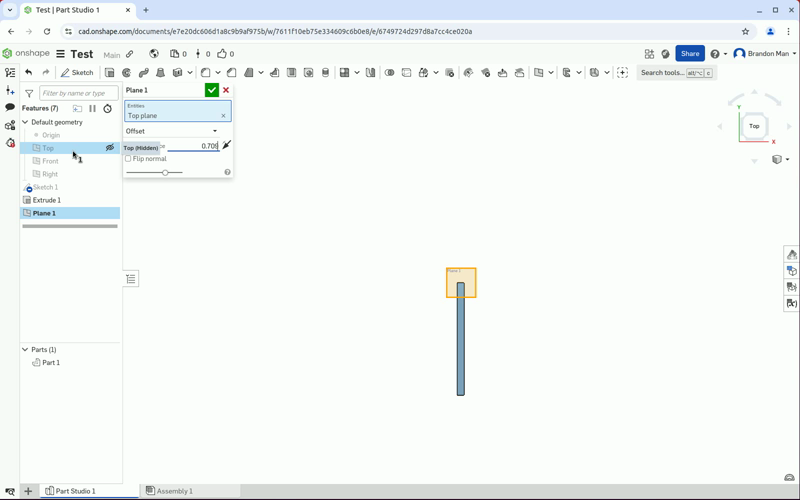
key(enter, 2)
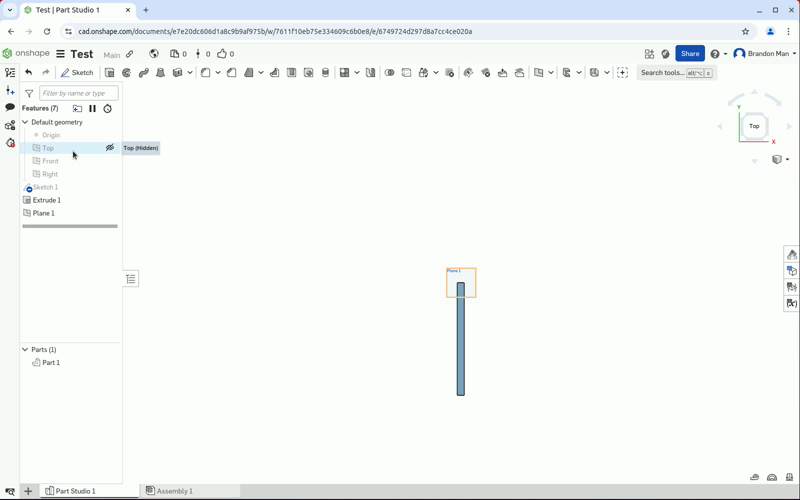
key(shift+s)
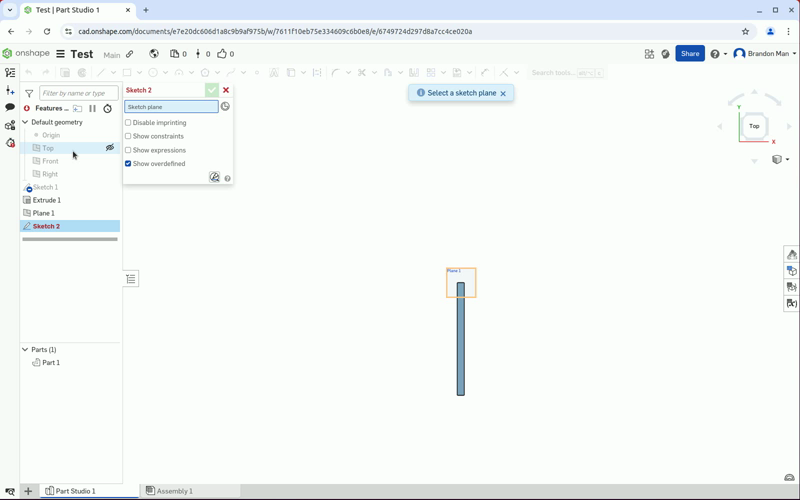
mouse_move(73, 215)
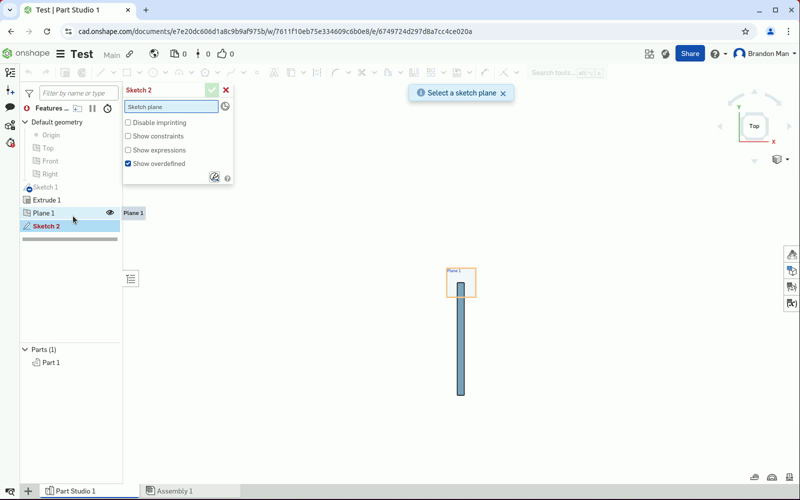
click(73, 215)
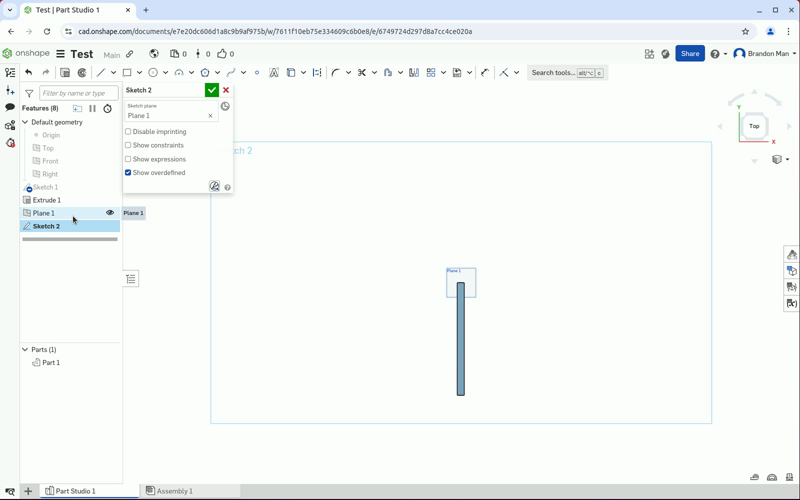
mouse_move(73, 352)
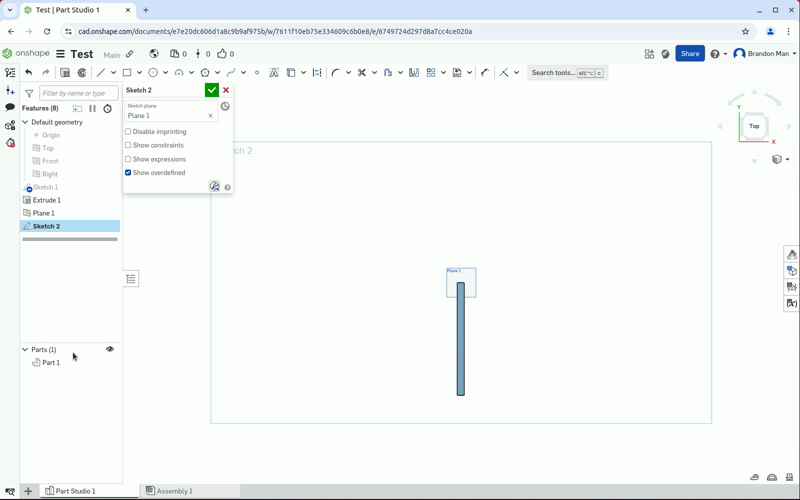
key(y)
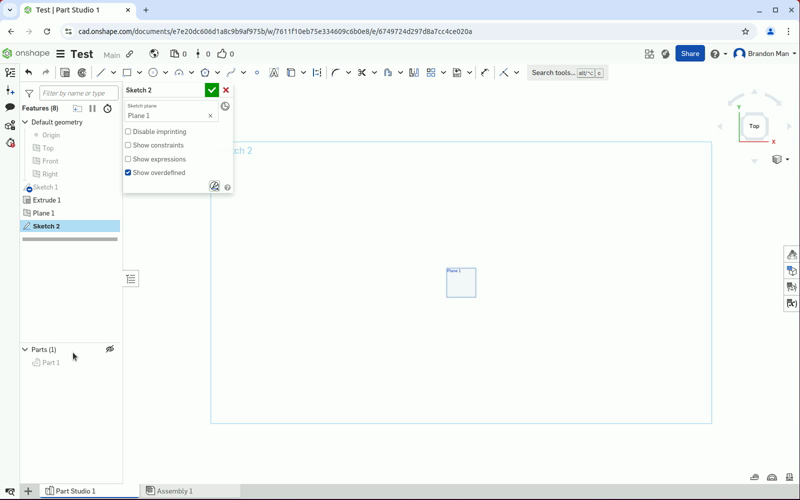
key(c)
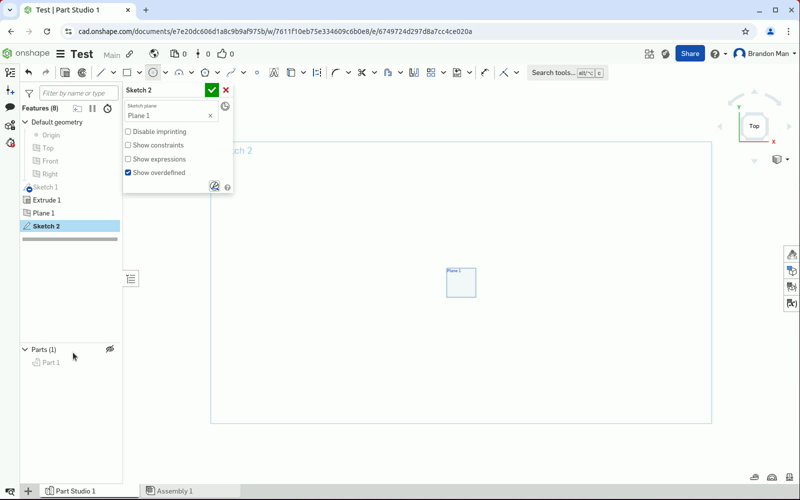
key_down(shift)
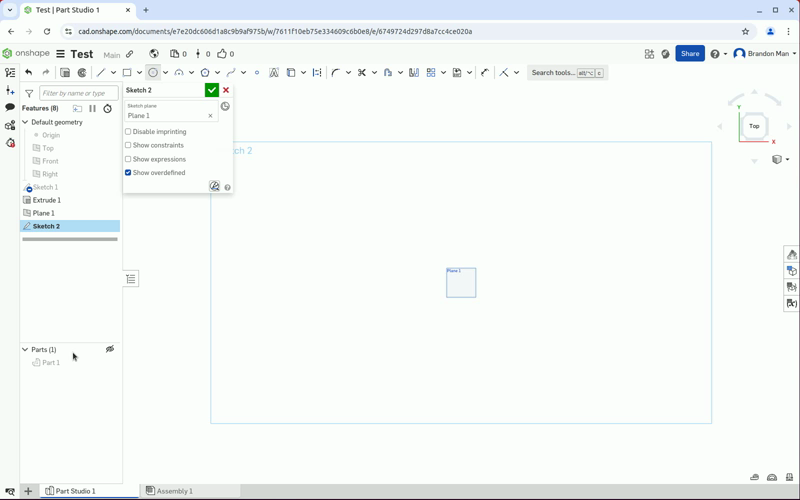
mouse_move(460, 360)
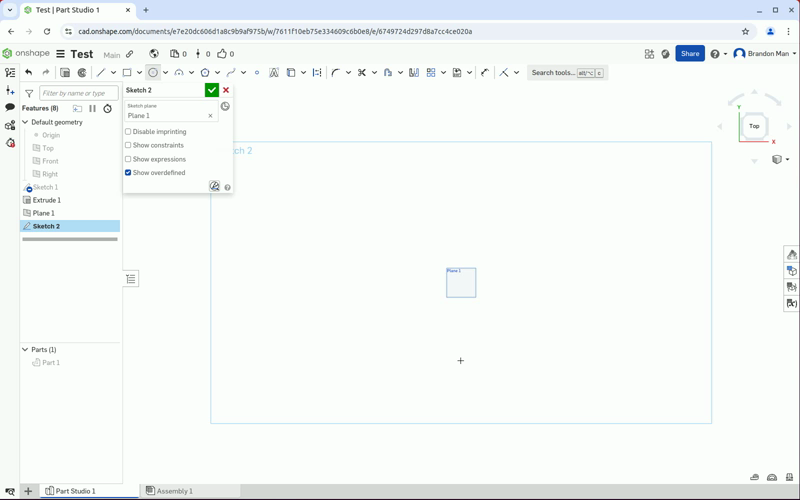
click(460, 360)
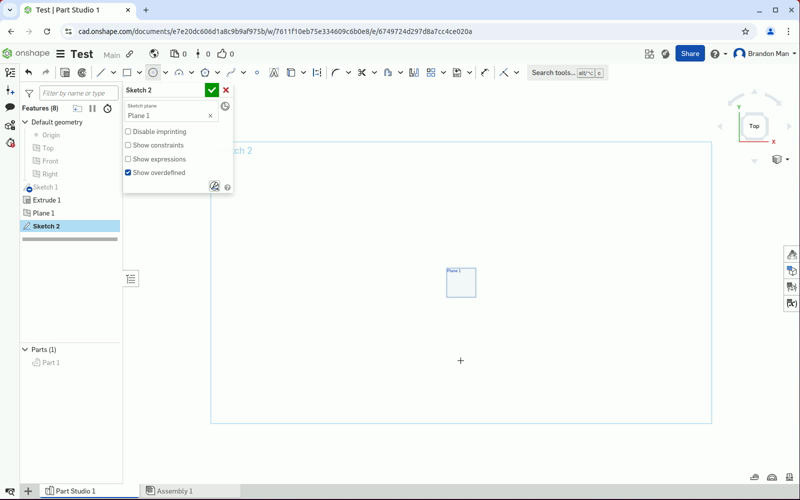
key_up(shift)
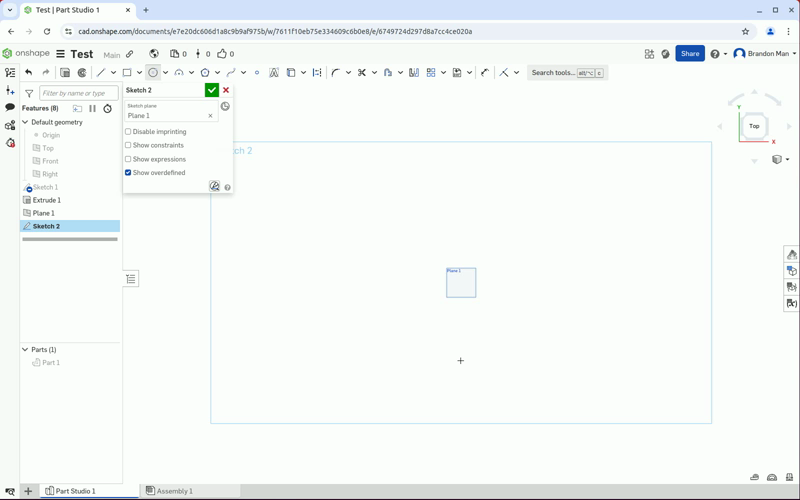
mouse_move(461, 360)
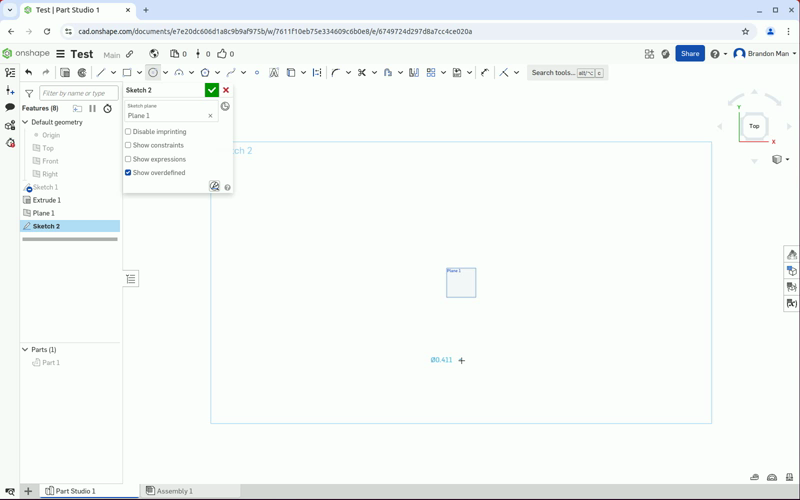
scroll(6)
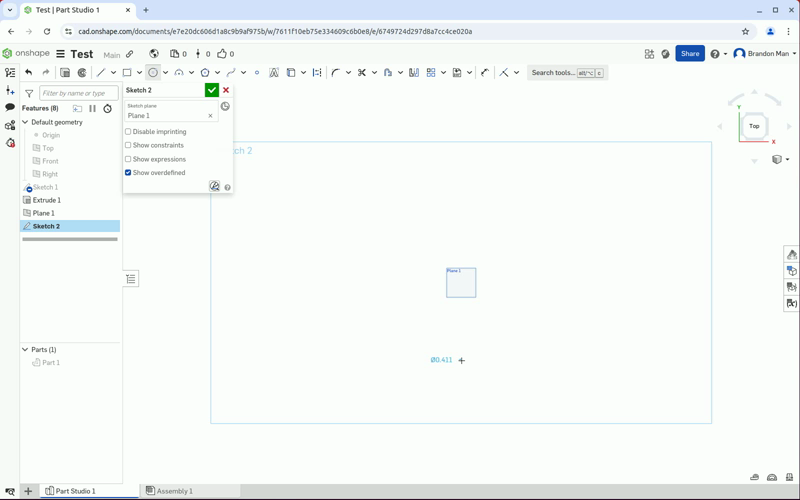
scroll(6)
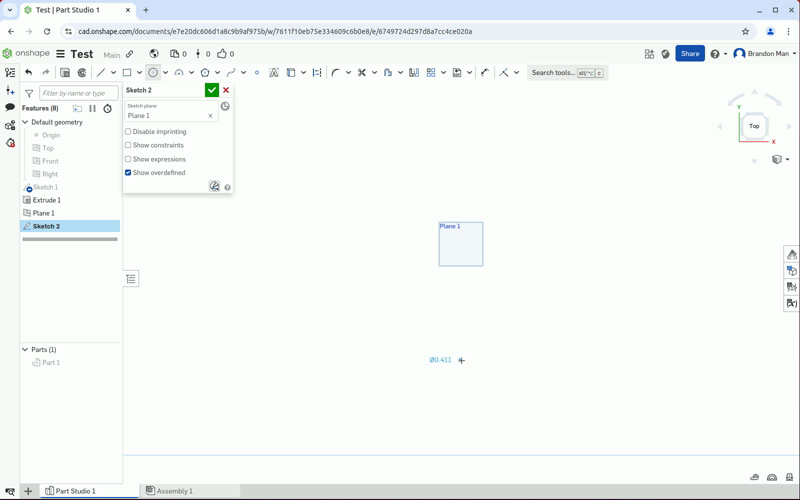
scroll(6)
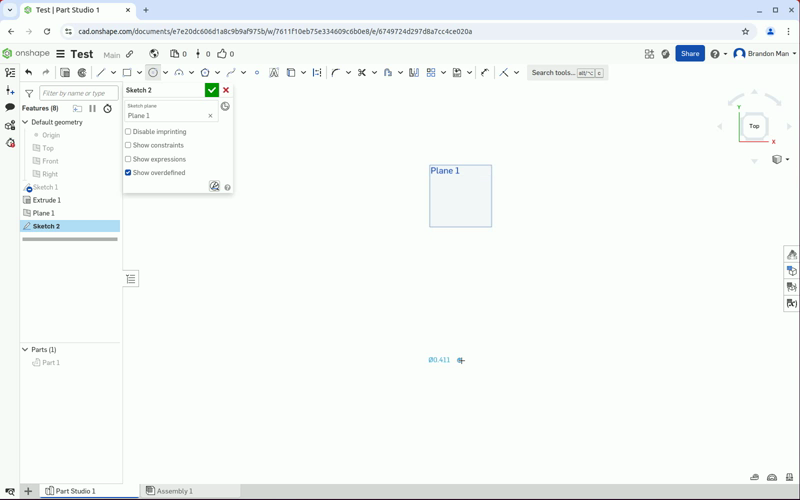
scroll(6)
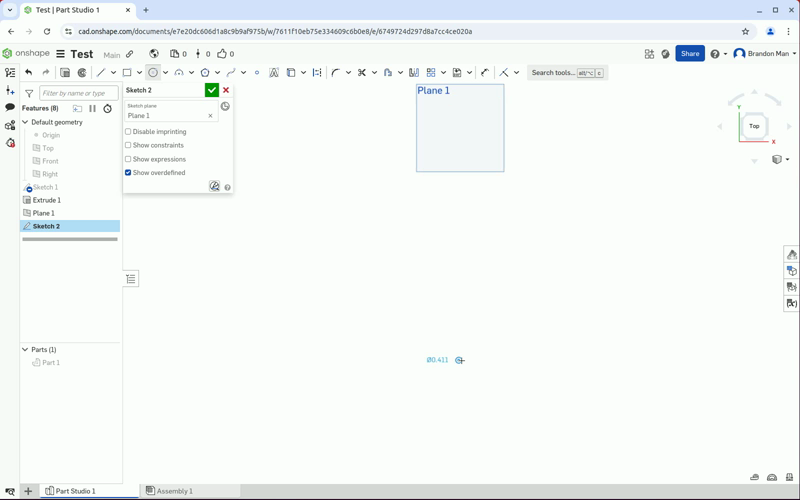
scroll(6)
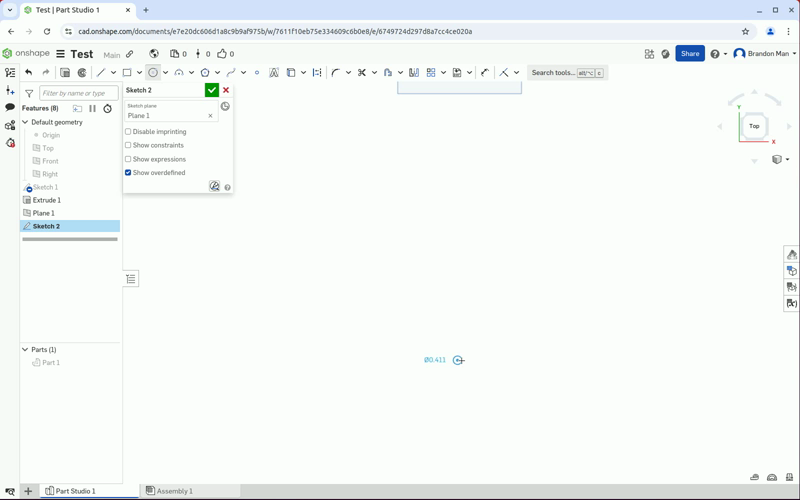
scroll(6)
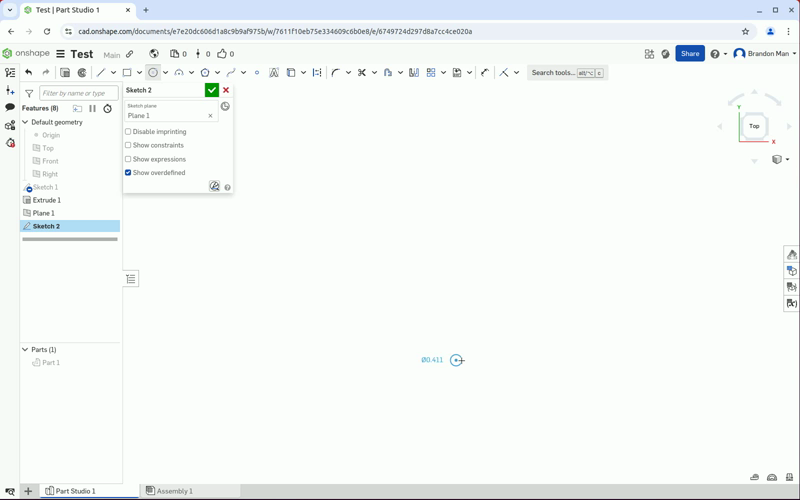
scroll(6)
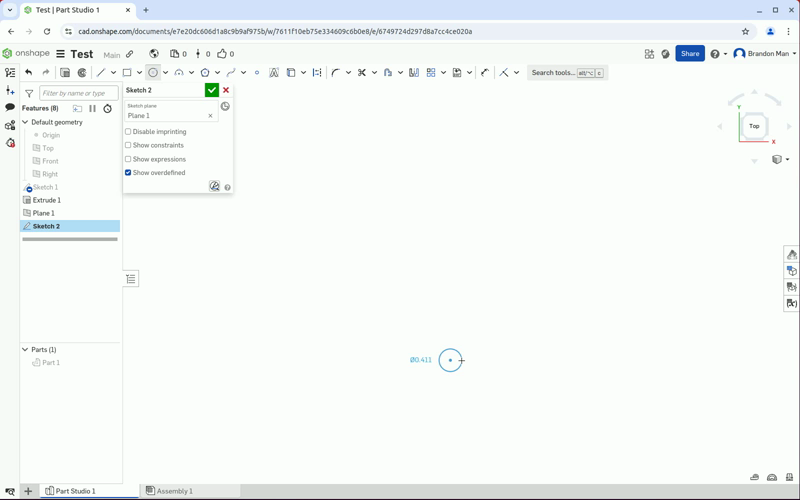
click(461, 360)
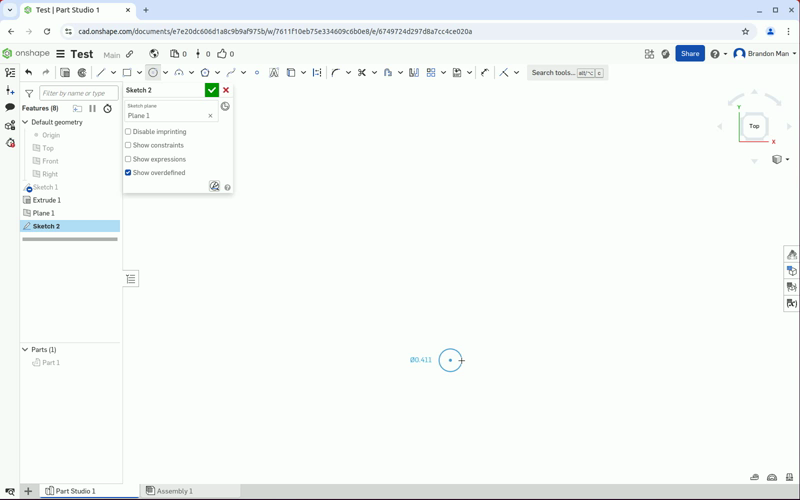
scroll(-6)
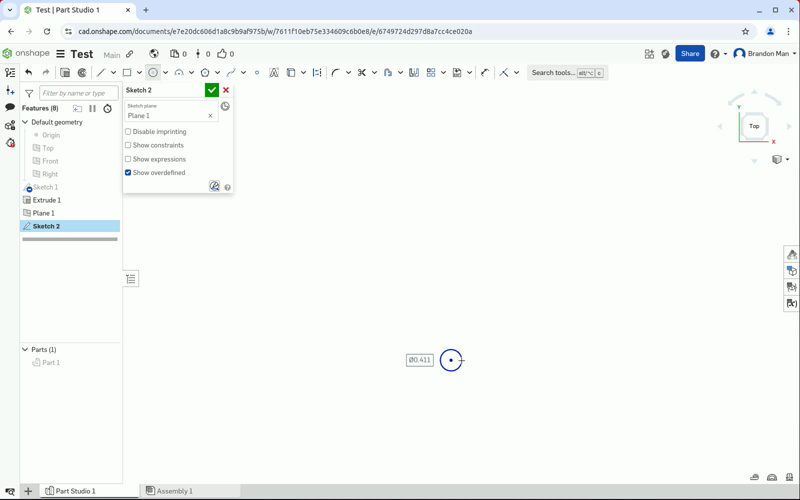
scroll(-6)
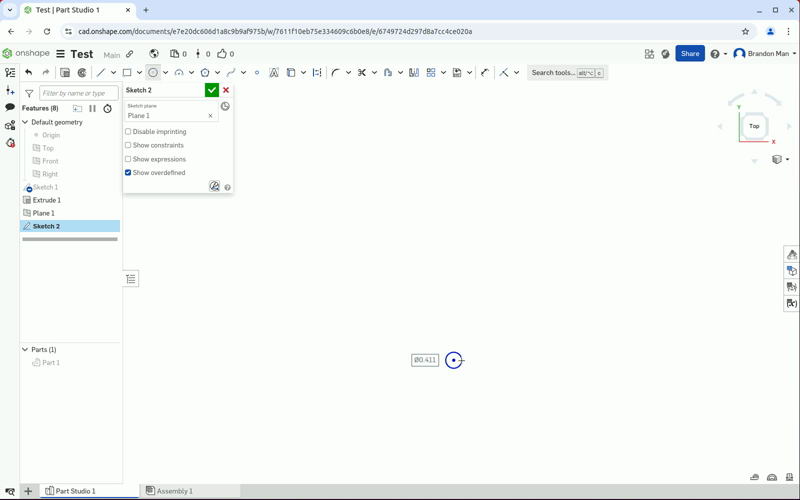
scroll(-6)
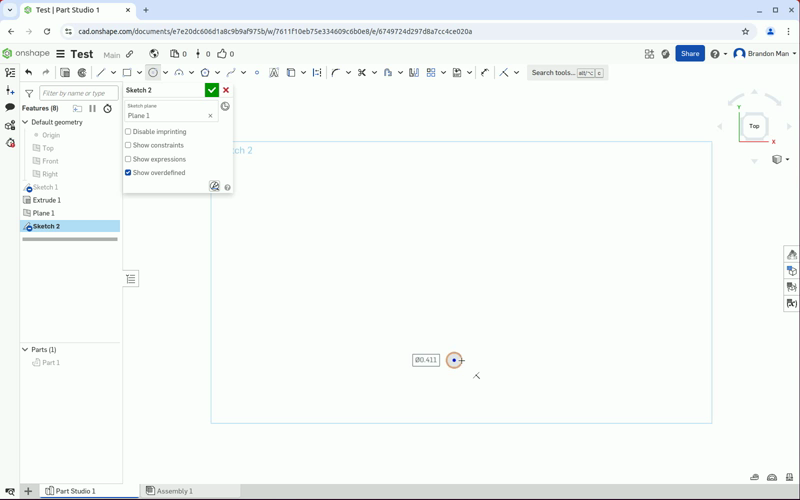
scroll(-6)
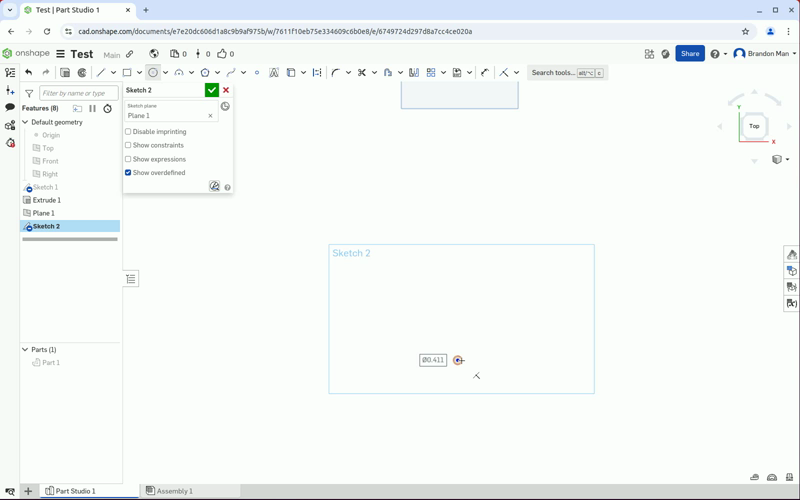
scroll(-6)
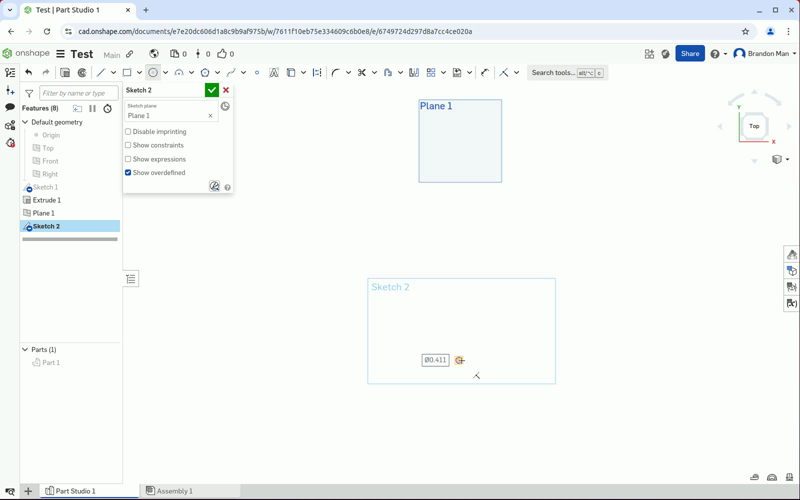
scroll(-6)
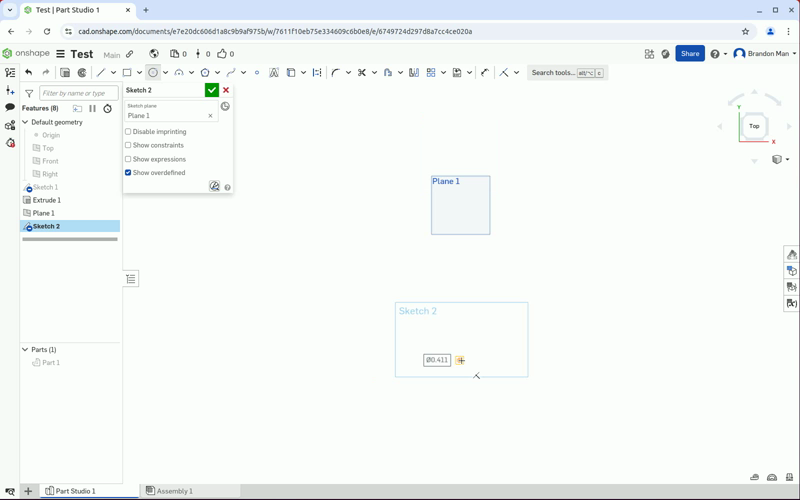
scroll(-6)
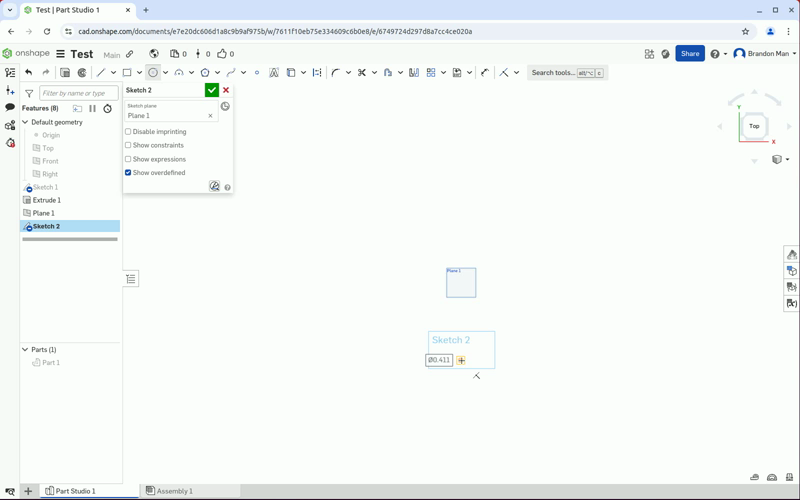
key(esc)
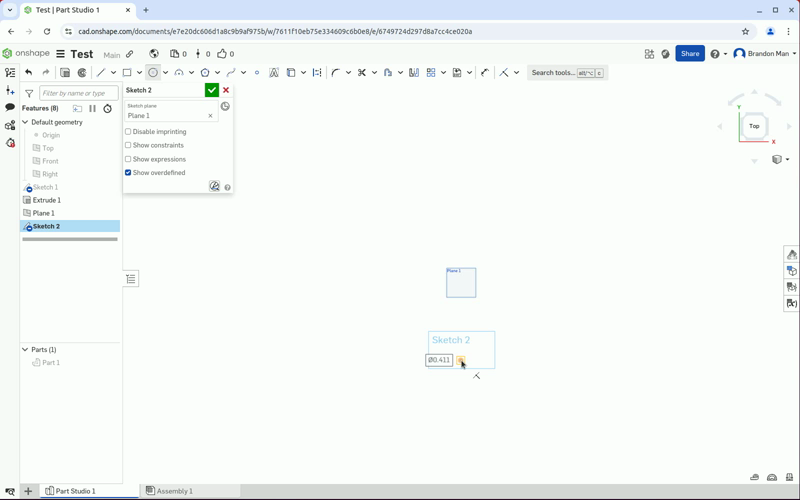
mouse_move(461, 361)
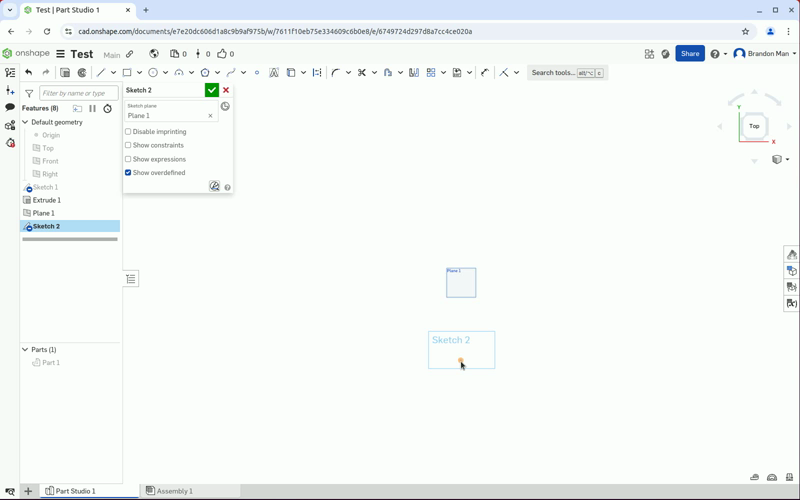
scroll(6)
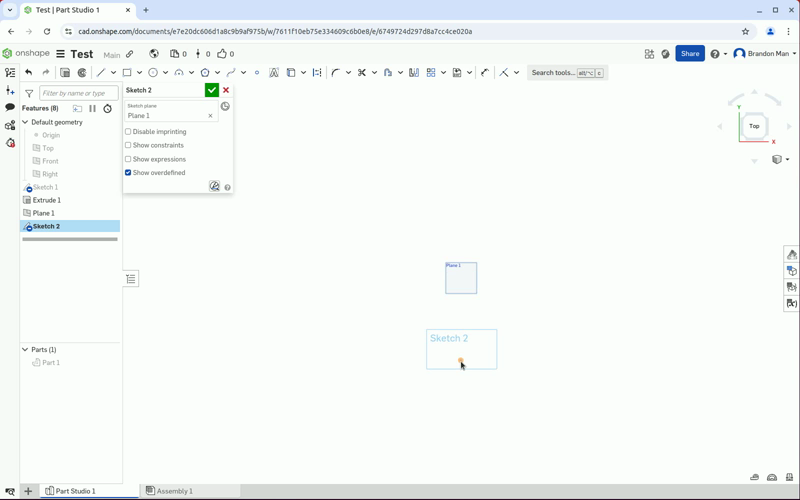
scroll(6)
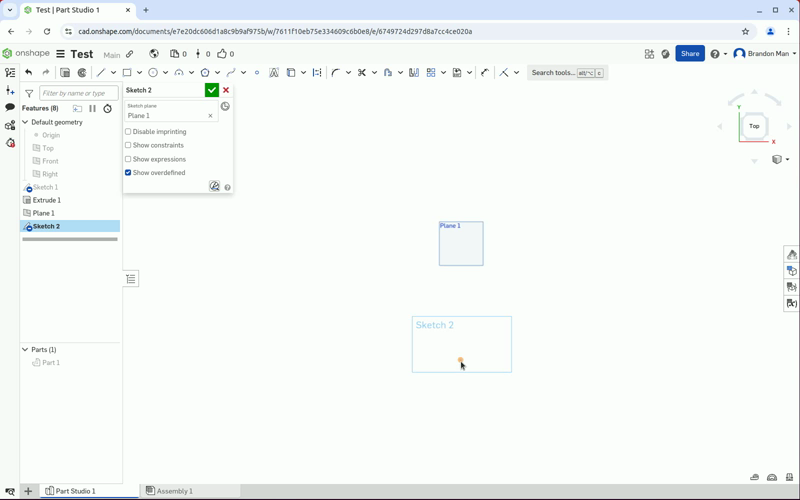
scroll(6)
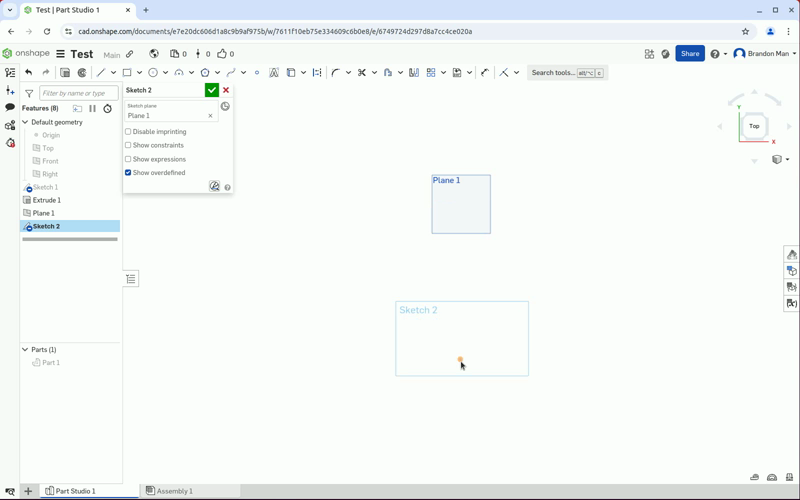
scroll(6)
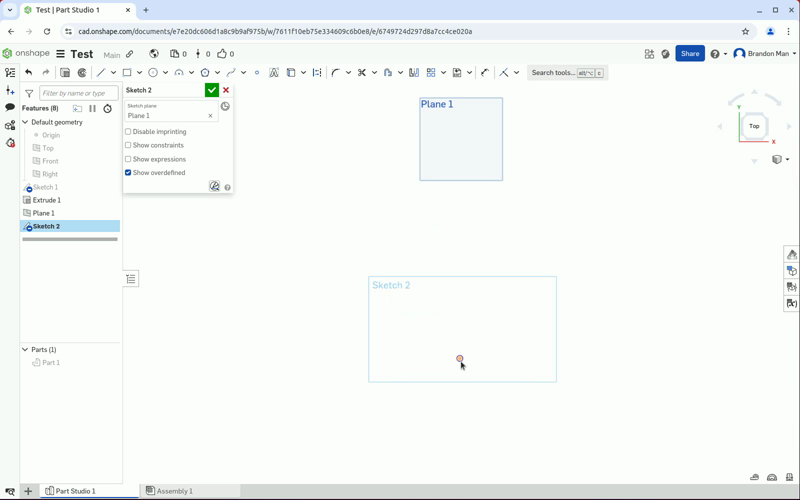
scroll(6)
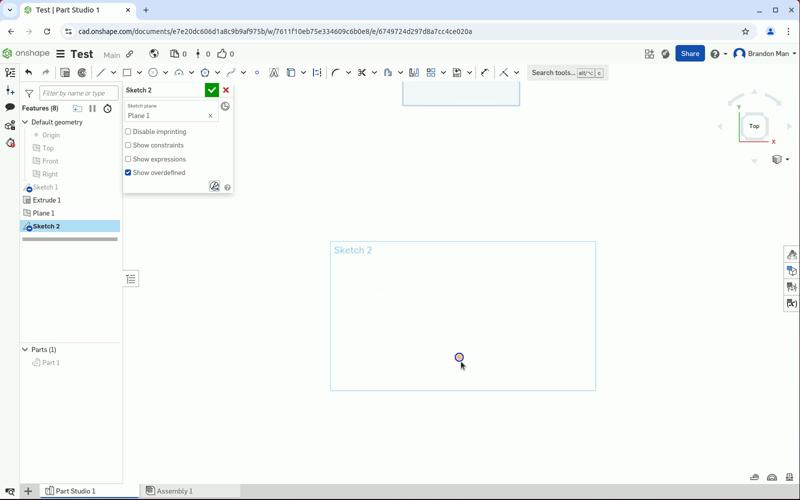
scroll(6)
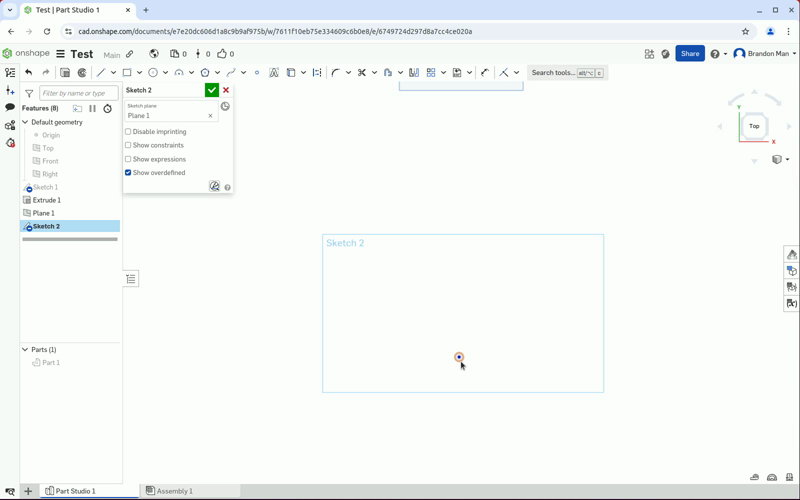
scroll(6)
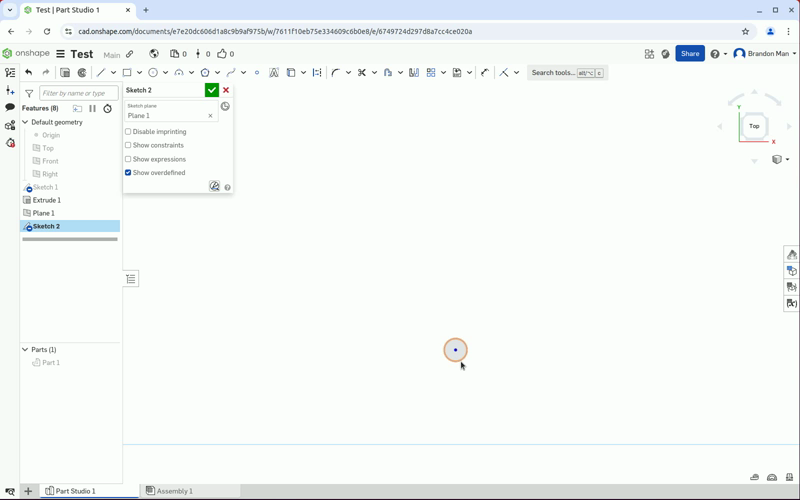
click(461, 361)
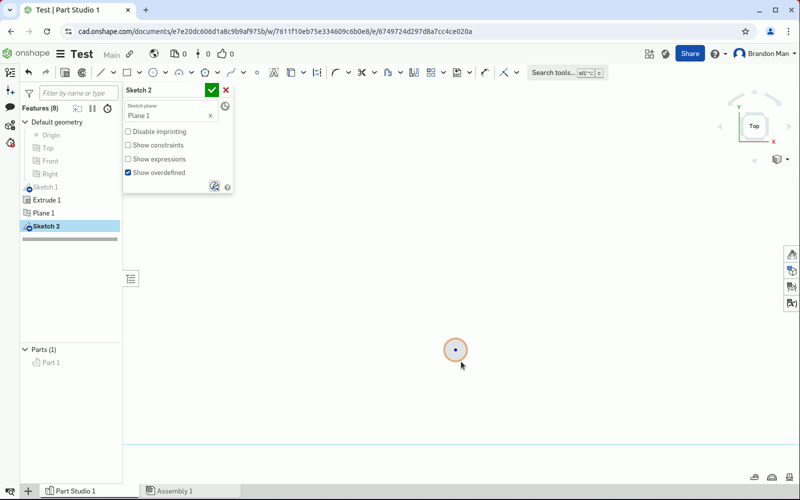
scroll(-6)
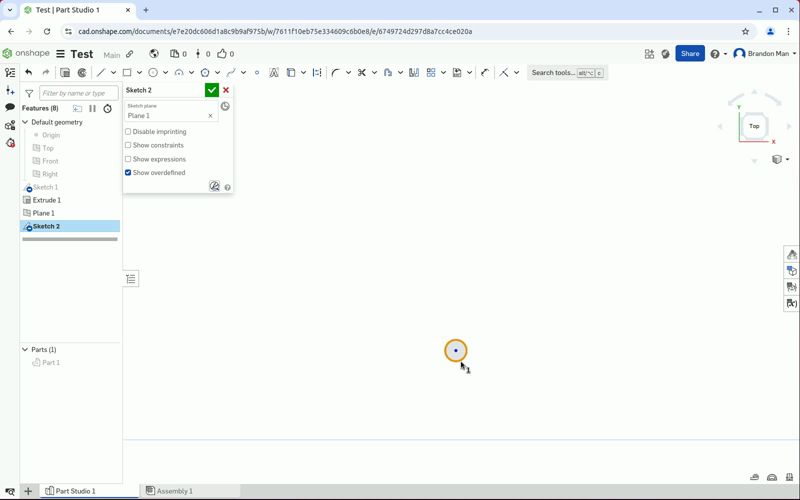
scroll(-6)
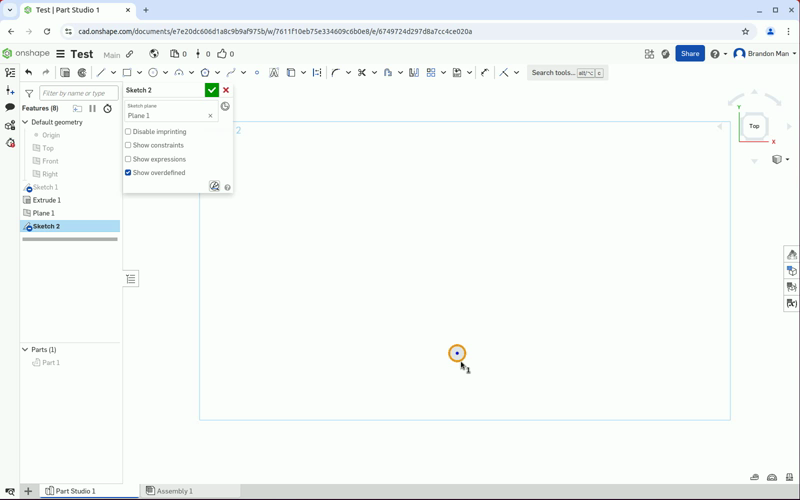
scroll(-6)
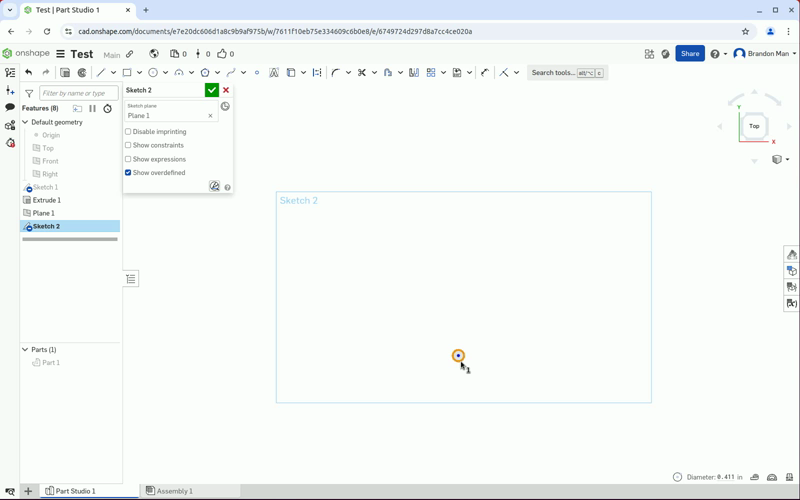
scroll(-6)
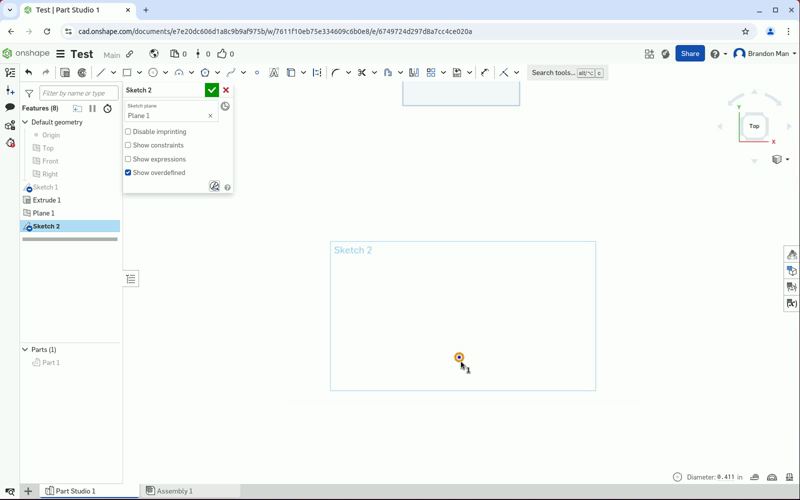
scroll(-6)
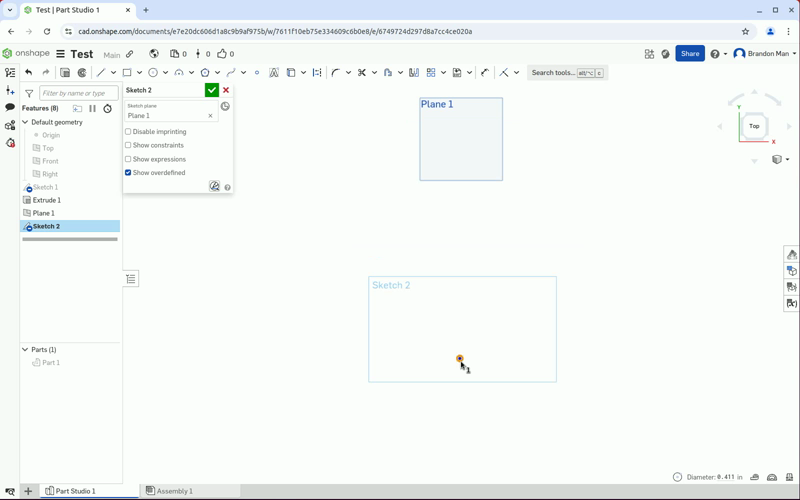
scroll(-6)
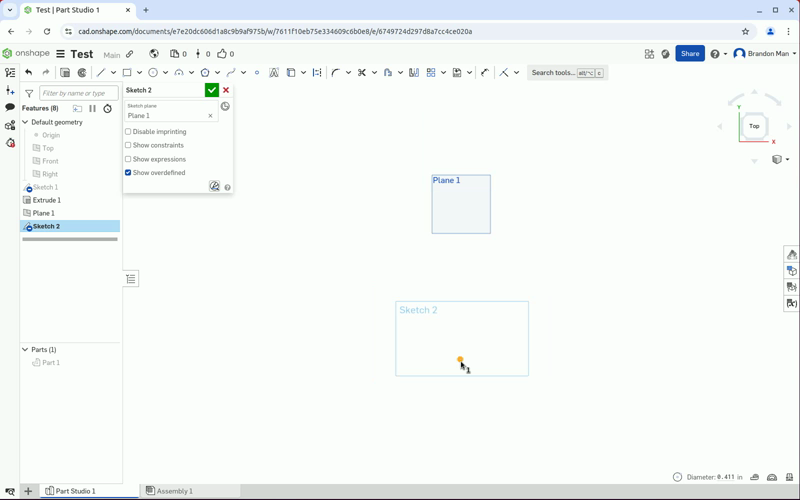
scroll(-6)
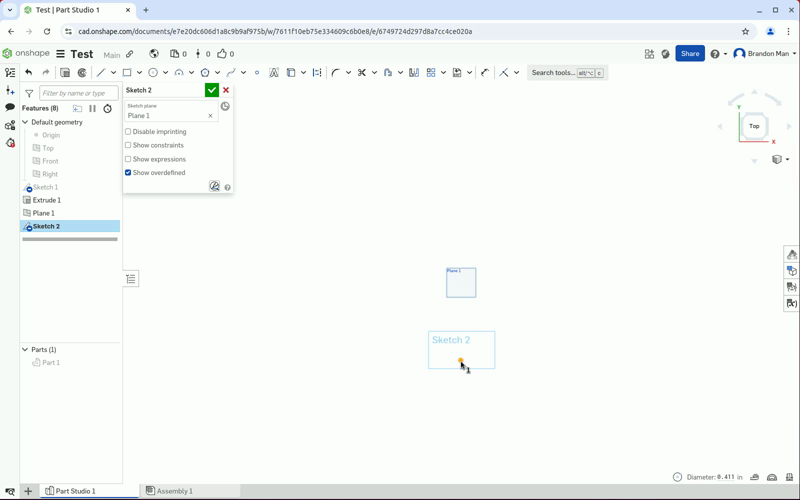
mouse_move(73, 352)
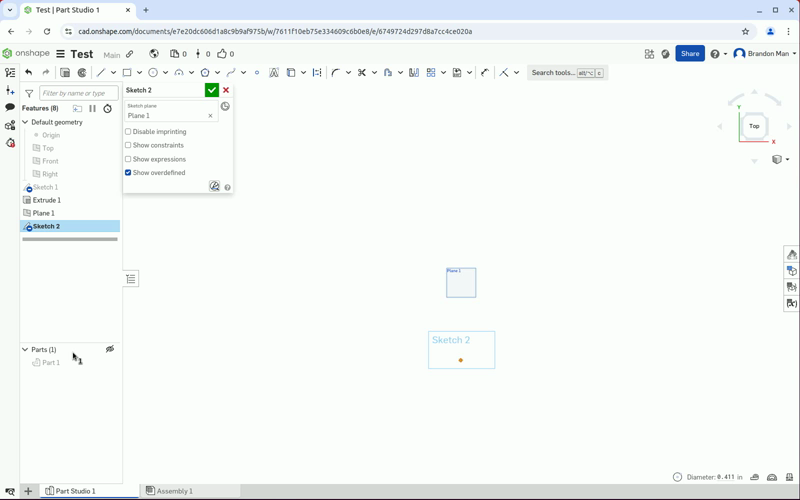
key(shift+y)
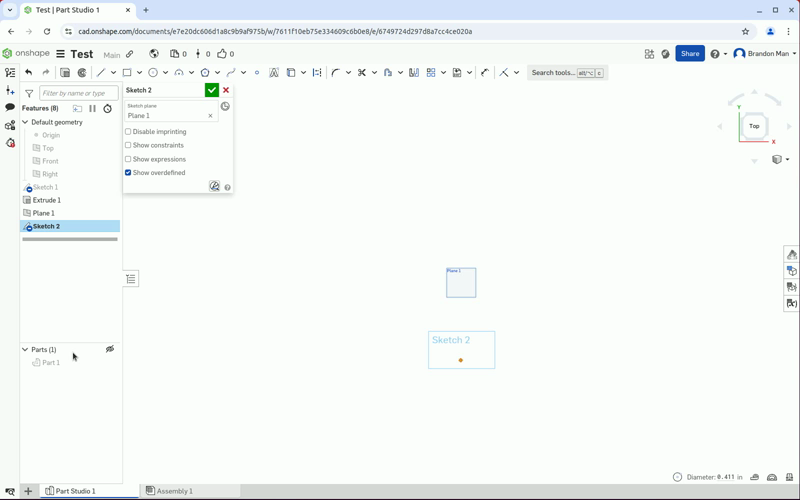
key(shift+e)
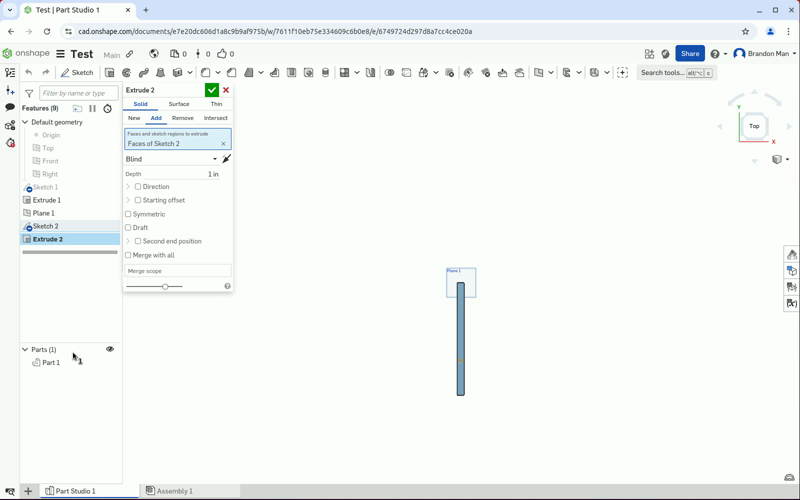
mouse_move(143, 106)
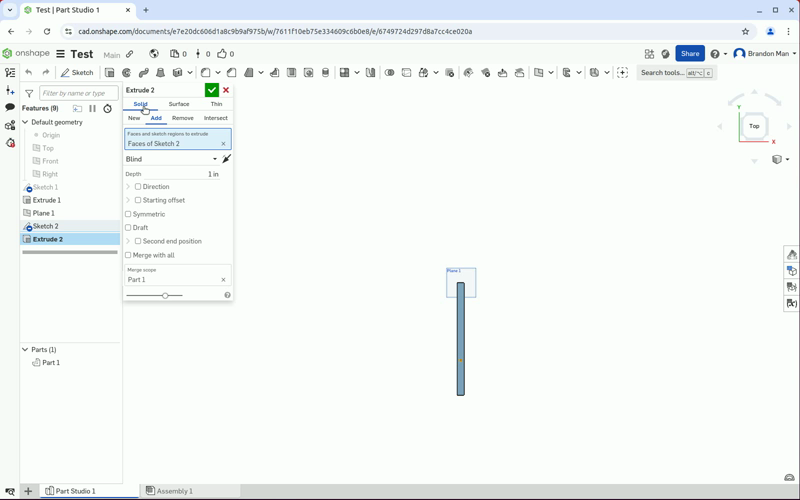
click(143, 106)
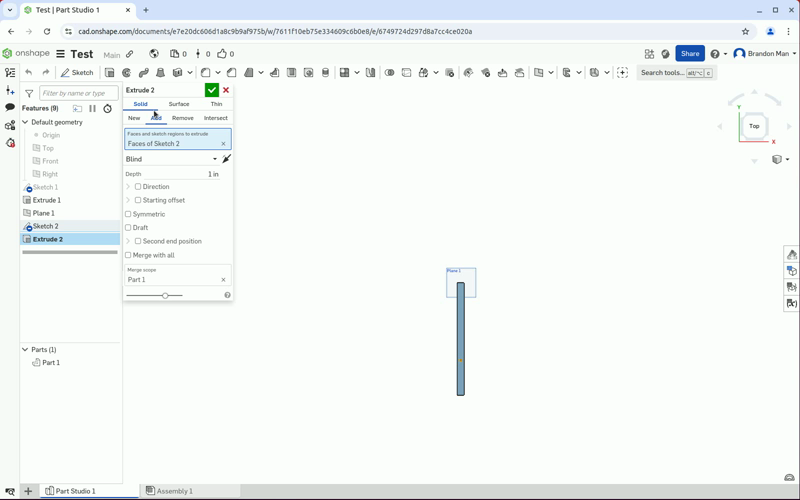
mouse_move(186, 120)
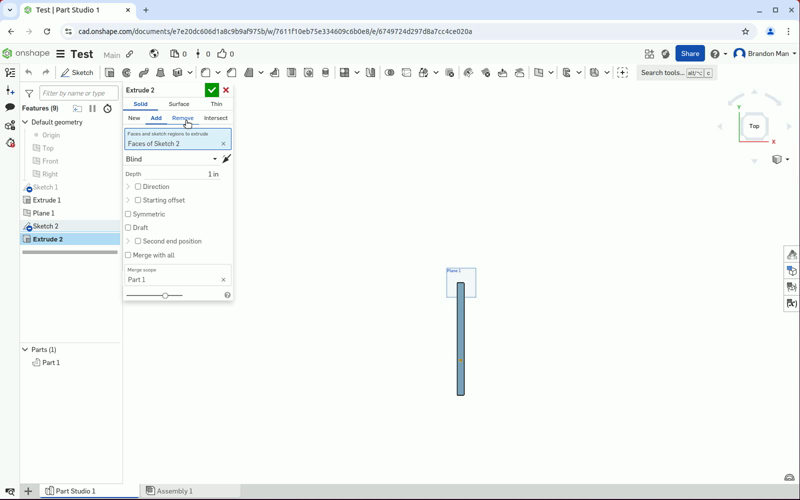
click(186, 120)
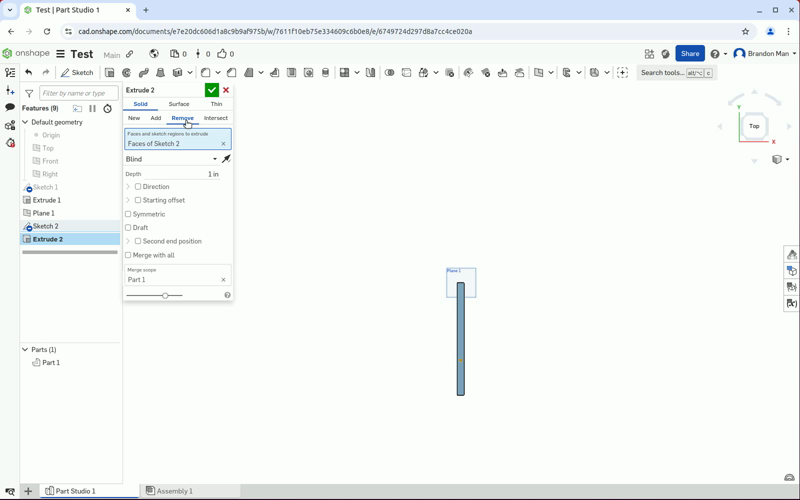
key(tab, 4)
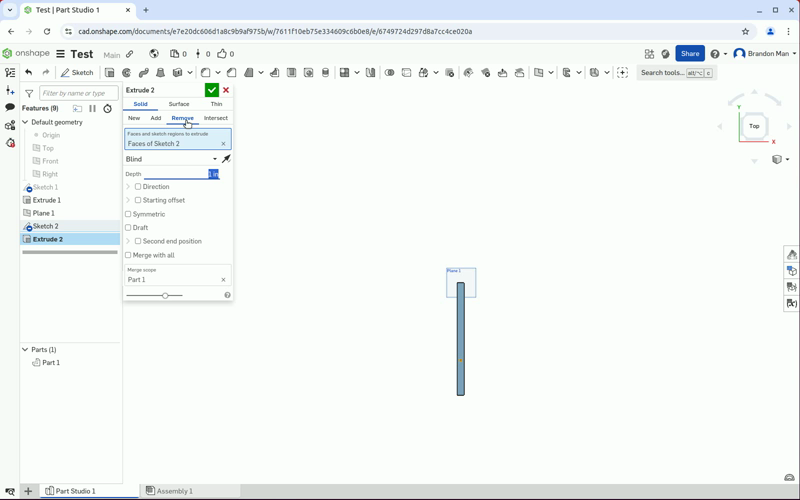
text(1.204)
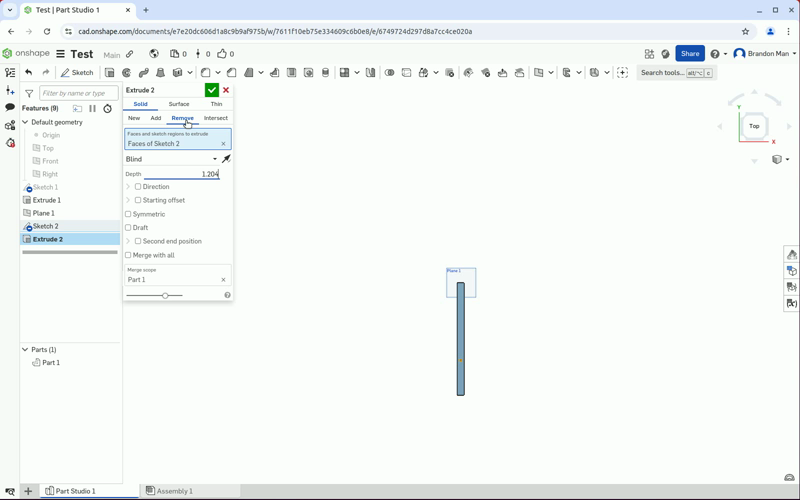
key(tab, 6)
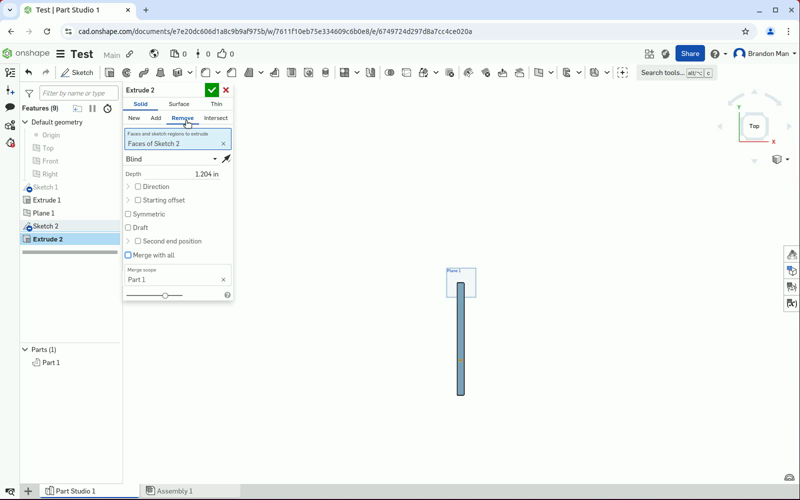
key(space)
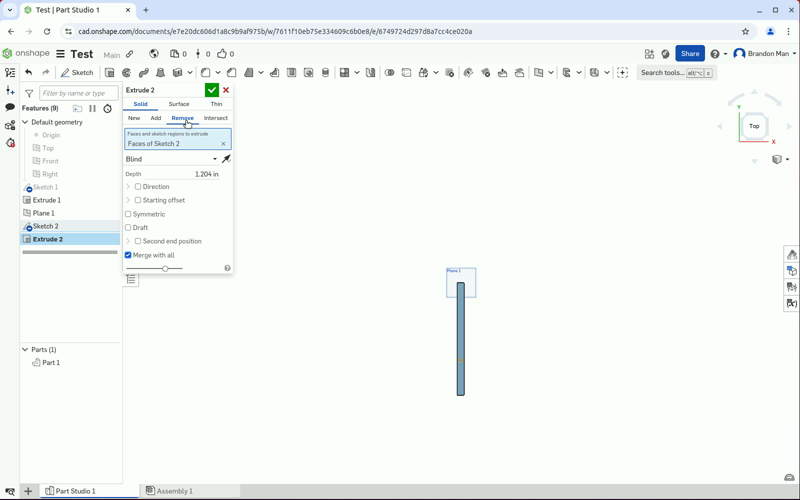
key(enter)
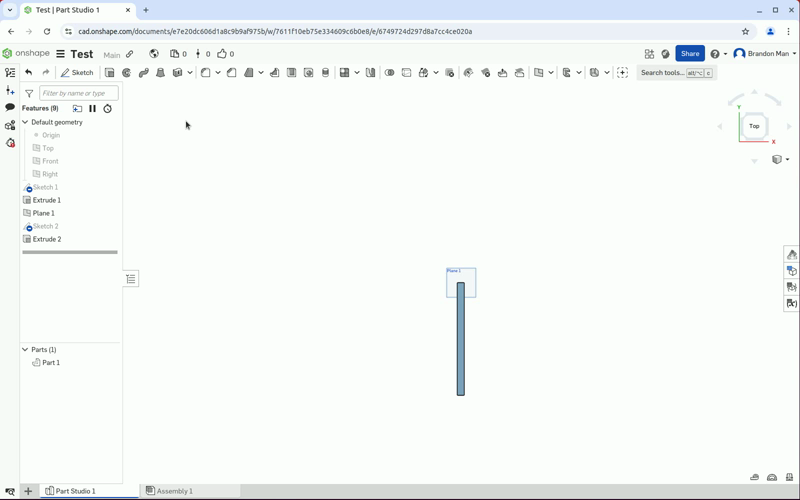
key(shift+h)
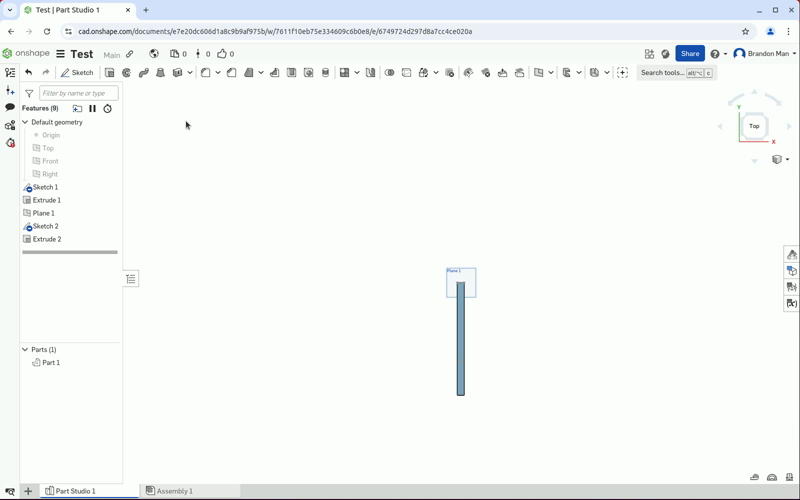
key(shift+h)
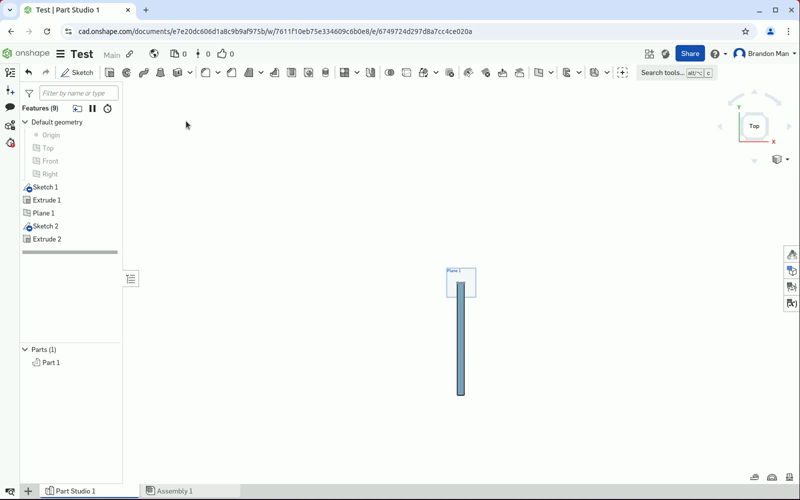
key(shift+7)
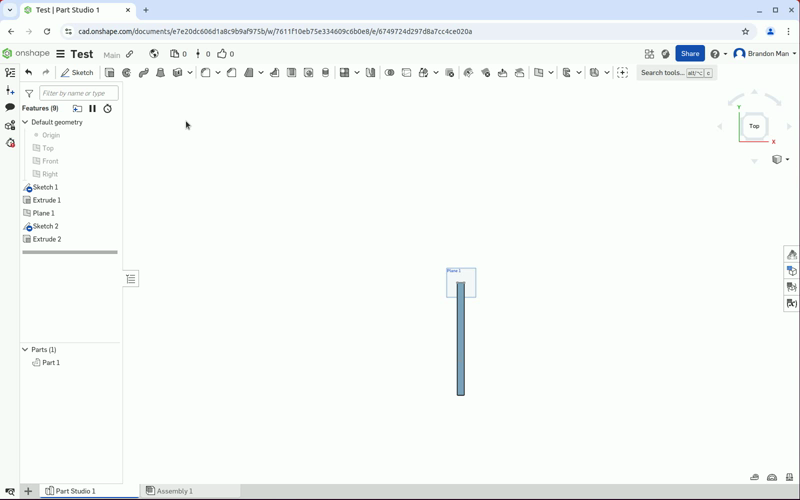
key(up, 3)
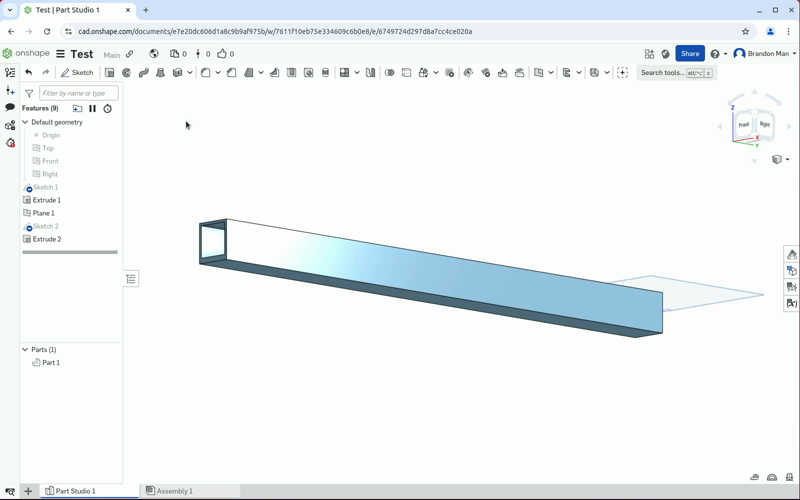
key(left, 3)
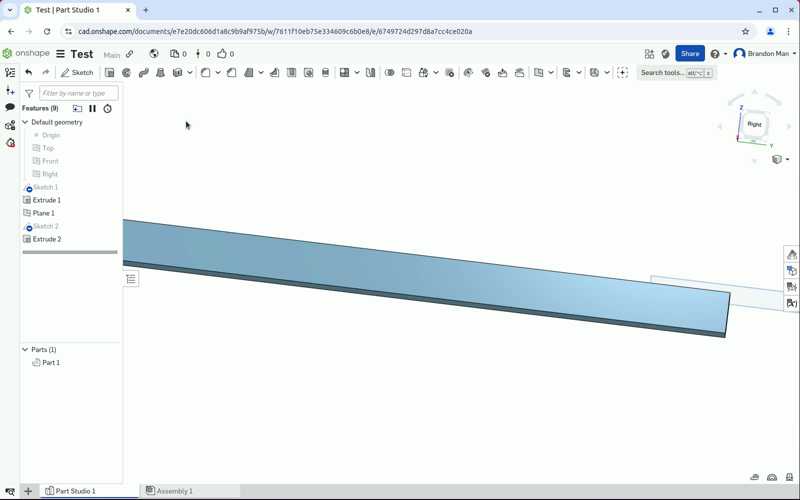
key(right, 3)
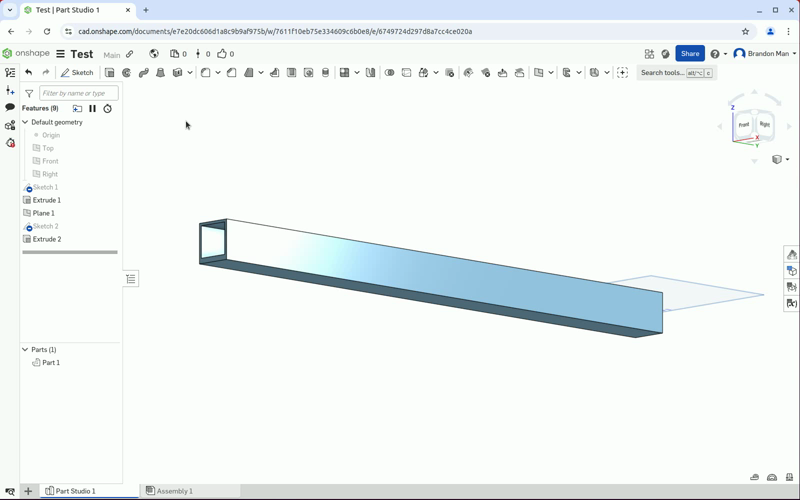
key(down, 3)
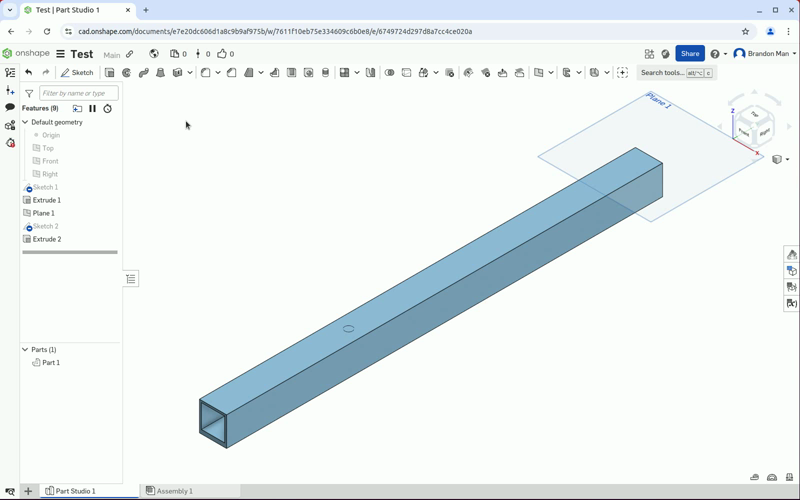
mouse_move(73, 189)
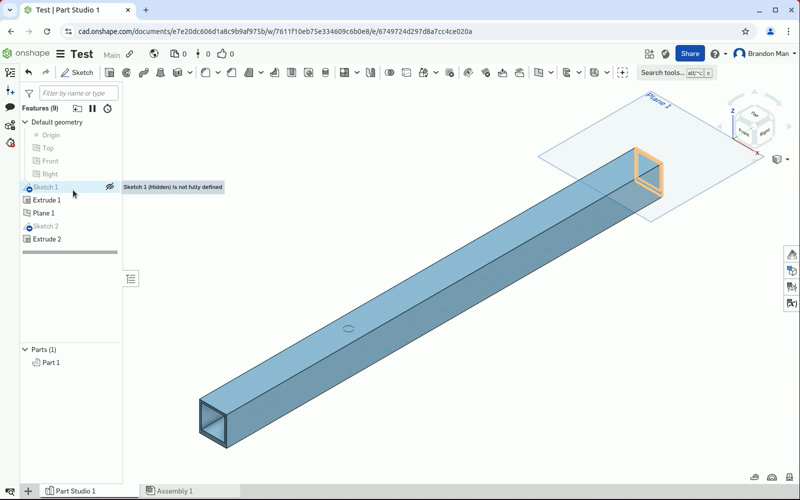
click(73, 189)